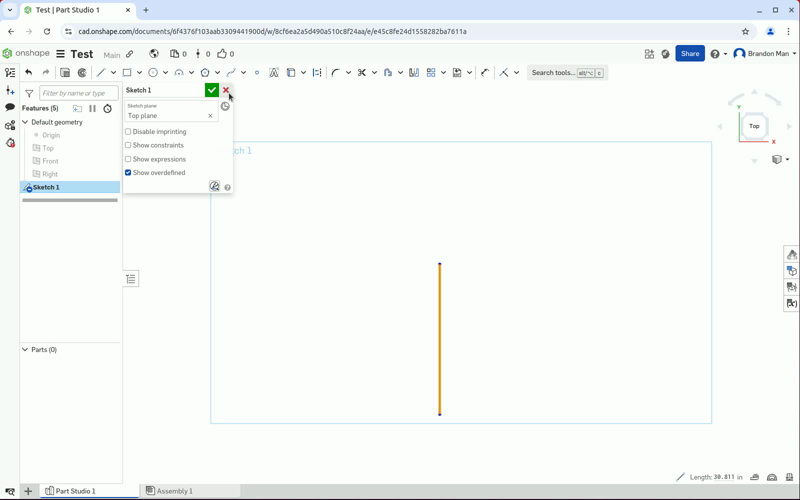
key(shift+h)
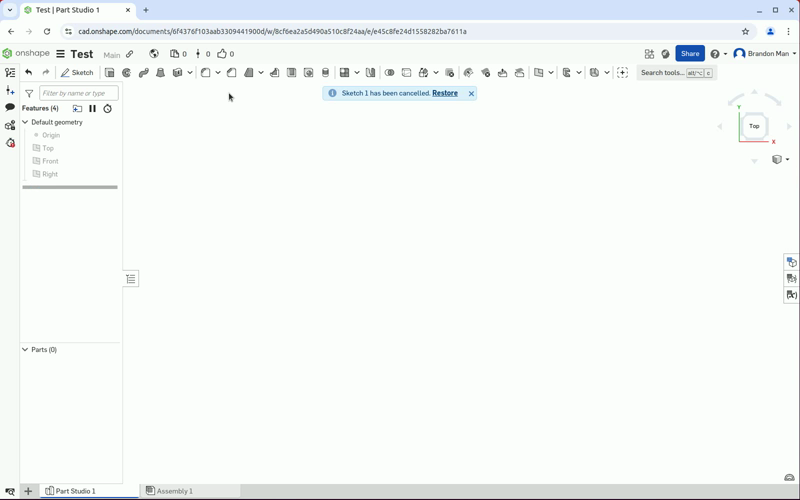
mouse_move(73, 352)
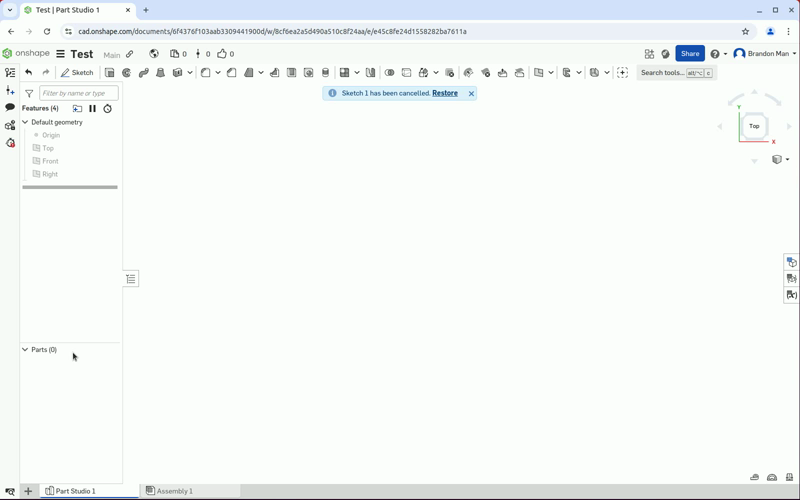
key(y)
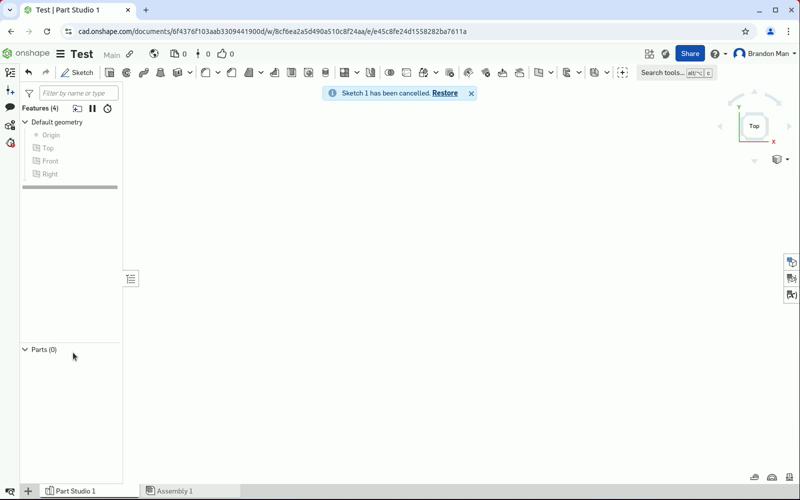
key(shift+p)
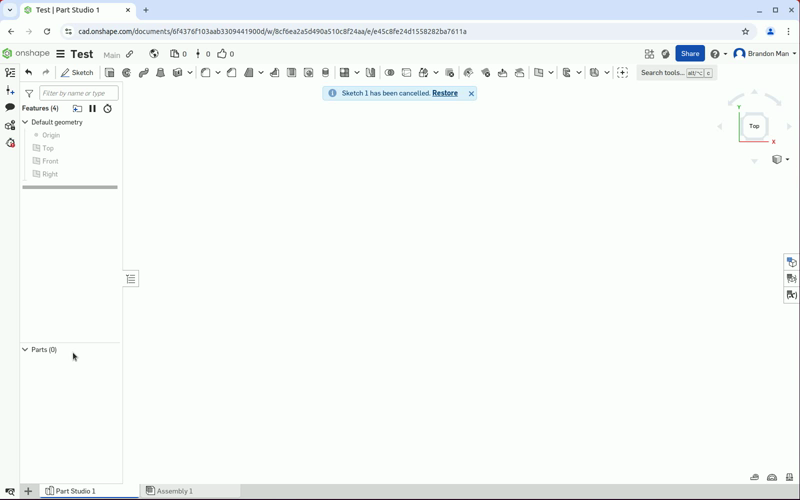
key(space)
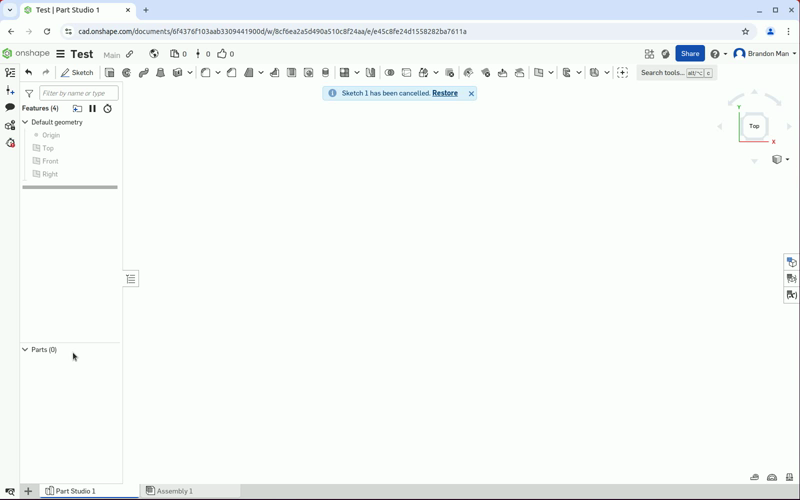
key_down(shift)
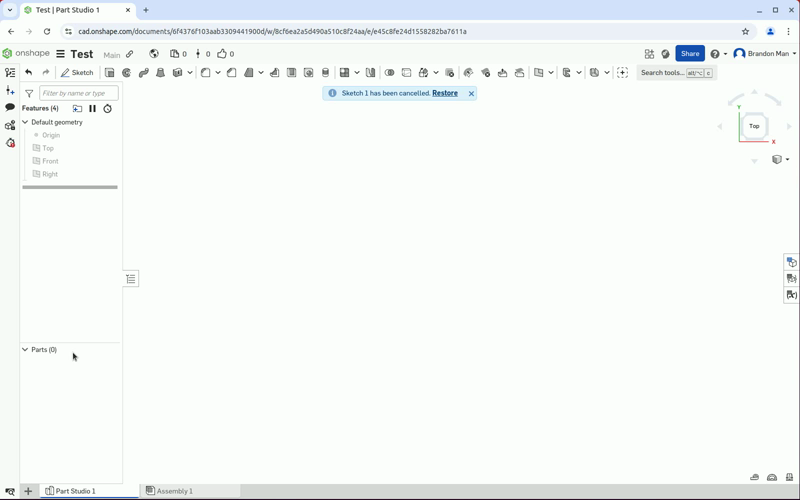
key(up)
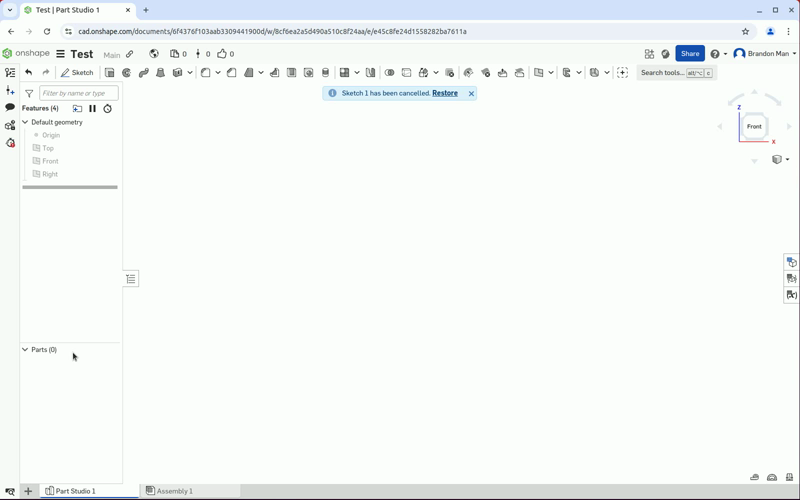
key_up(shift)
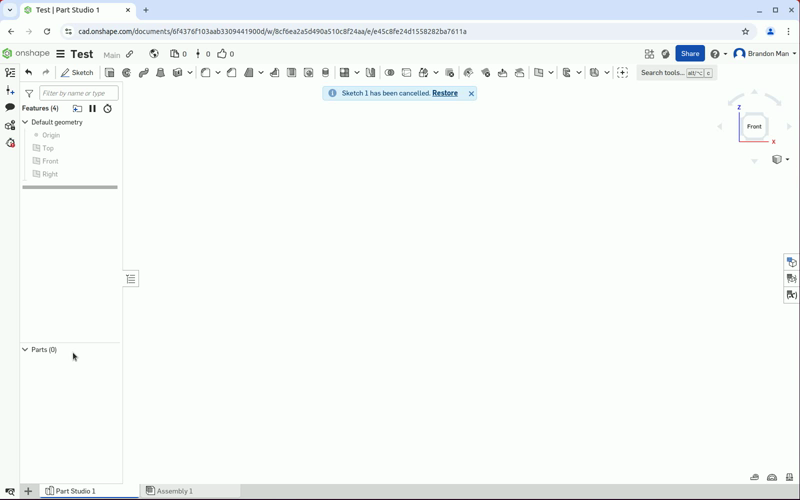
mouse_move(73, 352)
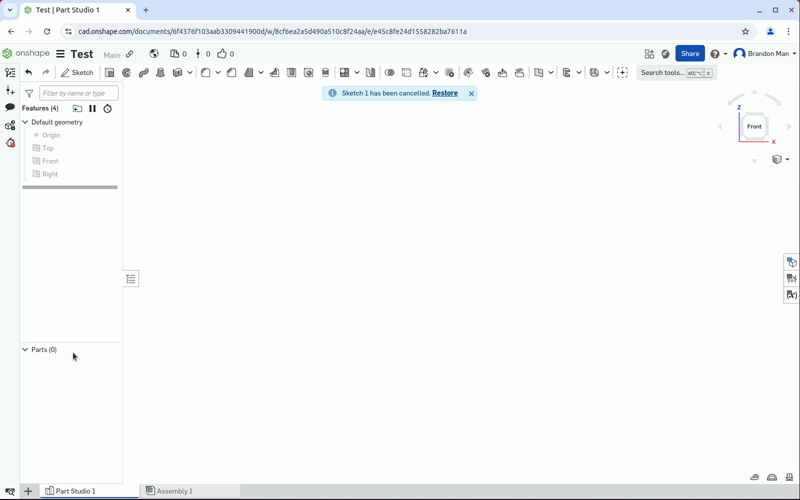
key(shift+y)
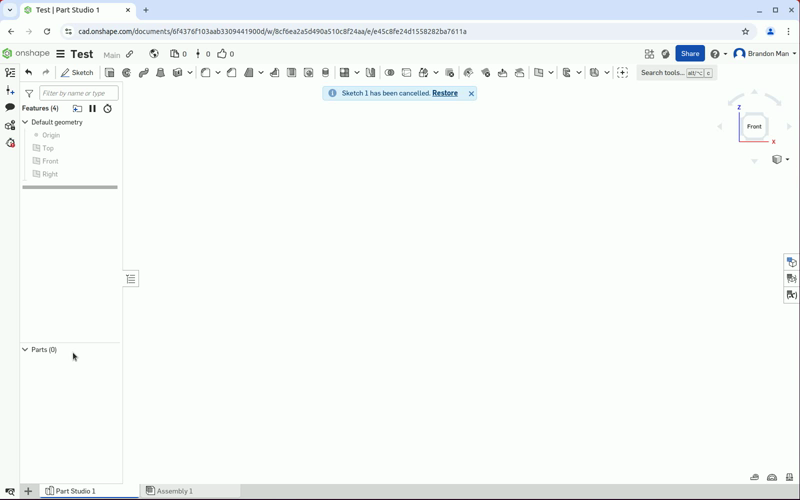
key(shift+s)
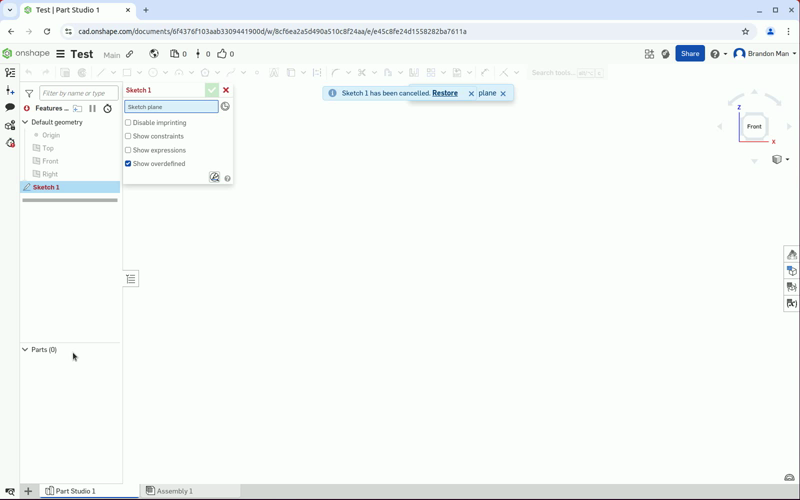
mouse_move(73, 163)
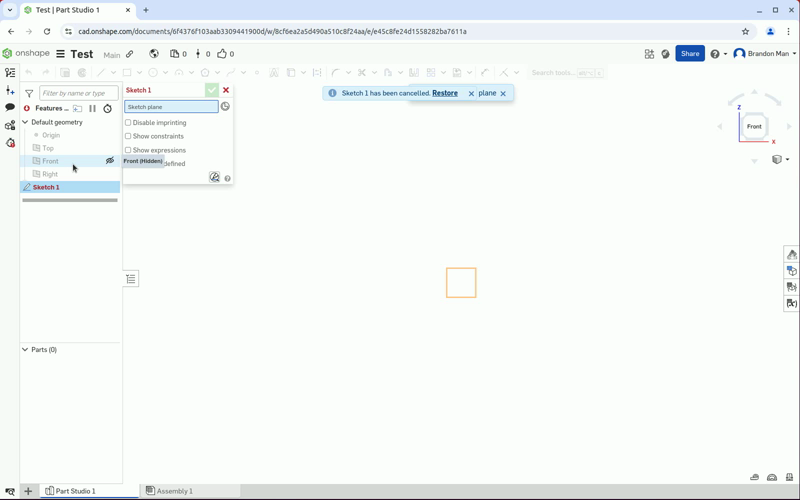
click(73, 163)
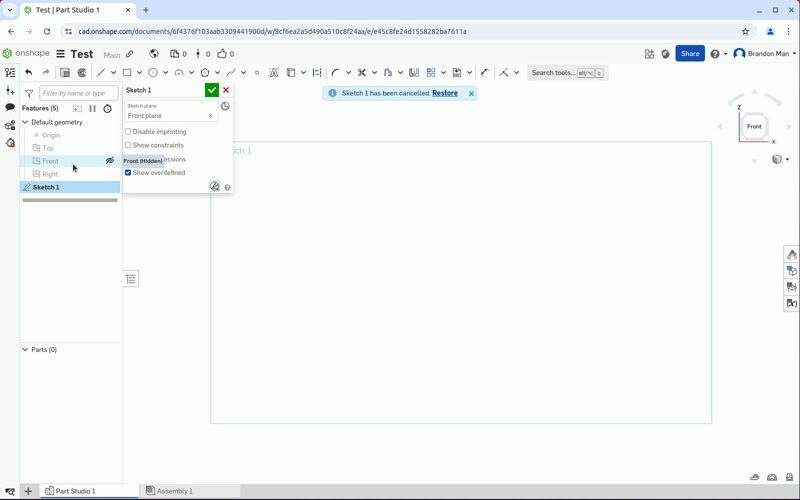
mouse_move(73, 352)
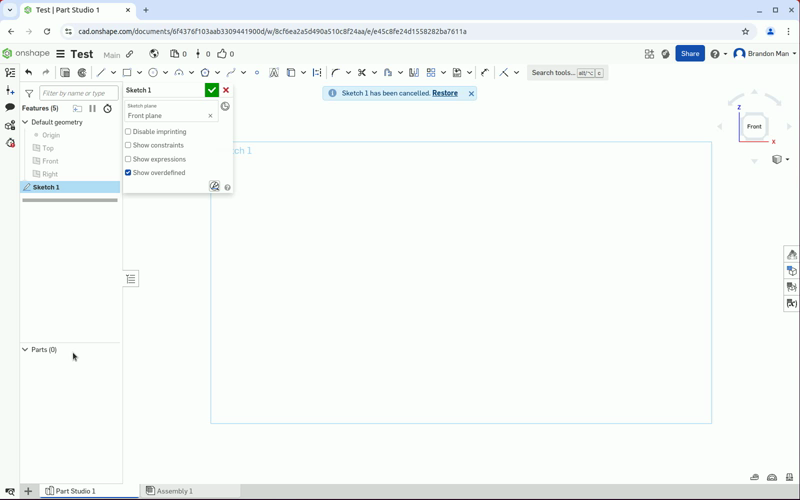
key(y)
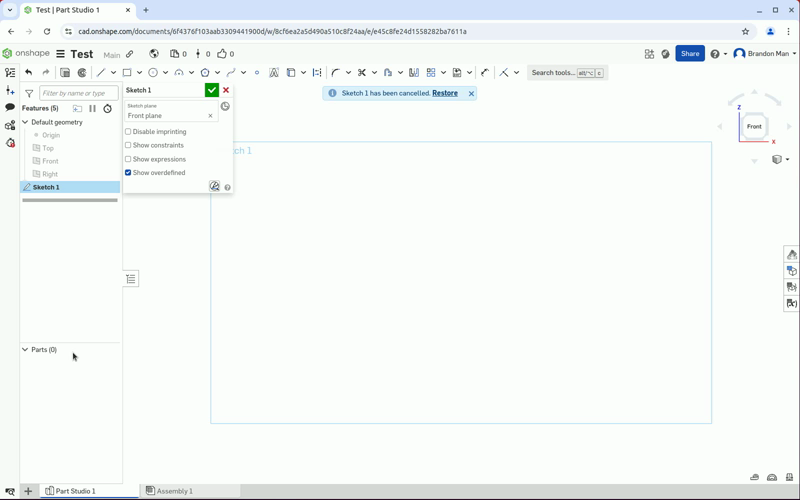
key(l)
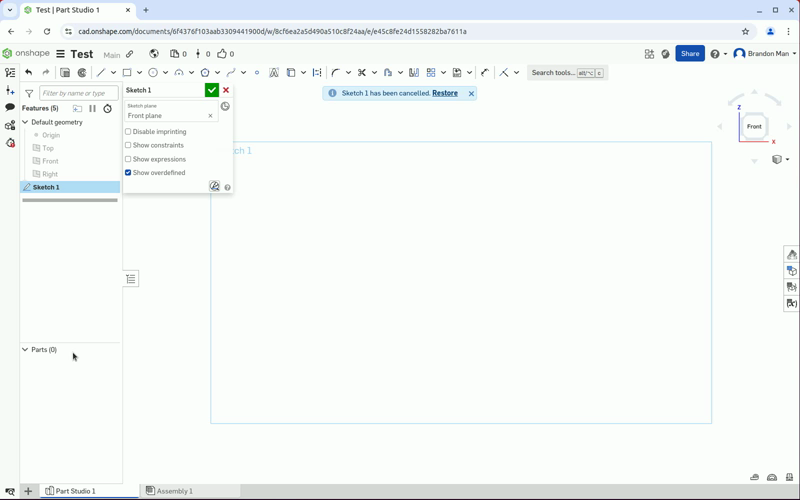
key_down(shift)
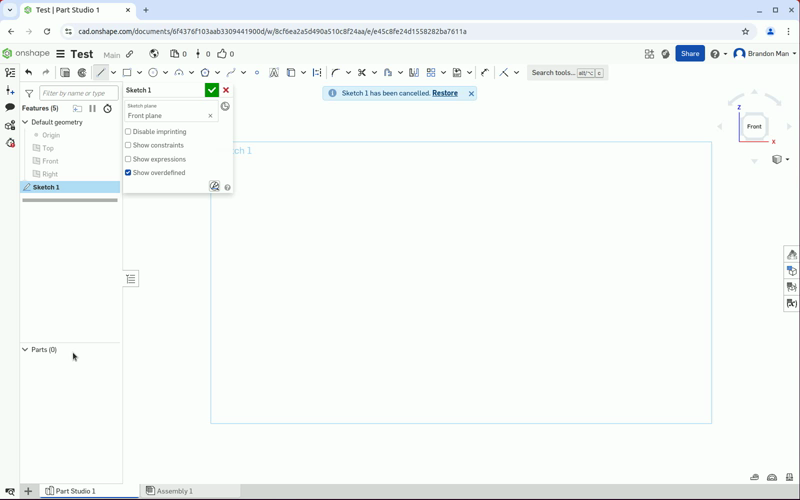
mouse_move(392, 370)
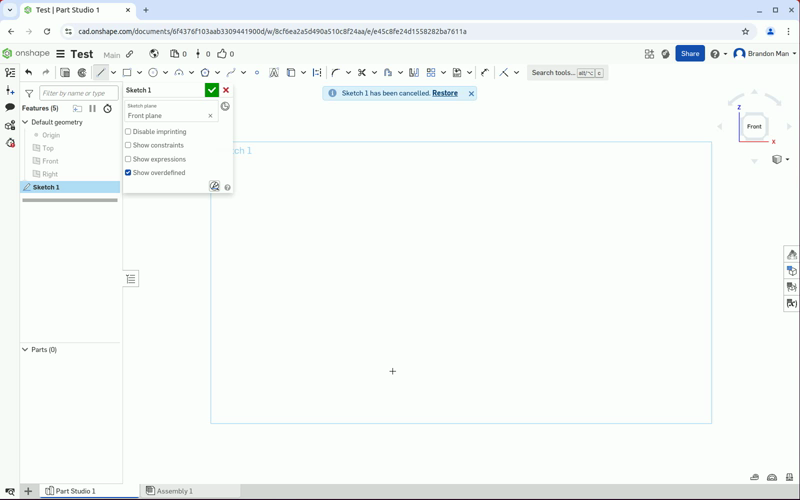
click(392, 370)
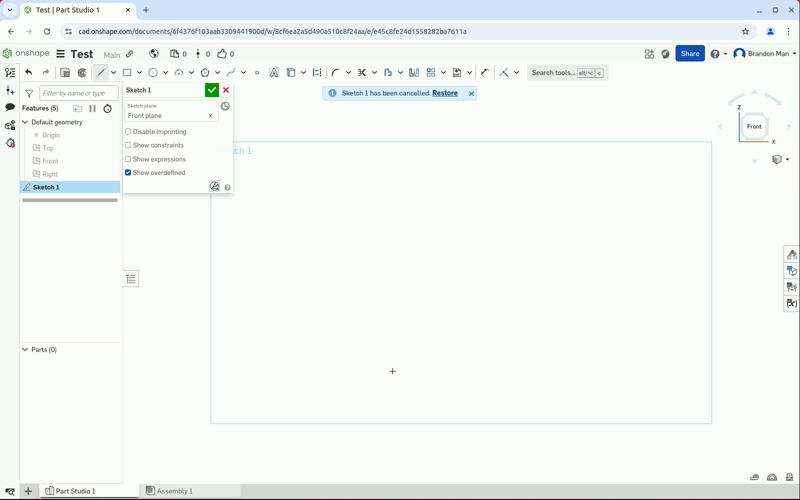
key_up(shift)
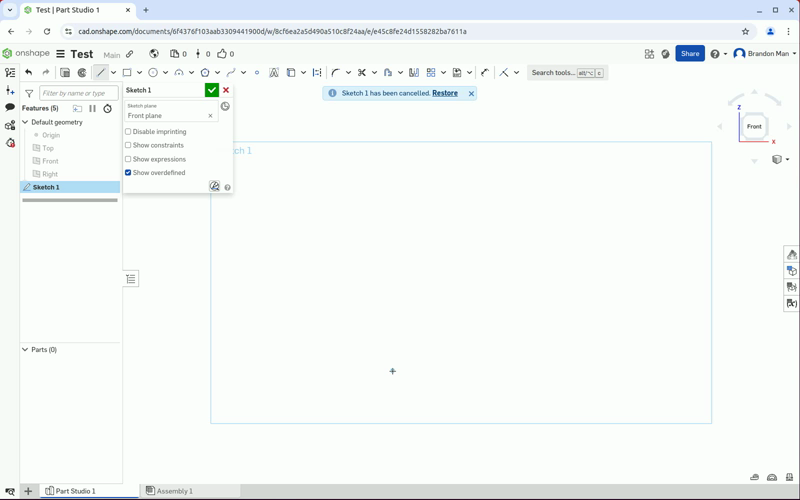
key_down(shift)
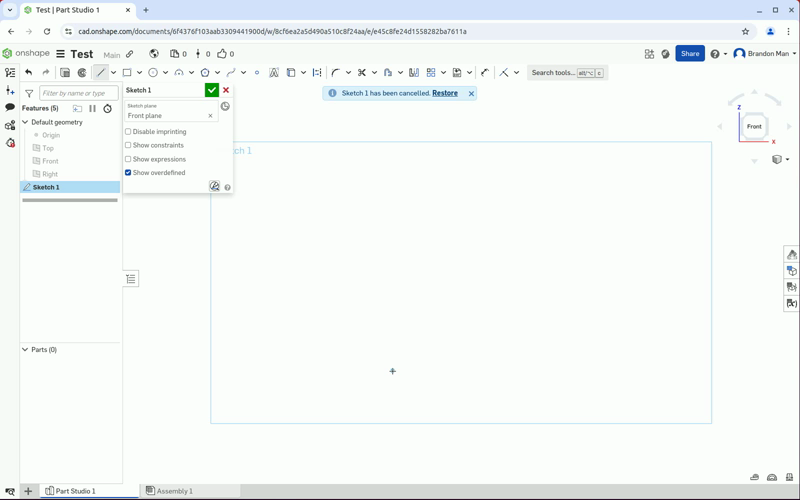
mouse_move(422, 370)
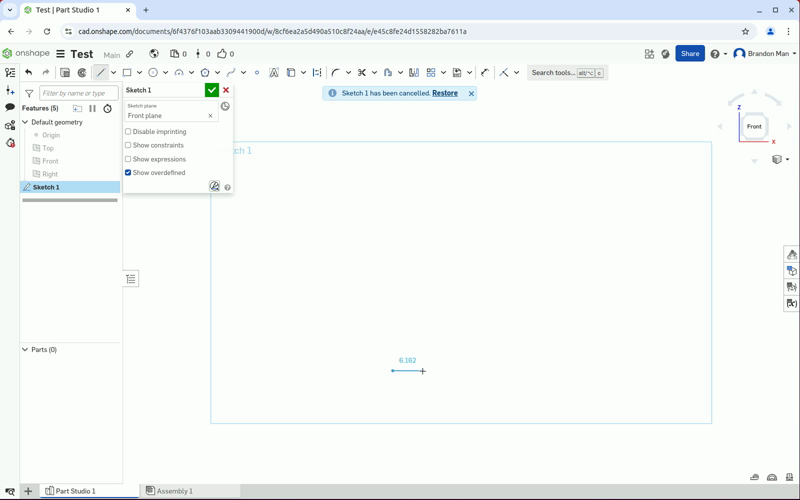
mouse_move(448, 370)
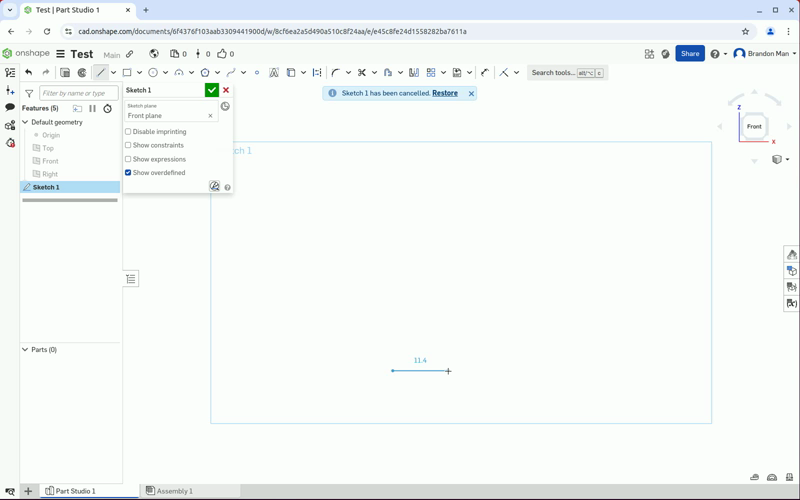
click(448, 370)
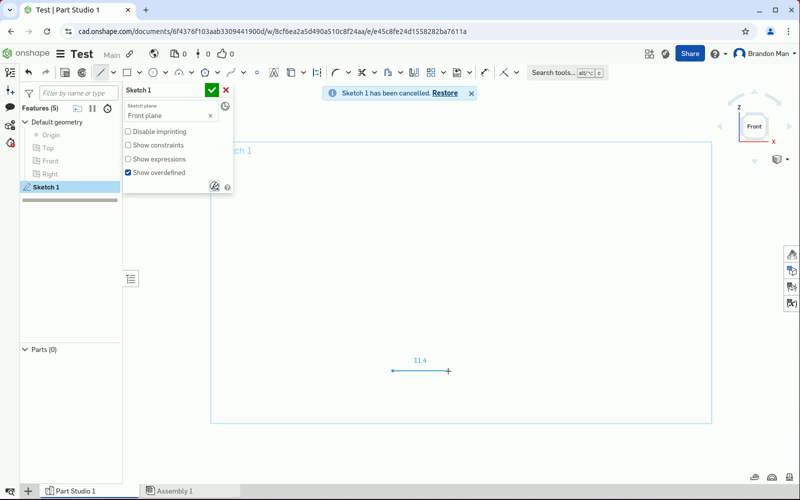
key_up(shift)
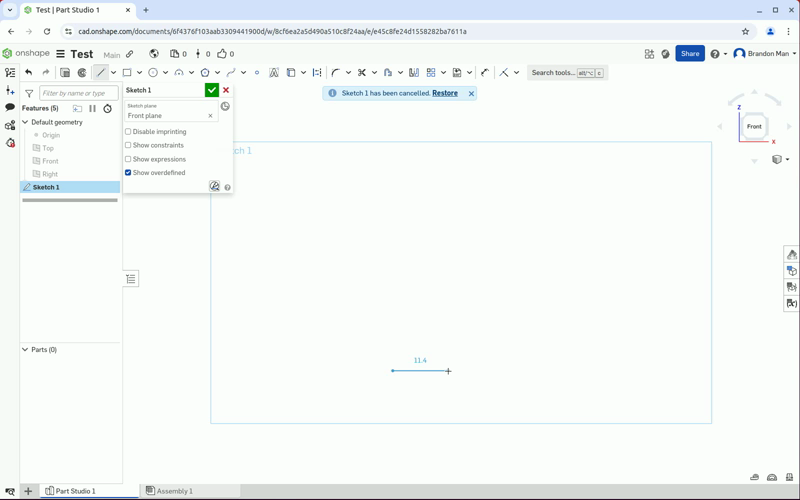
key_down(shift)
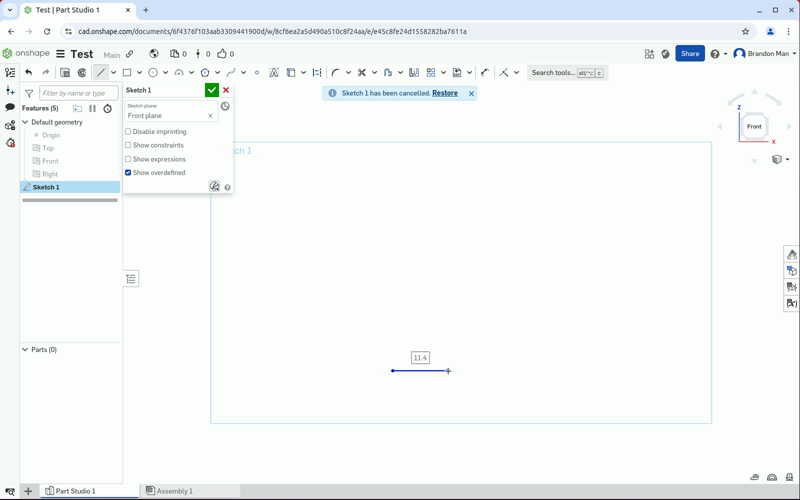
mouse_move(478, 370)
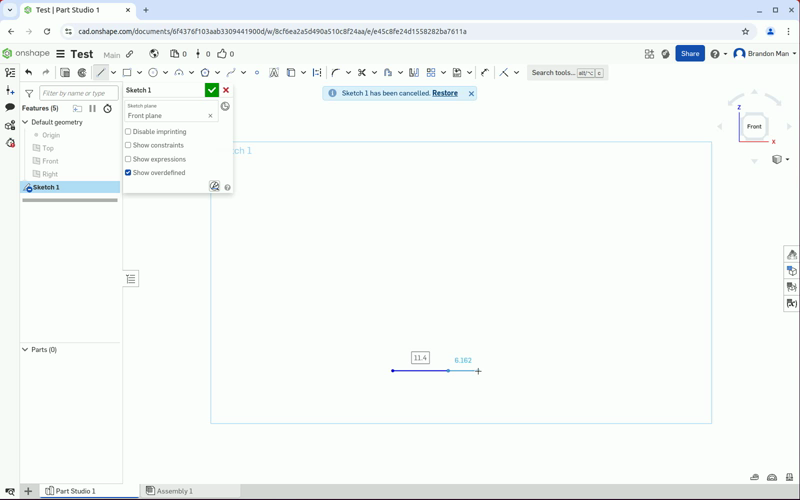
mouse_move(457, 370)
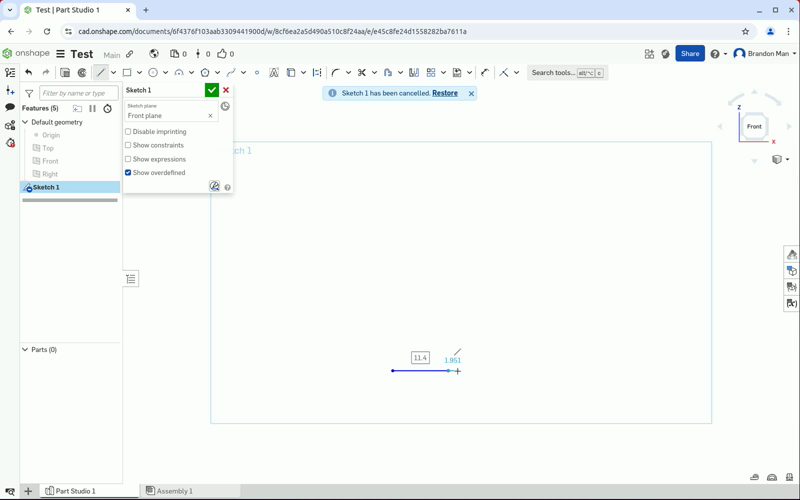
click(457, 370)
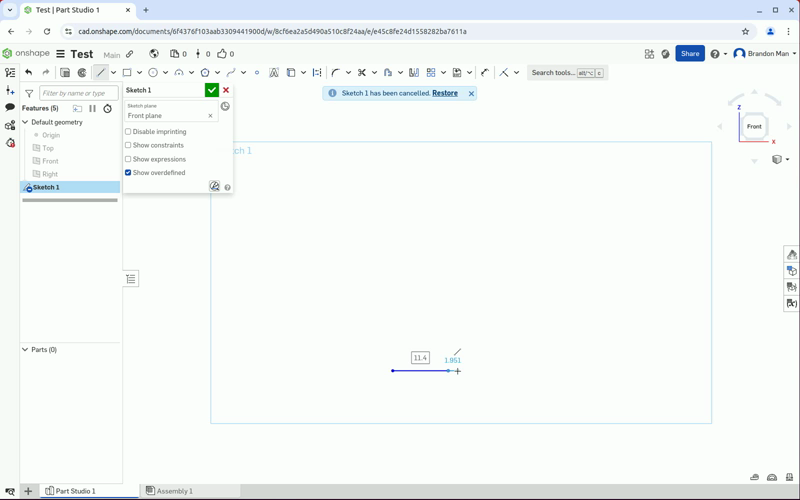
key_up(shift)
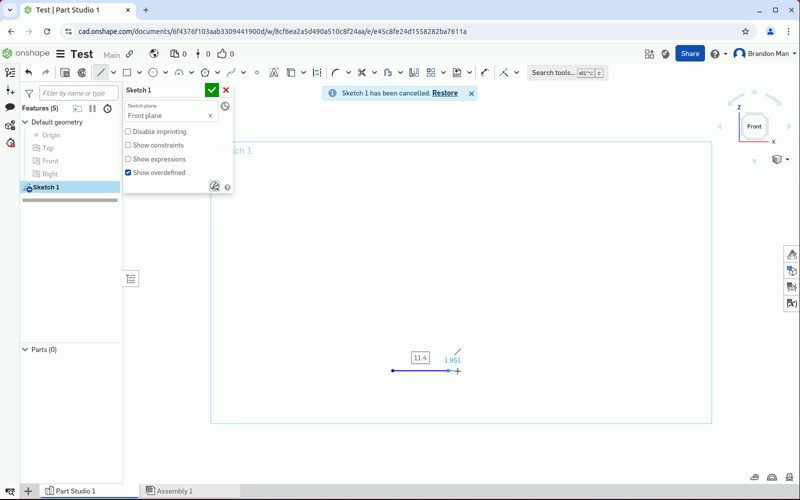
key_down(shift)
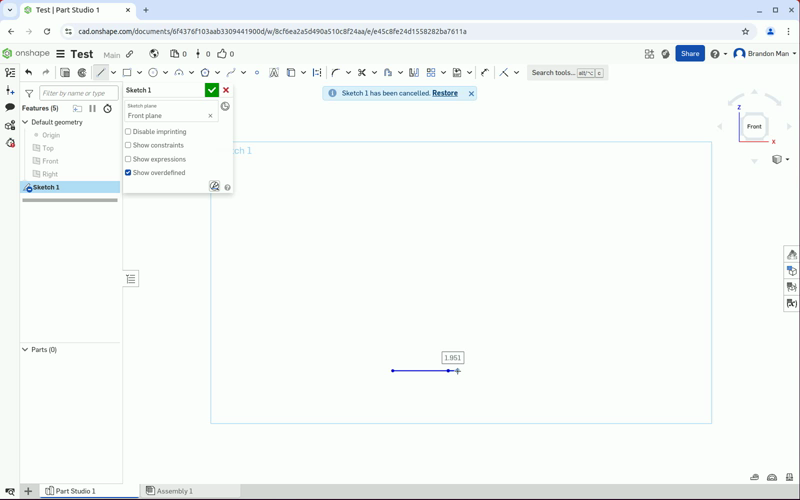
mouse_move(487, 370)
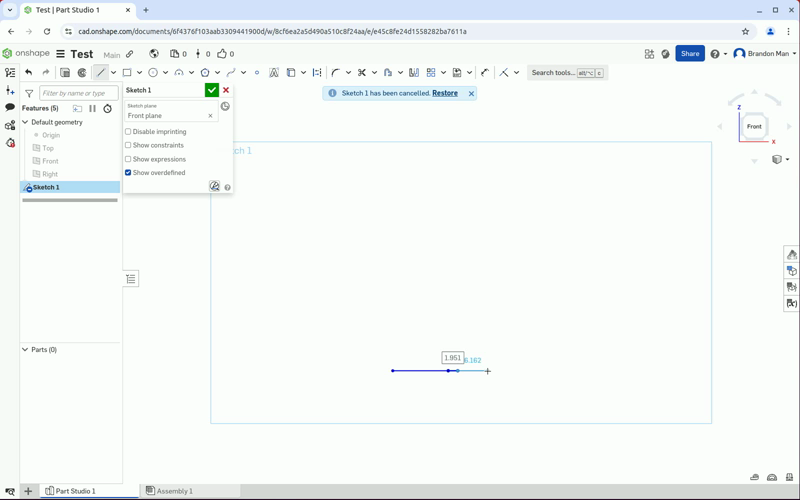
mouse_move(462, 370)
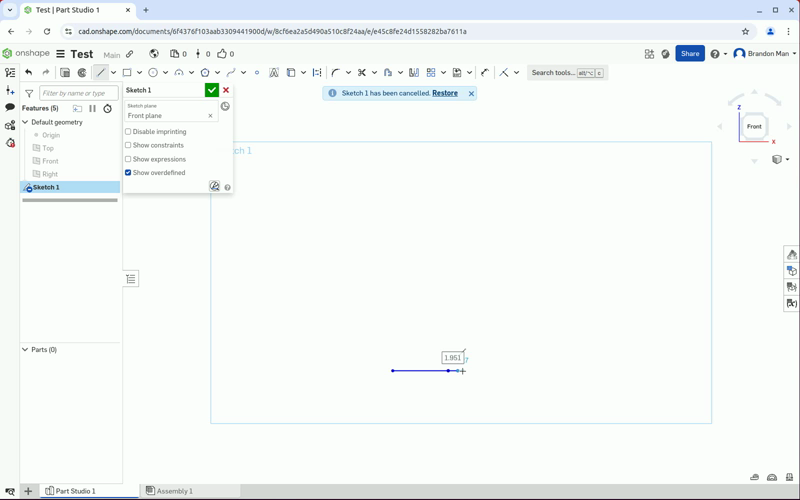
scroll(6)
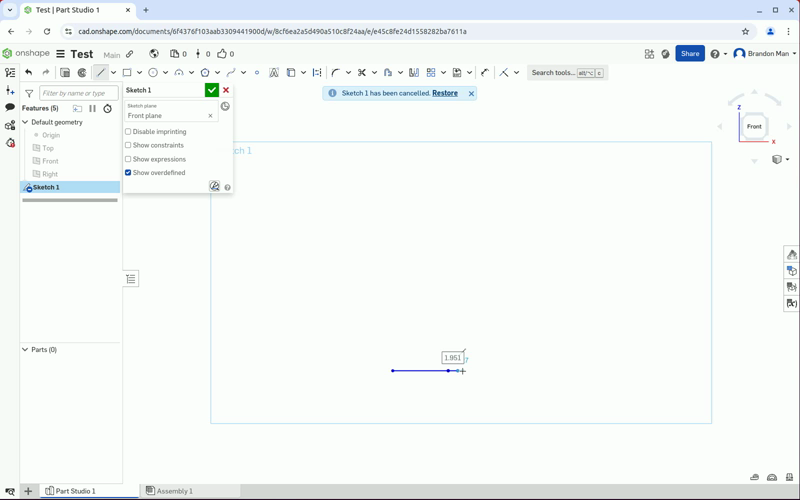
scroll(6)
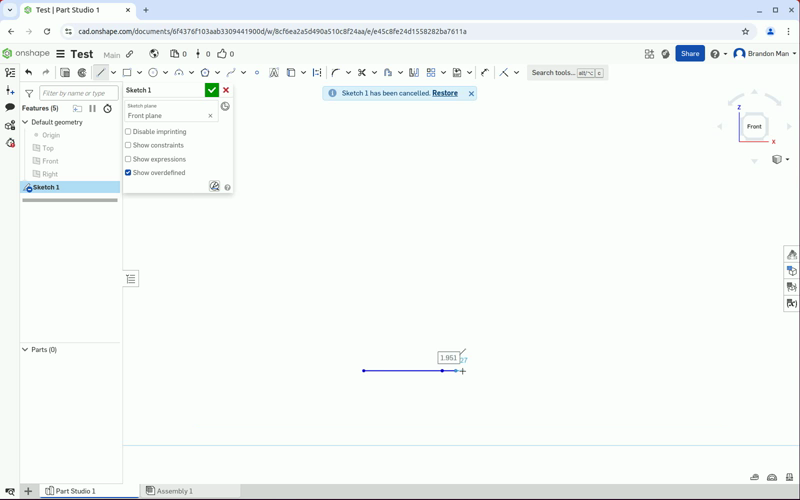
scroll(6)
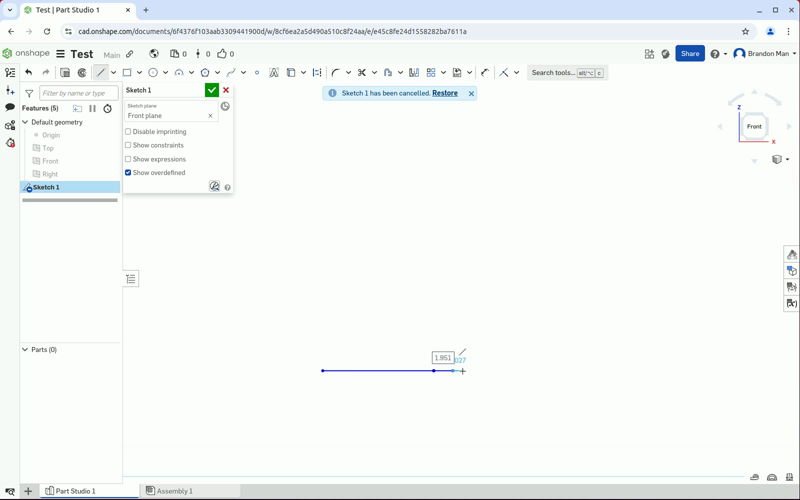
scroll(6)
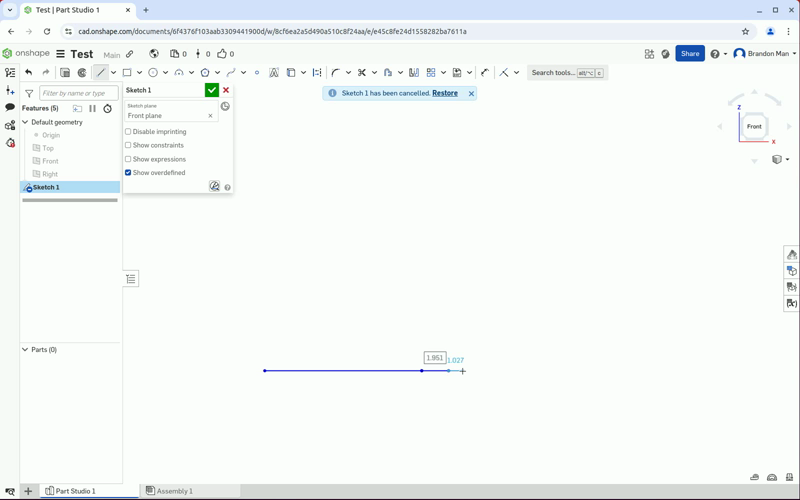
scroll(6)
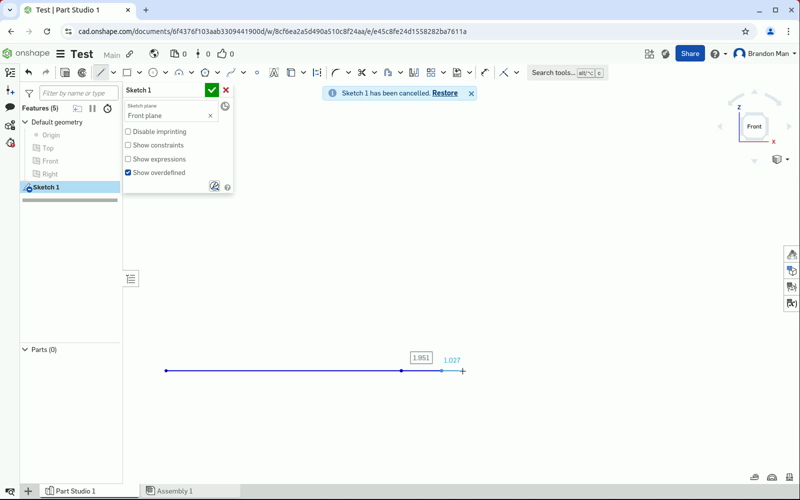
scroll(6)
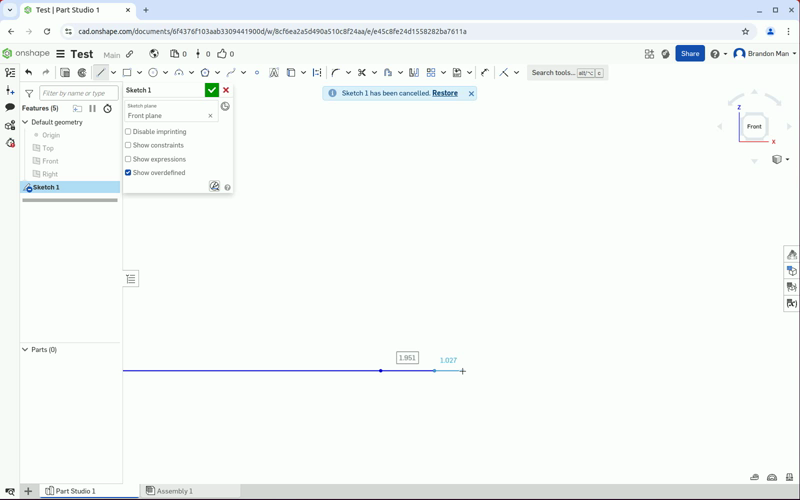
scroll(6)
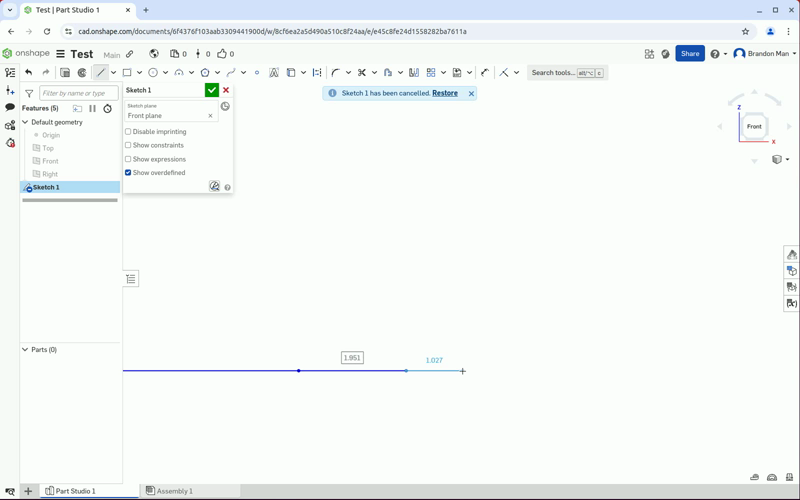
click(462, 370)
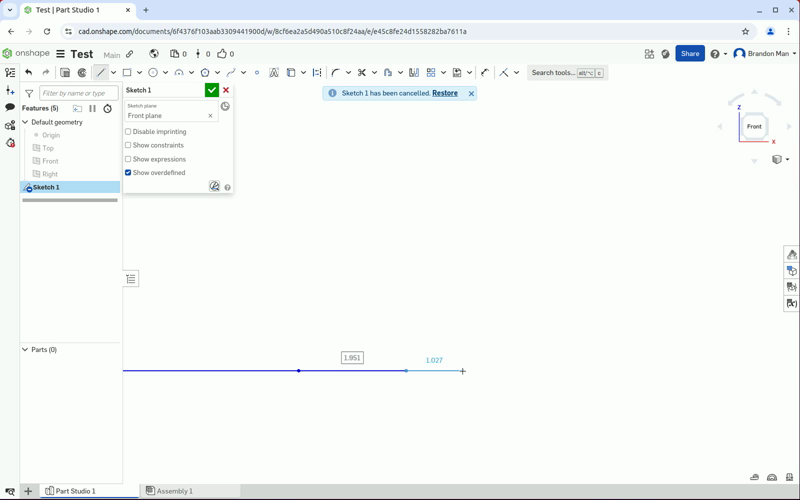
scroll(-6)
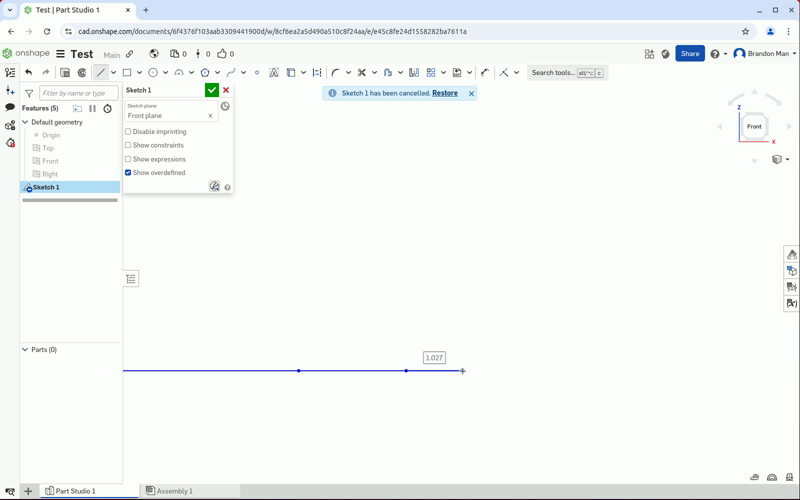
scroll(-6)
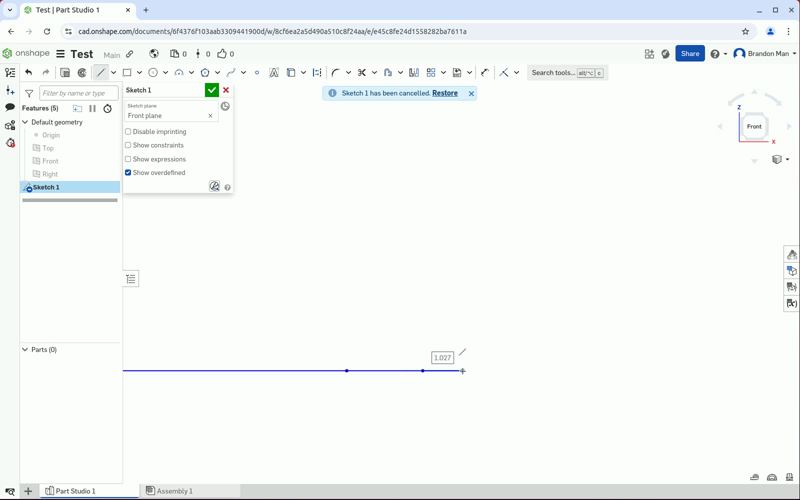
scroll(-6)
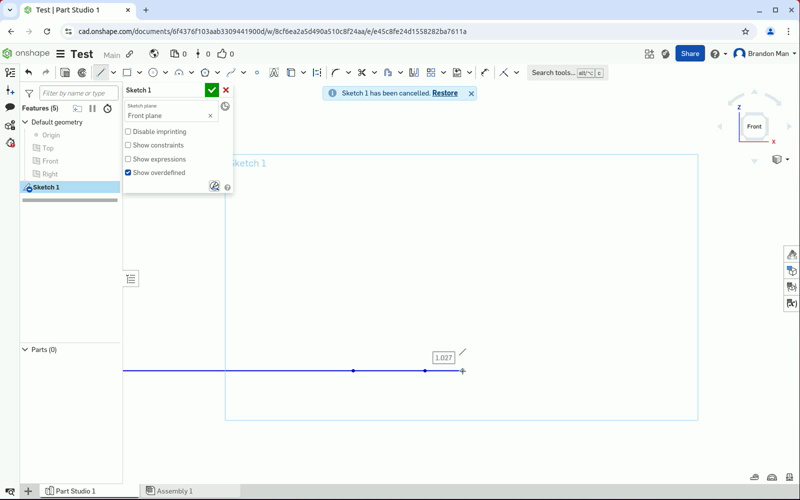
scroll(-6)
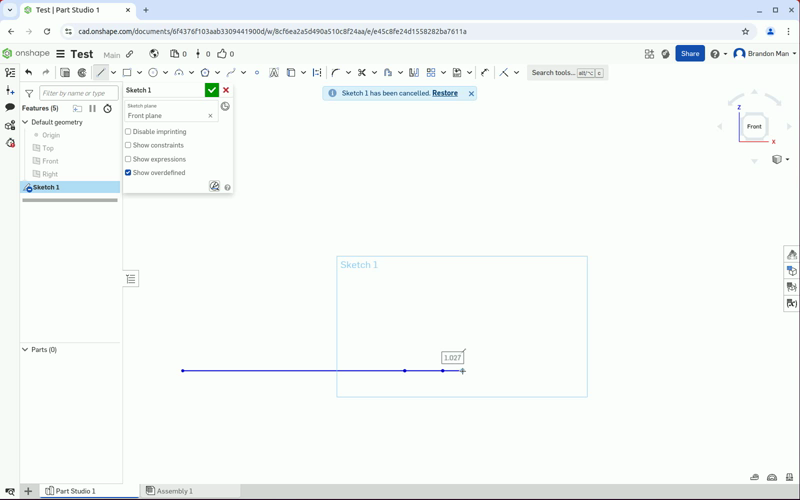
scroll(-6)
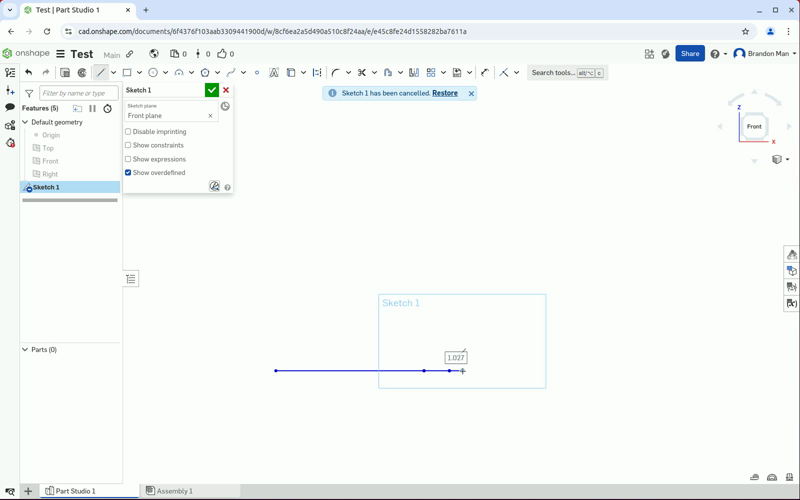
scroll(-6)
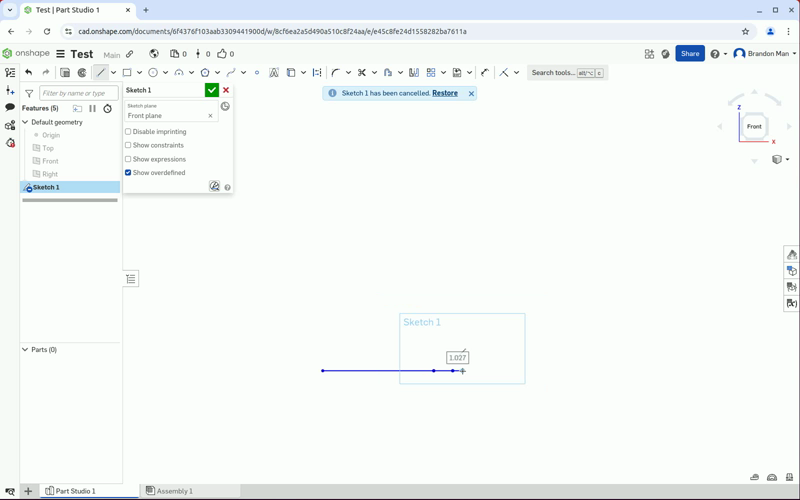
scroll(-6)
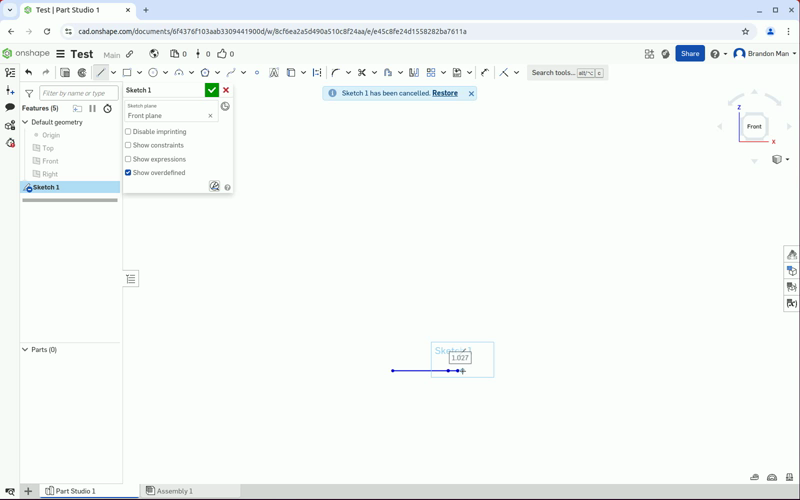
key_up(shift)
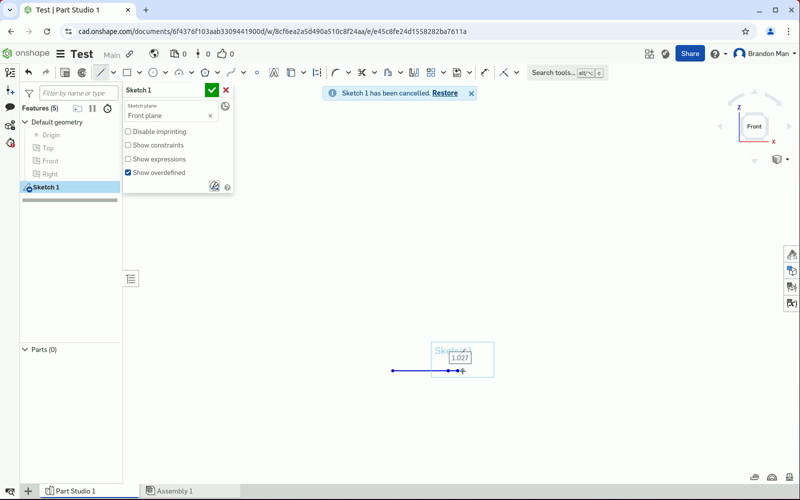
key_down(shift)
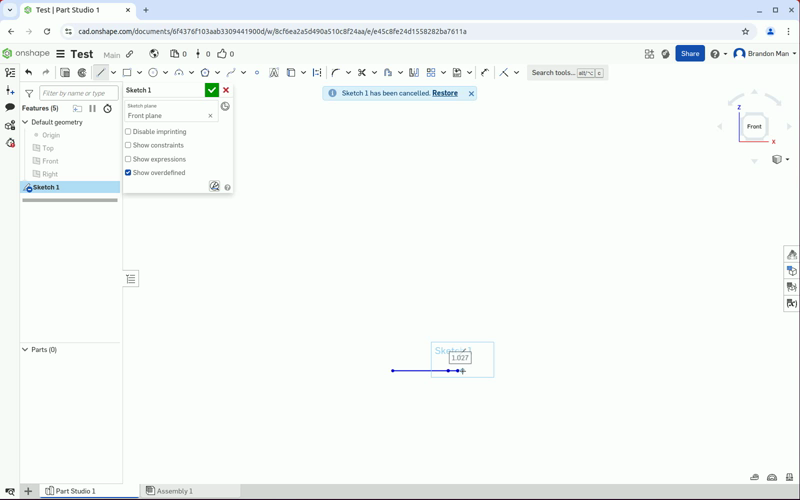
mouse_move(492, 370)
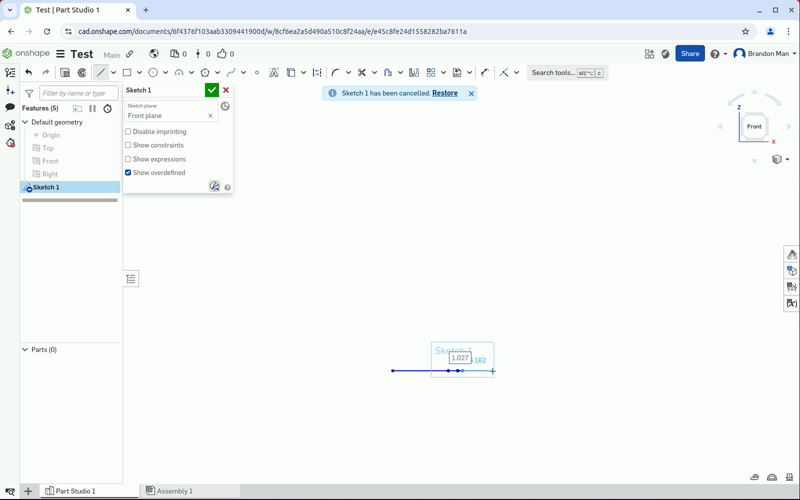
mouse_move(474, 370)
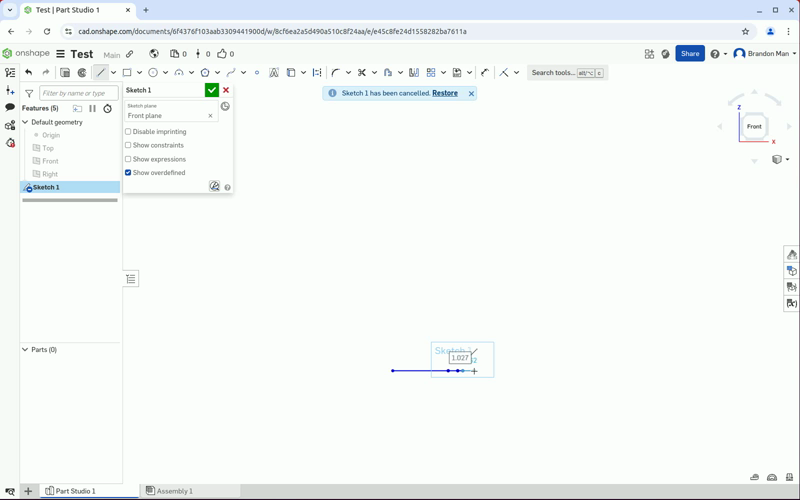
click(474, 370)
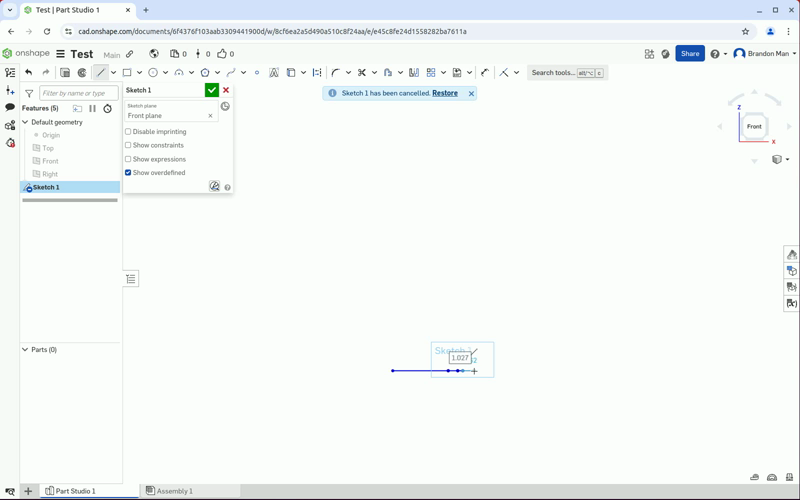
key_up(shift)
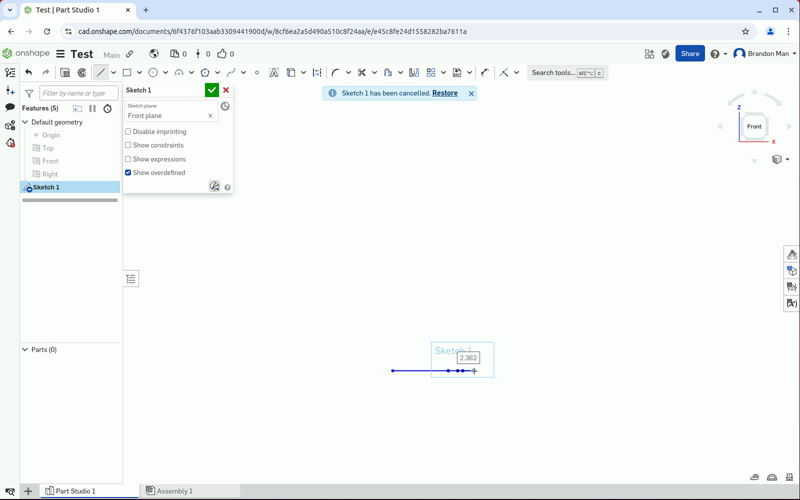
key_down(shift)
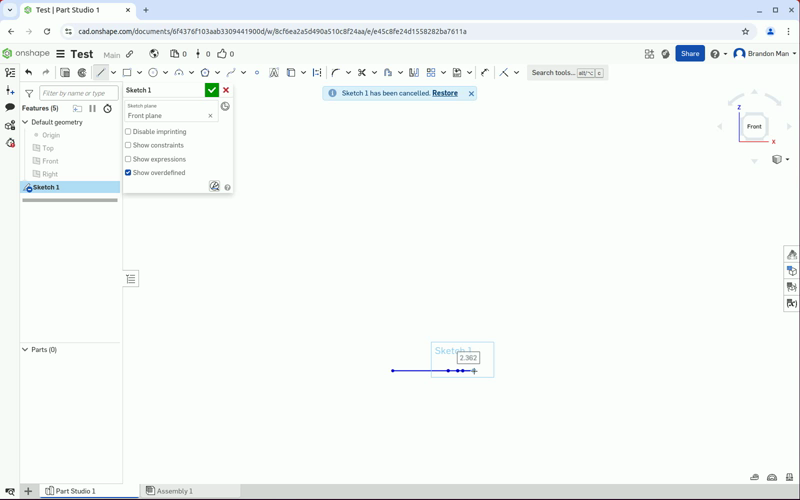
mouse_move(504, 370)
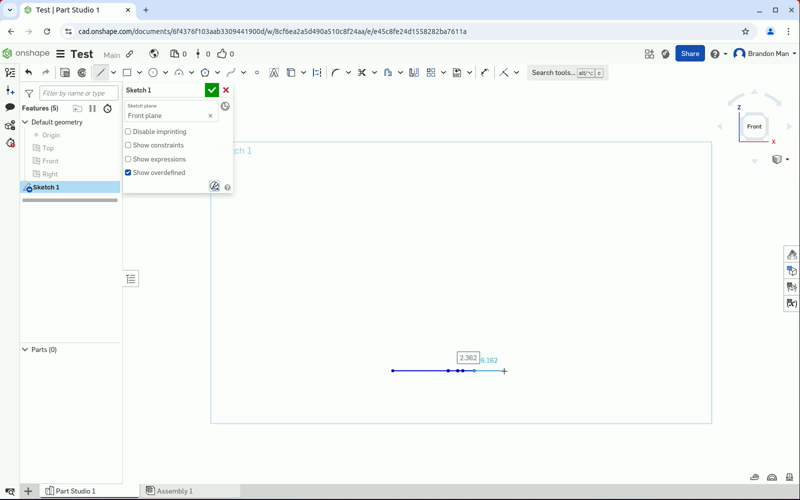
mouse_move(527, 370)
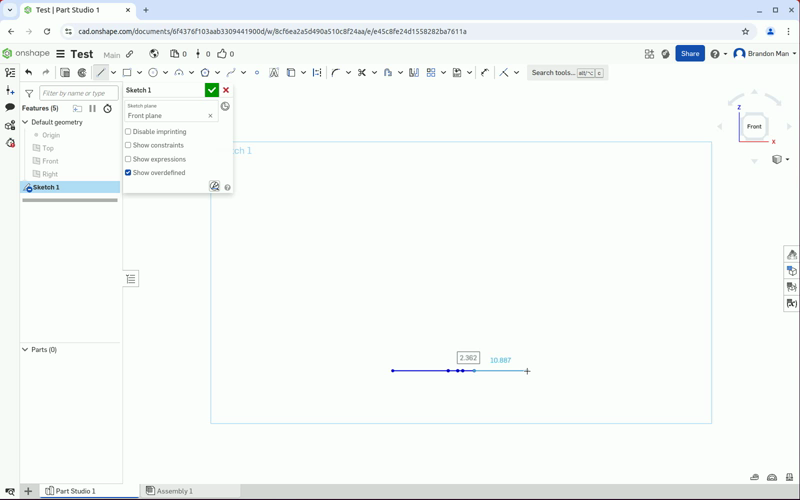
click(527, 370)
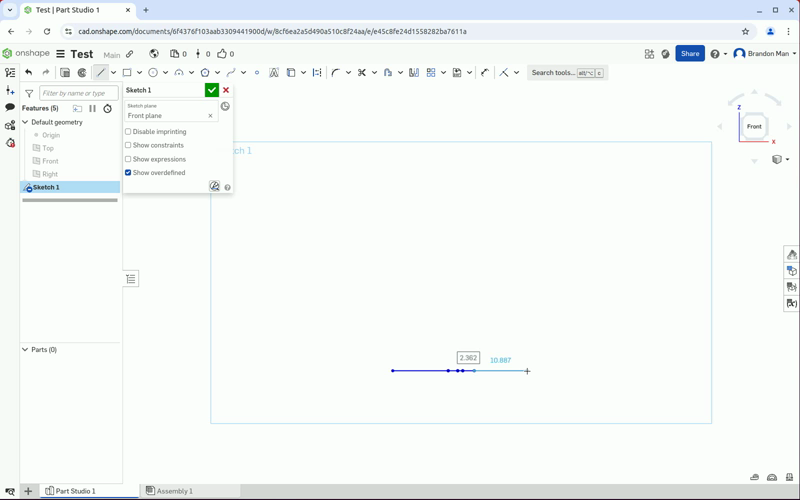
key_up(shift)
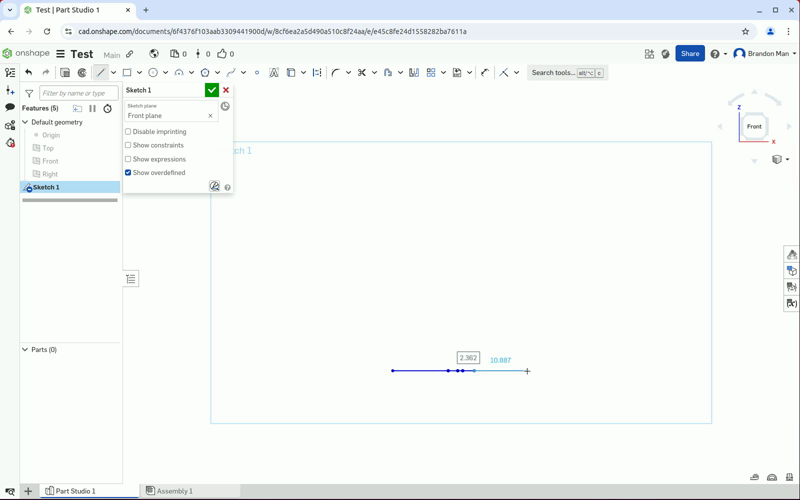
key_down(shift)
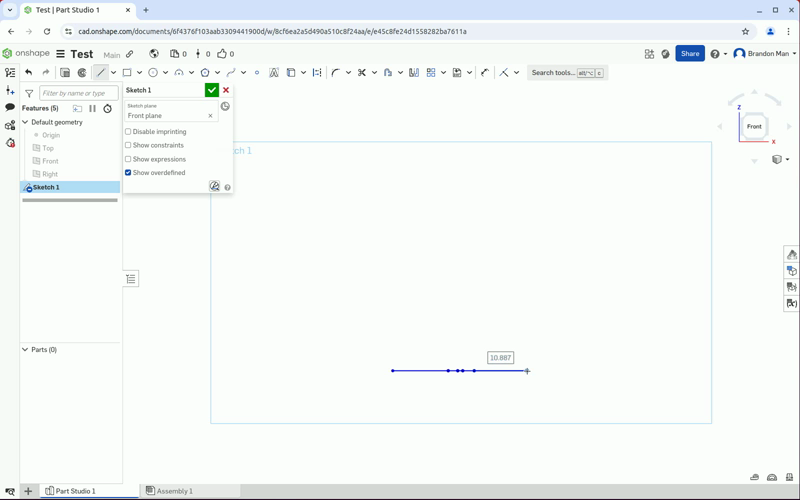
mouse_move(527, 195)
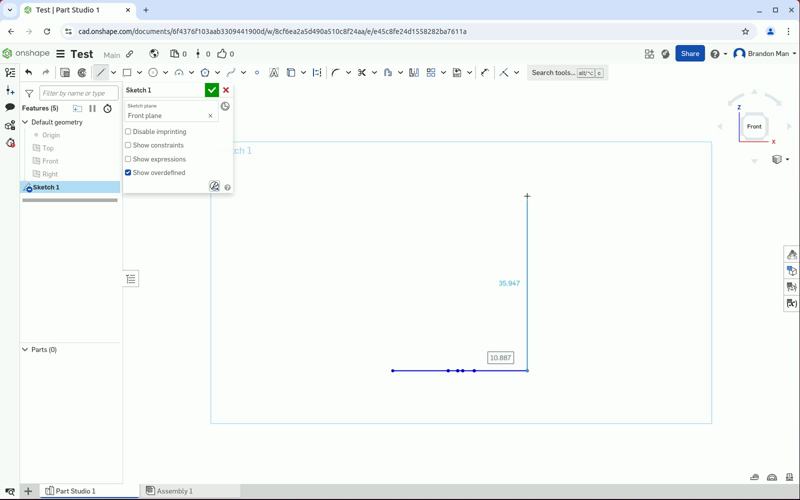
click(527, 195)
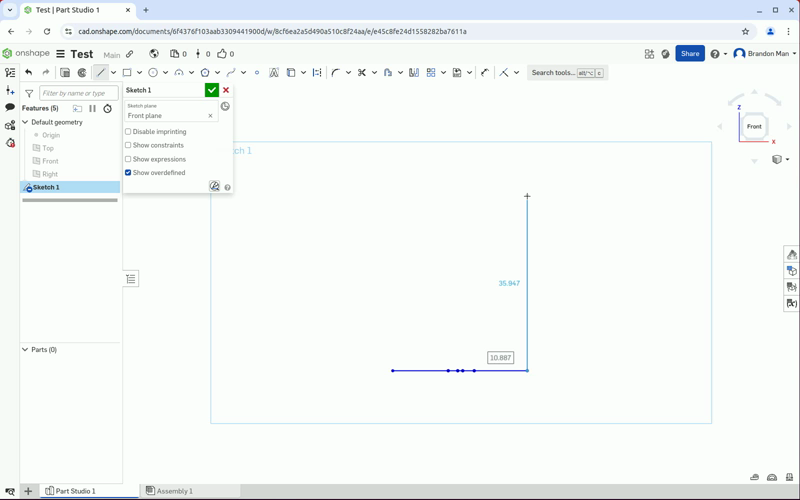
key_up(shift)
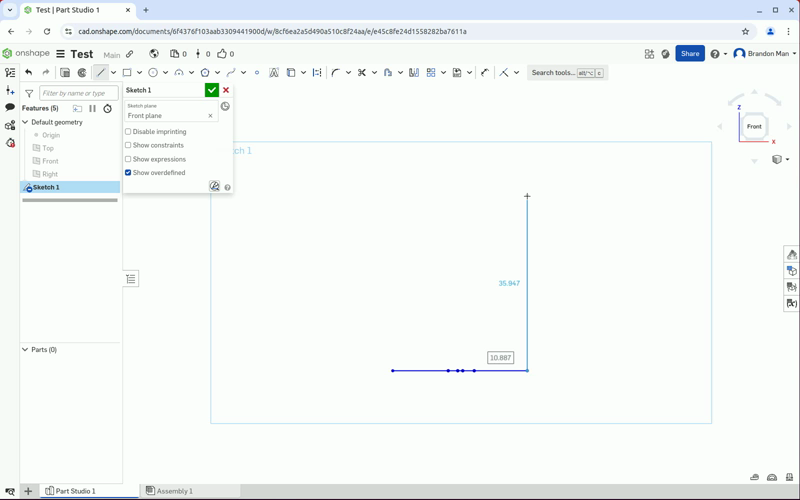
key_down(shift)
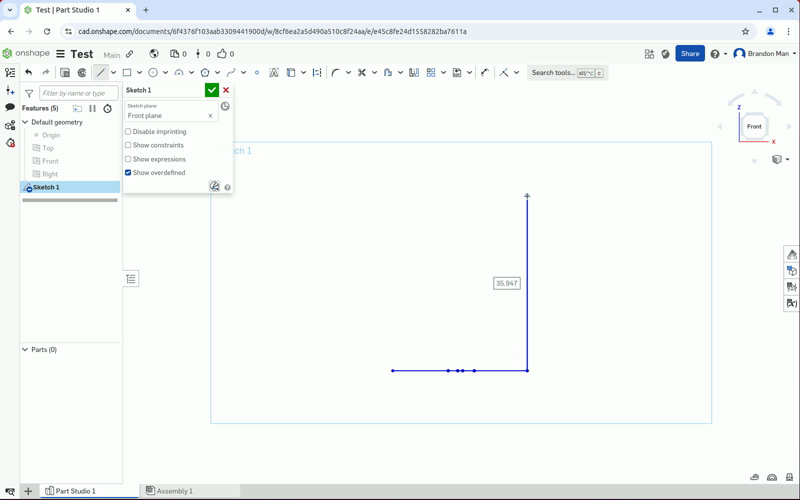
mouse_move(392, 195)
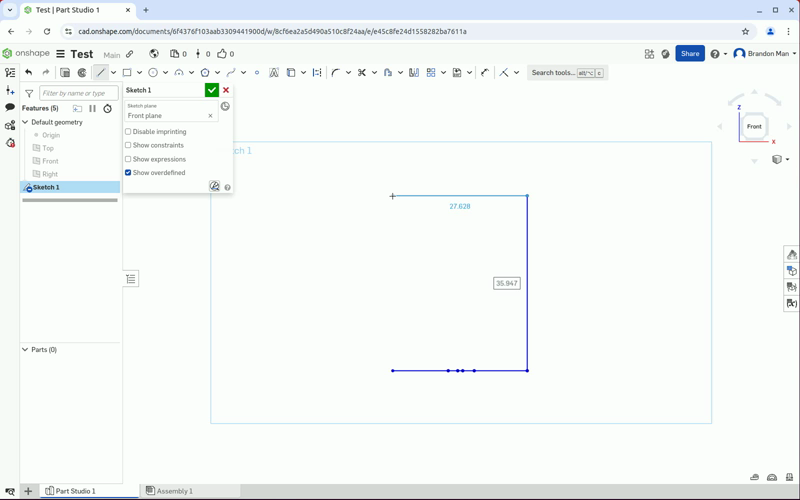
click(392, 195)
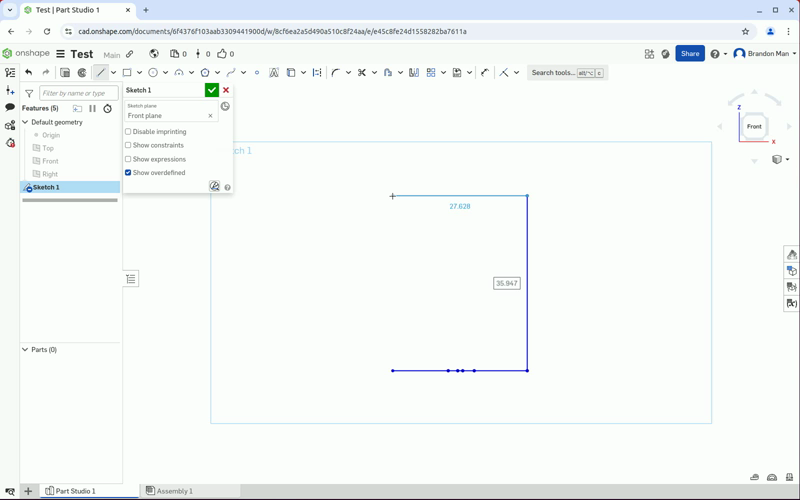
key_up(shift)
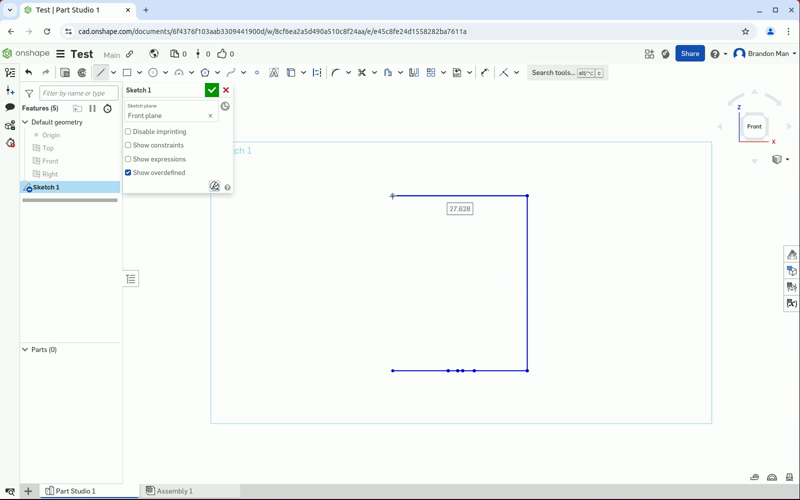
key_down(shift)
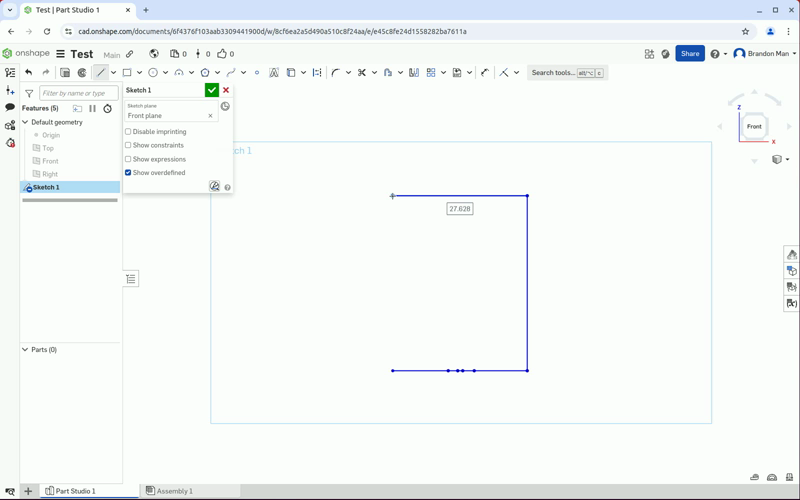
mouse_move(392, 370)
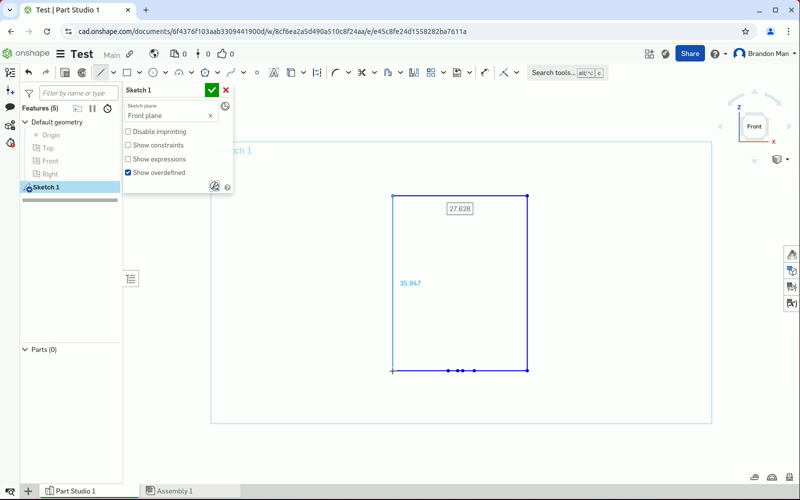
key_up(shift)
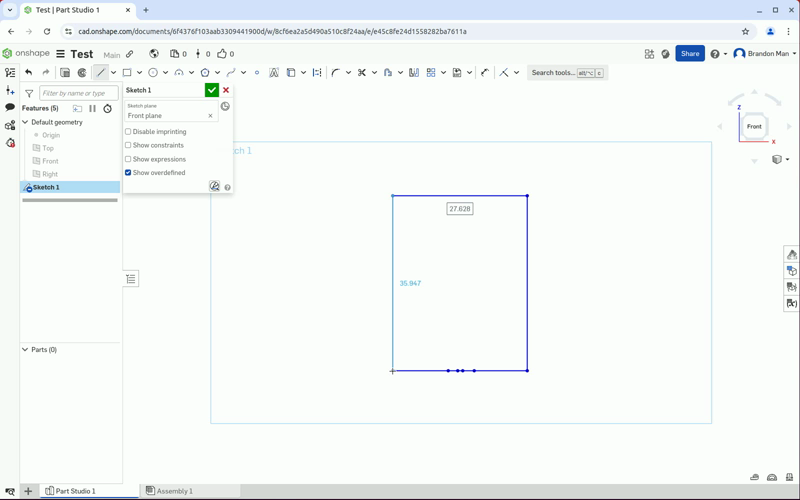
click(392, 370)
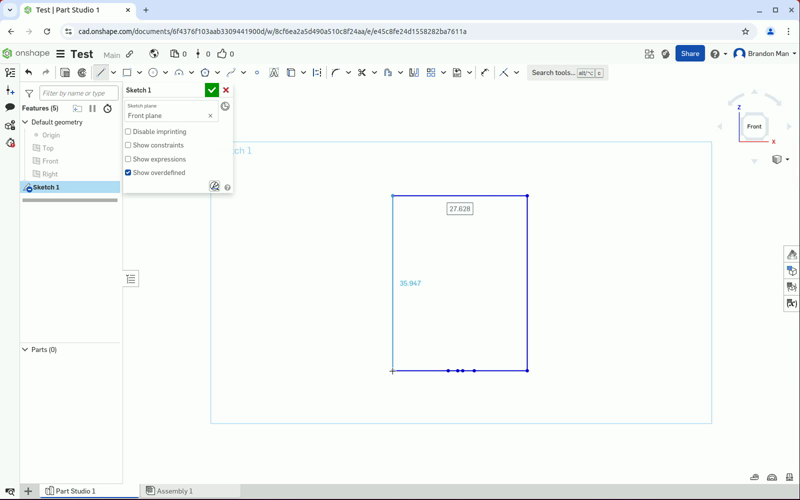
key(esc)
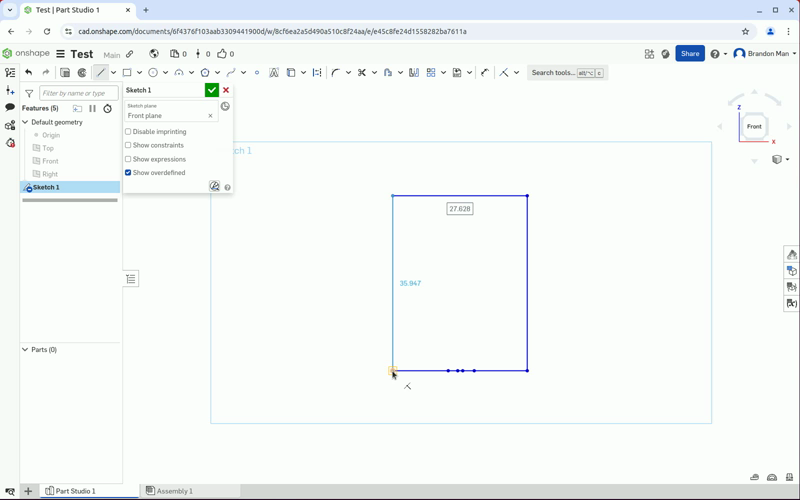
mouse_move(491, 340)
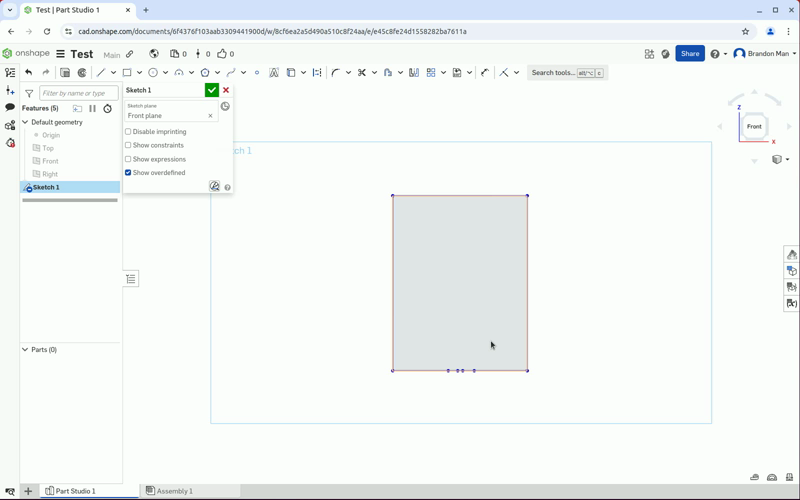
click(491, 340)
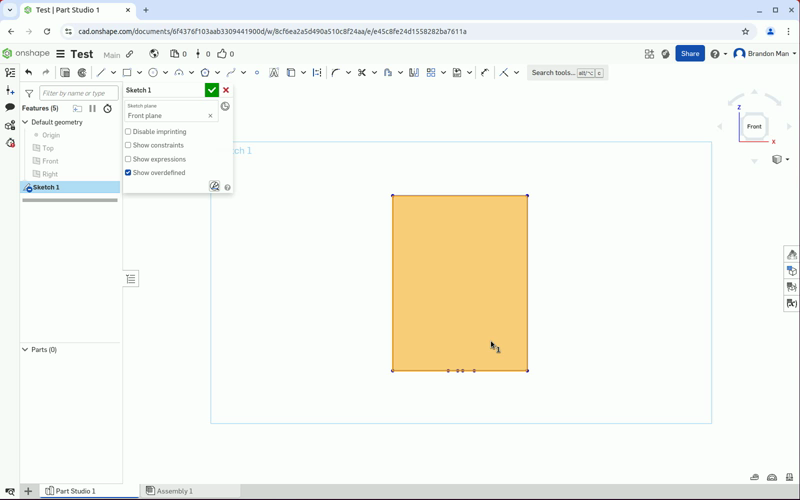
mouse_move(73, 352)
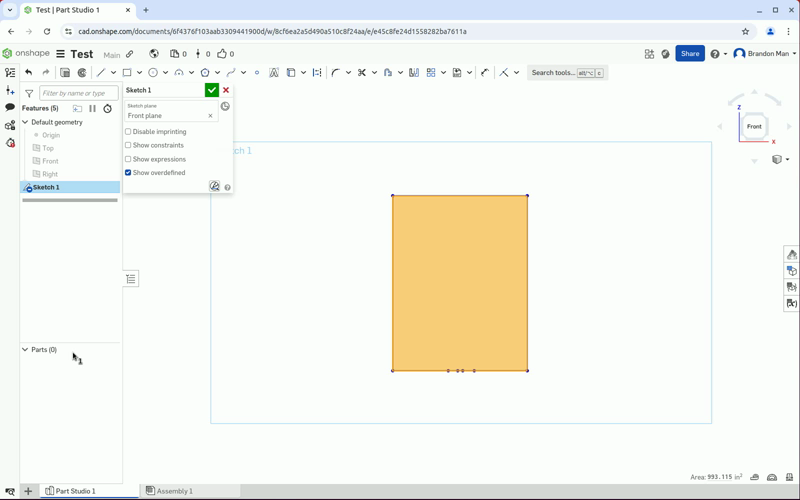
key(shift+y)
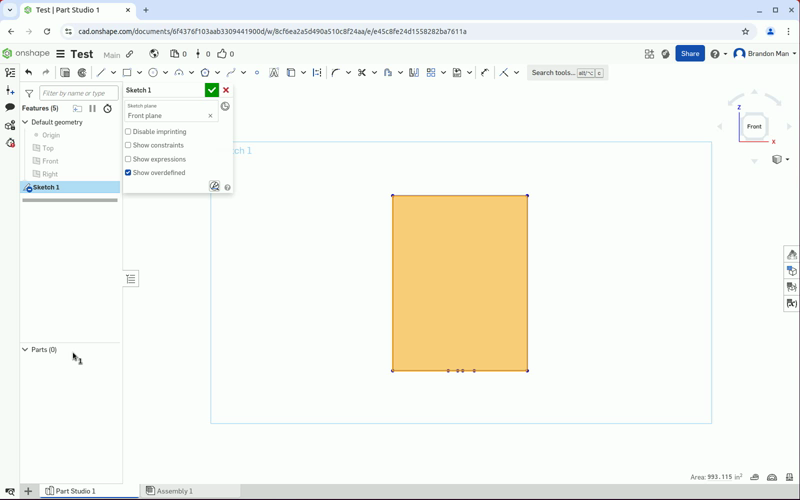
key(shift+e)
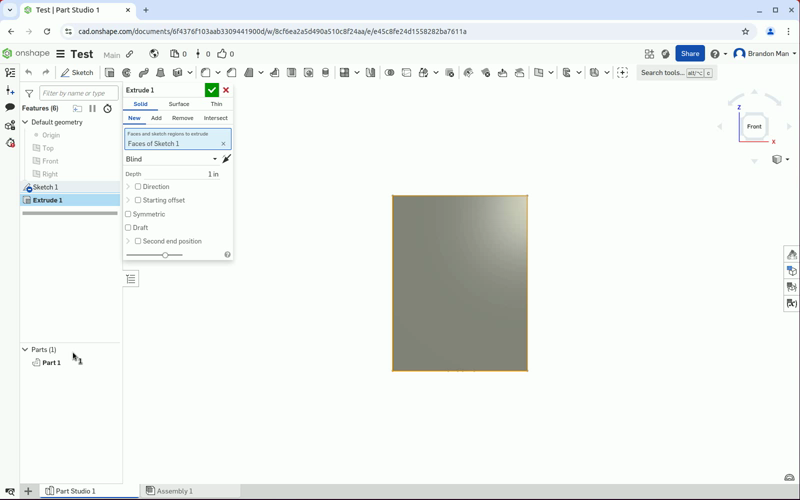
mouse_move(143, 106)
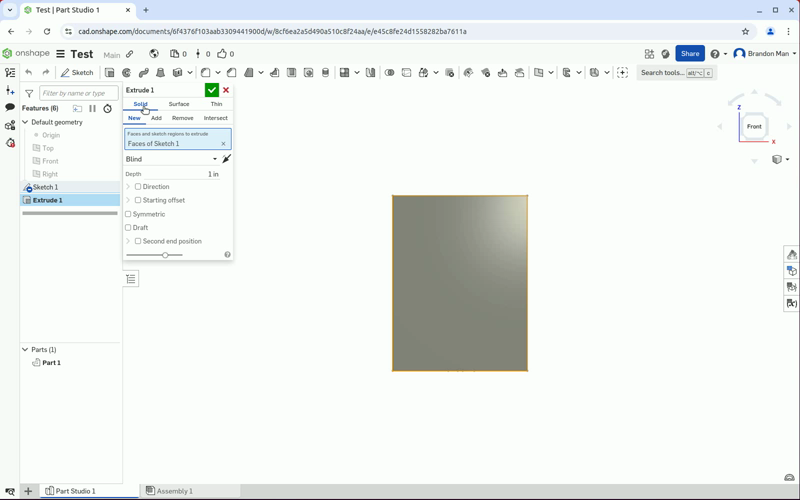
click(143, 106)
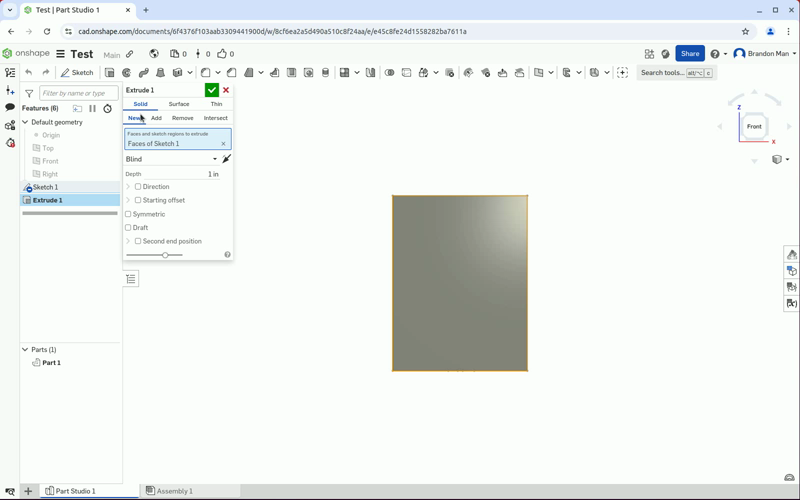
mouse_move(137, 120)
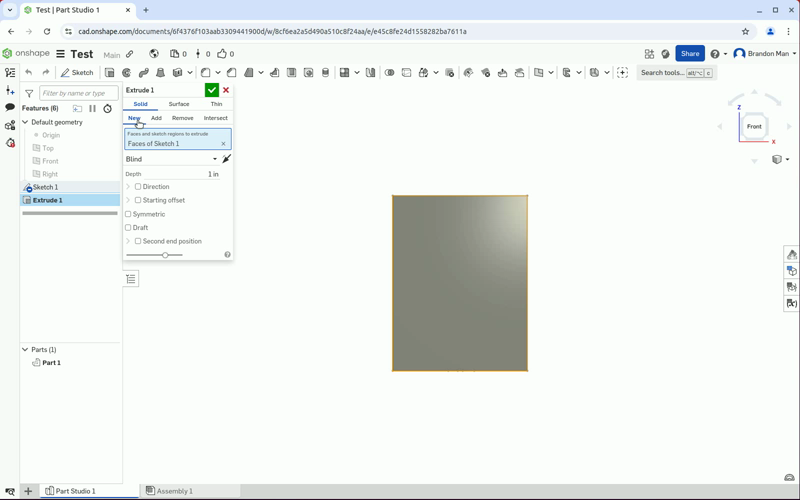
click(137, 120)
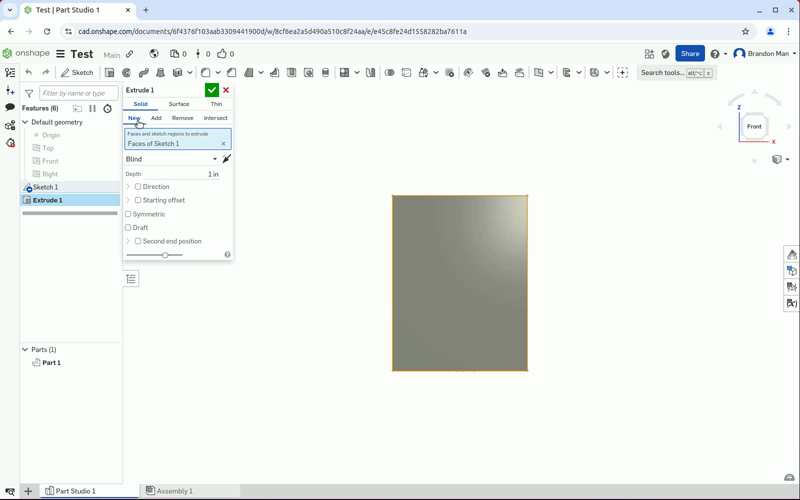
key(tab, 4)
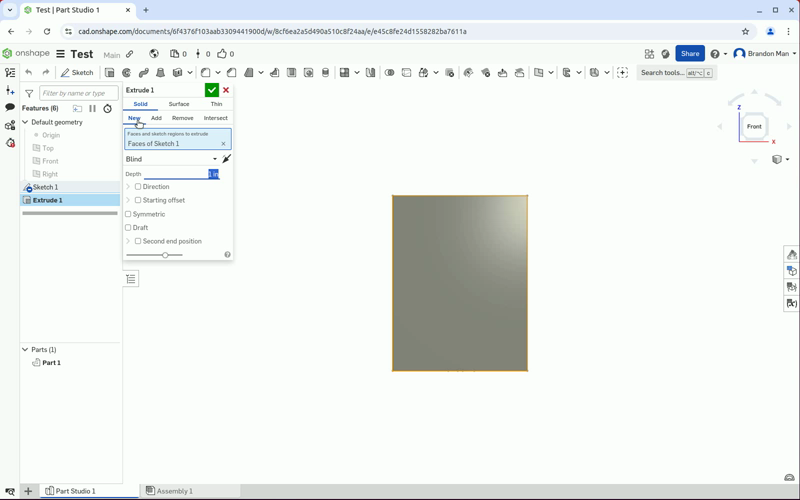
text(1.204)
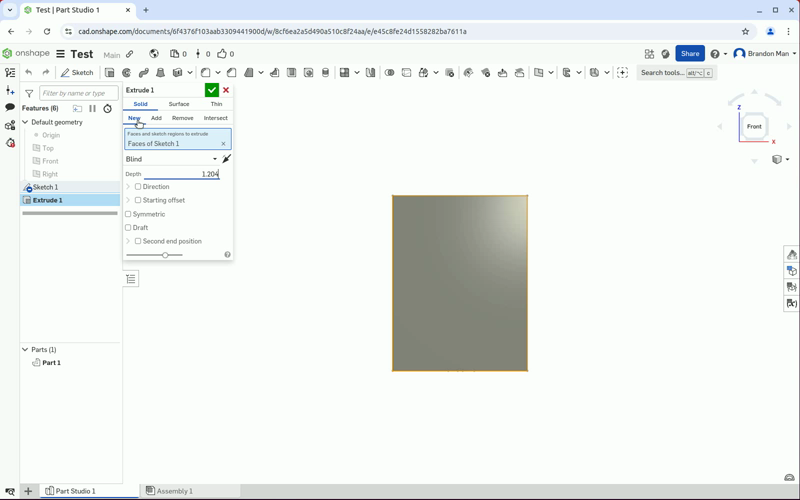
key(enter)
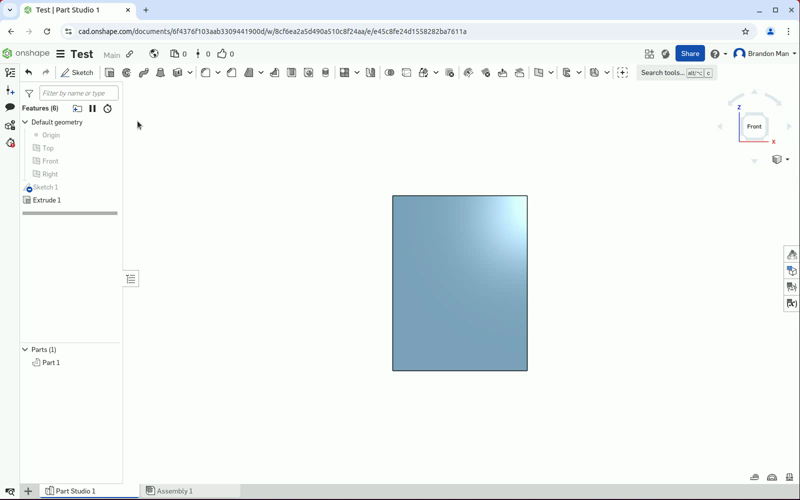
key(shift+h)
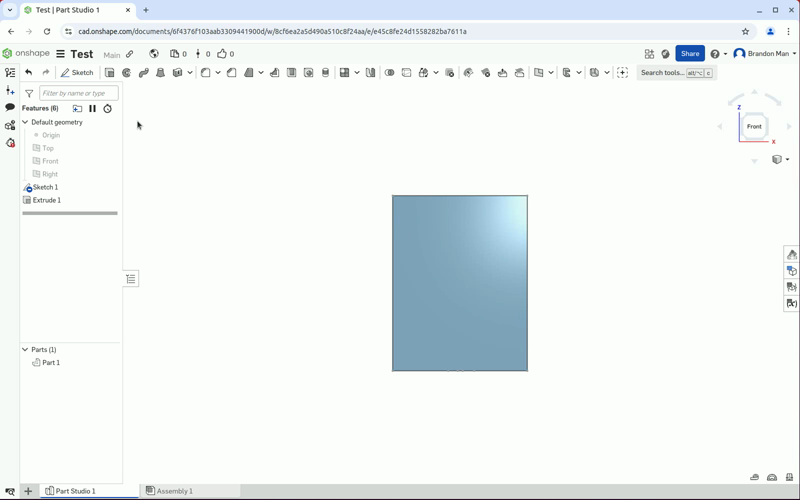
key(shift+h)
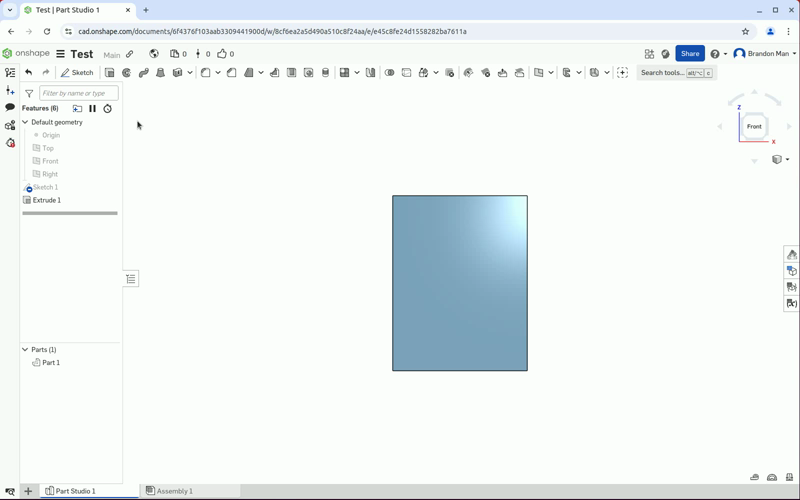
mouse_move(73, 189)
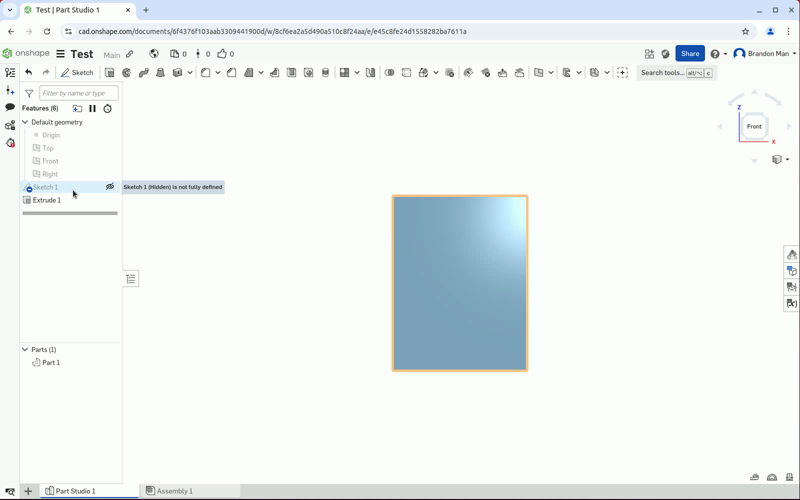
click(73, 189)
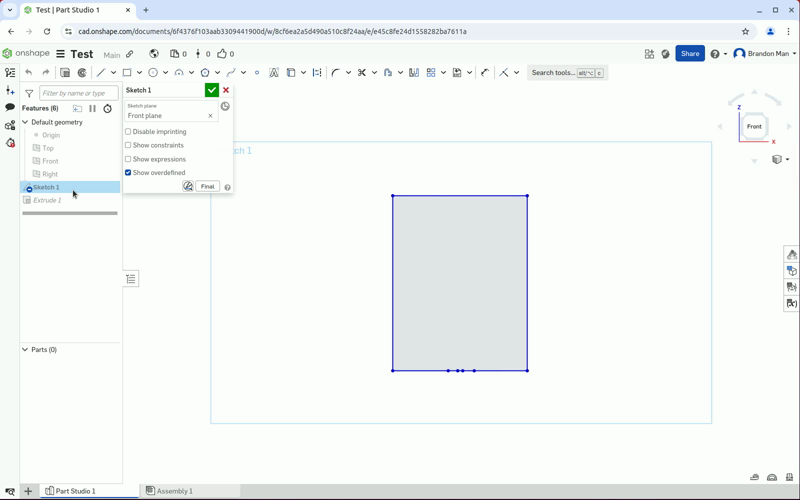
mouse_move(229, 92)
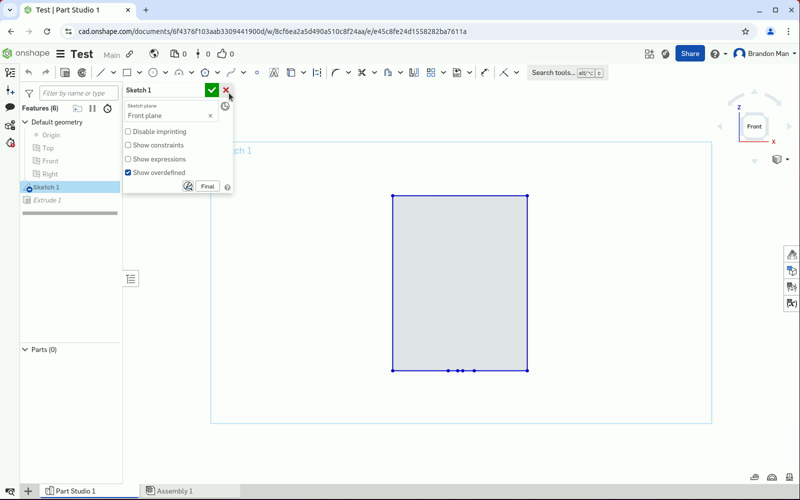
click(229, 92)
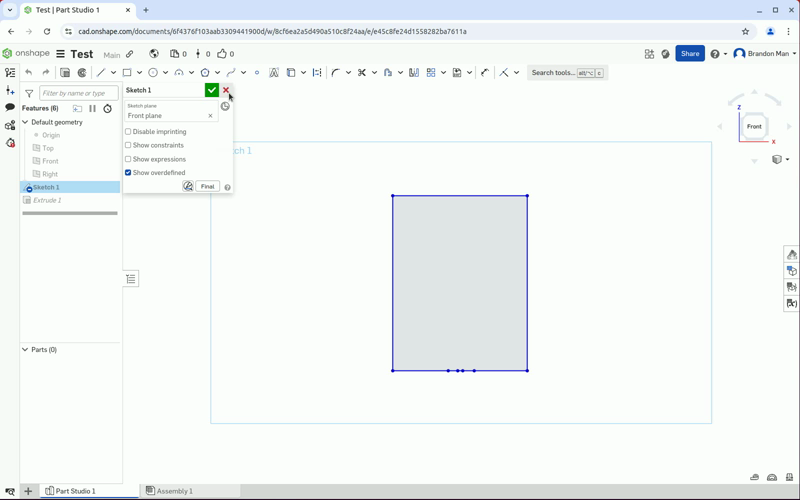
key(shift+s)
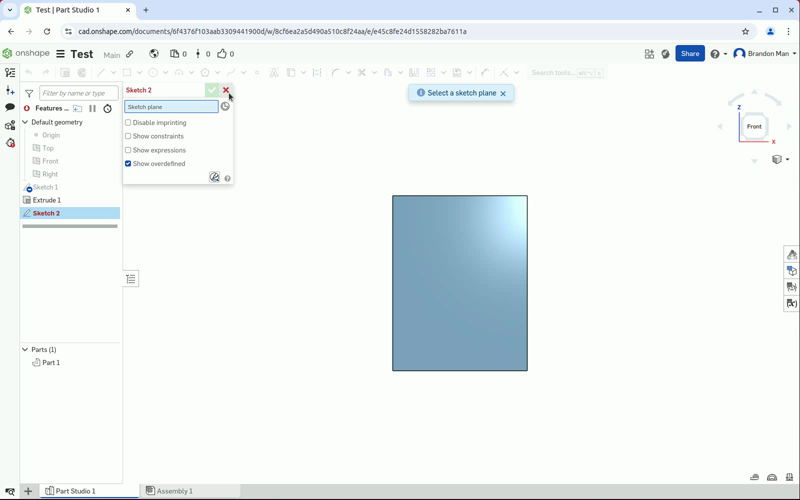
mouse_move(73, 163)
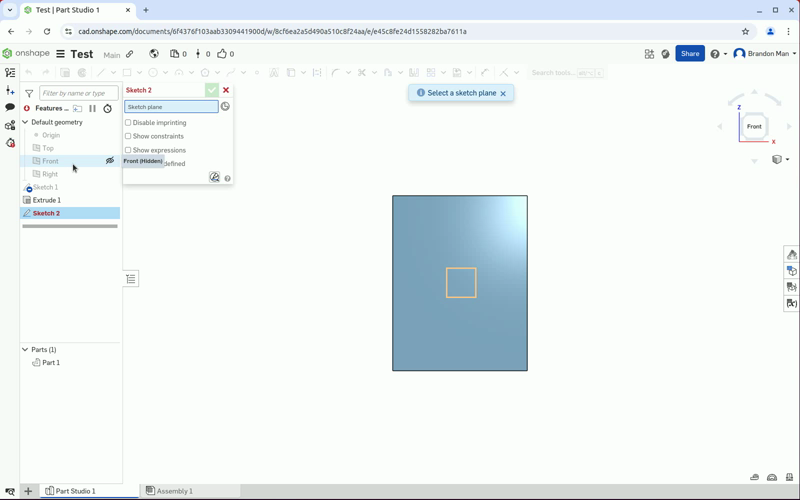
click(73, 163)
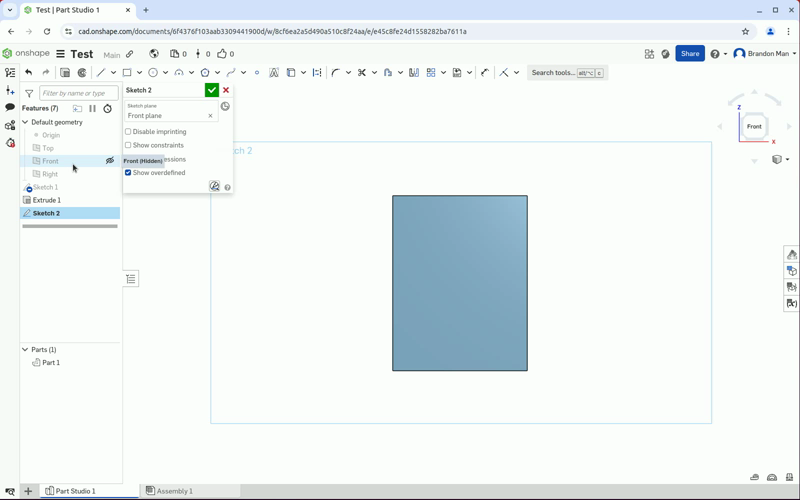
mouse_move(73, 352)
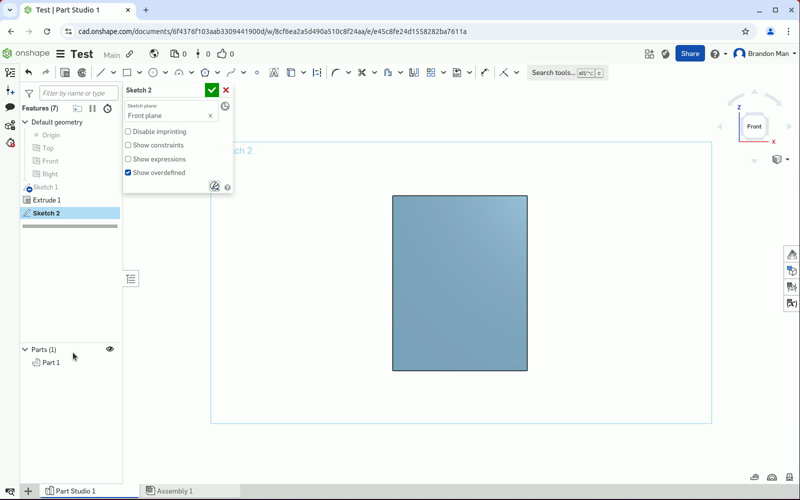
key(y)
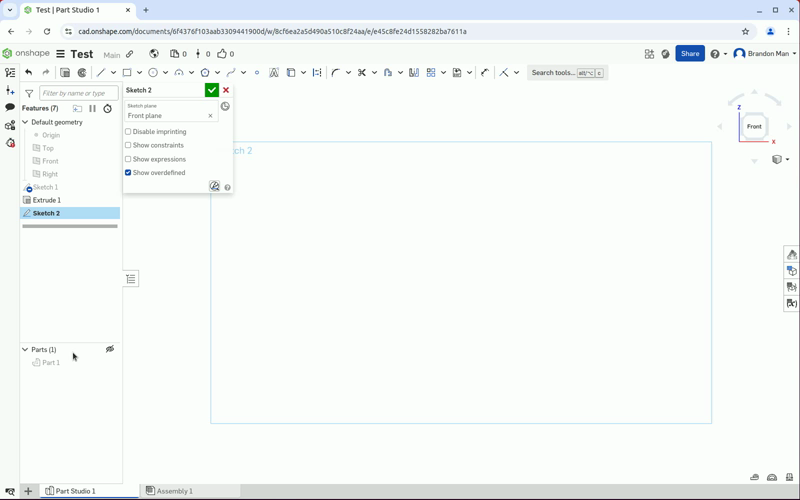
key(l)
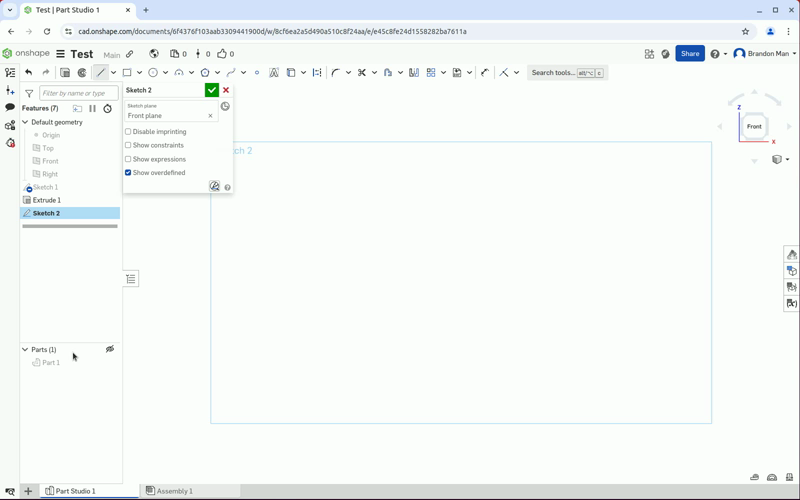
key_down(shift)
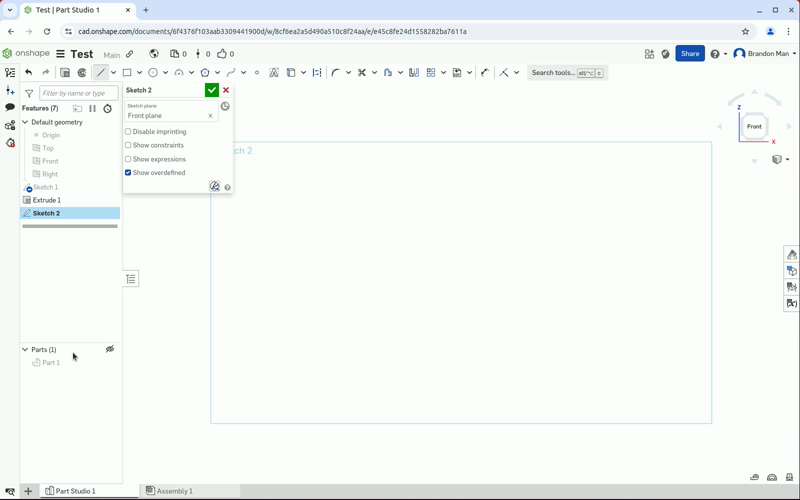
mouse_move(447, 395)
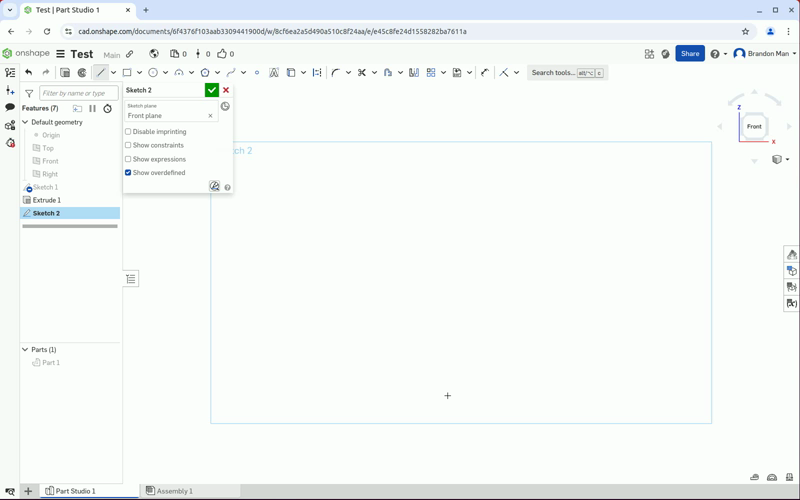
click(447, 395)
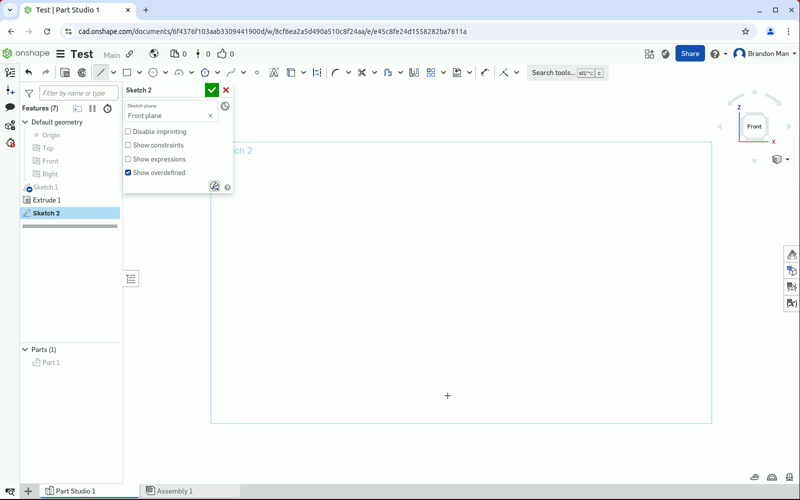
key_up(shift)
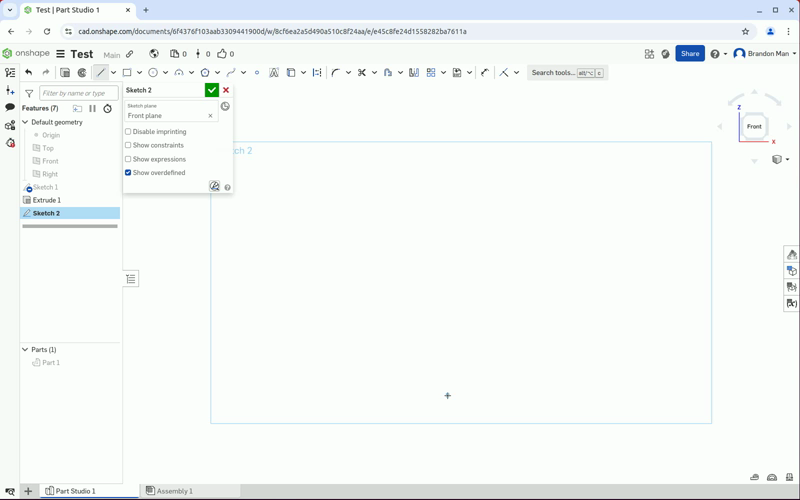
key_down(shift)
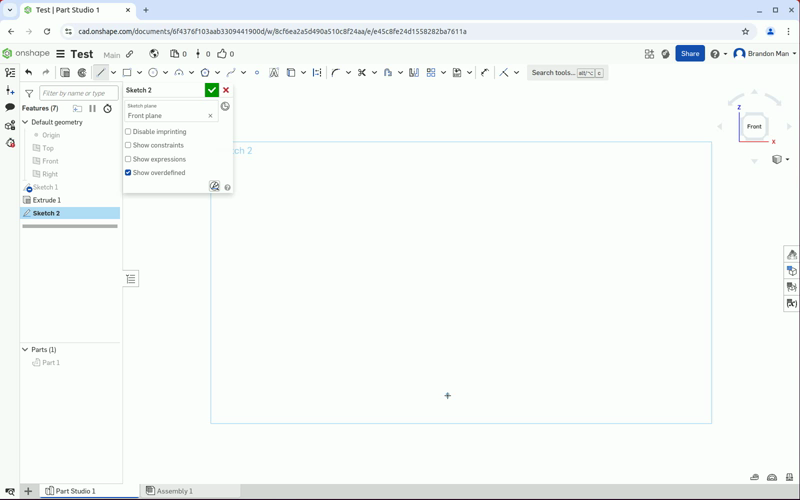
mouse_move(477, 395)
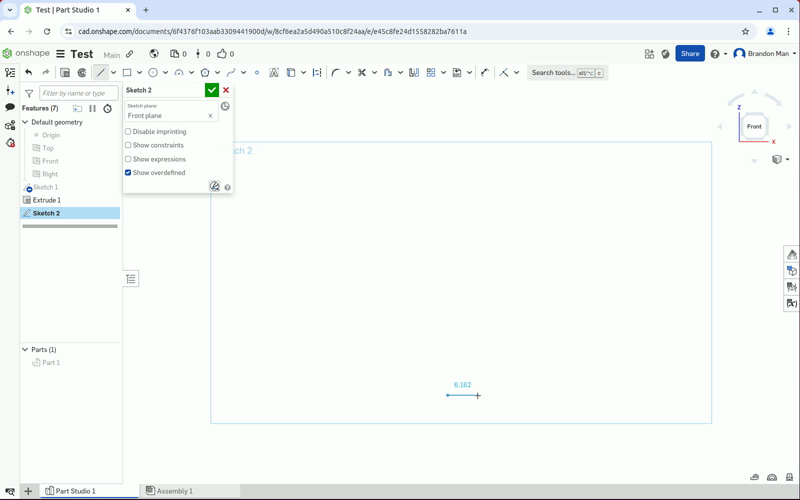
mouse_move(475, 395)
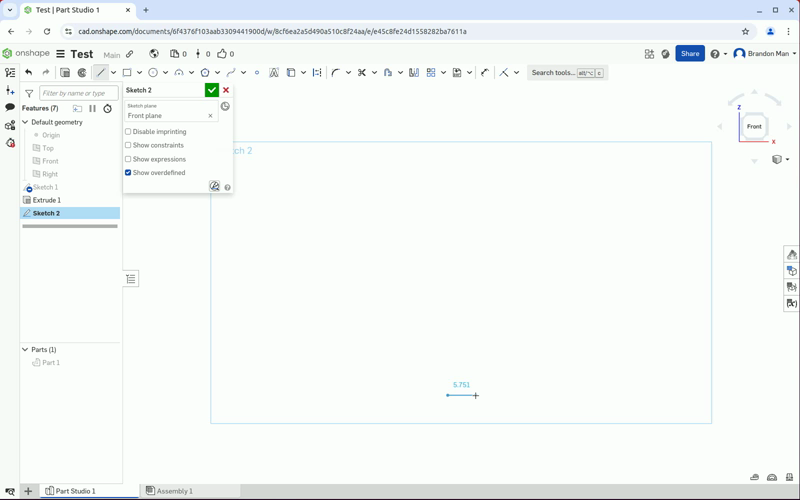
click(475, 395)
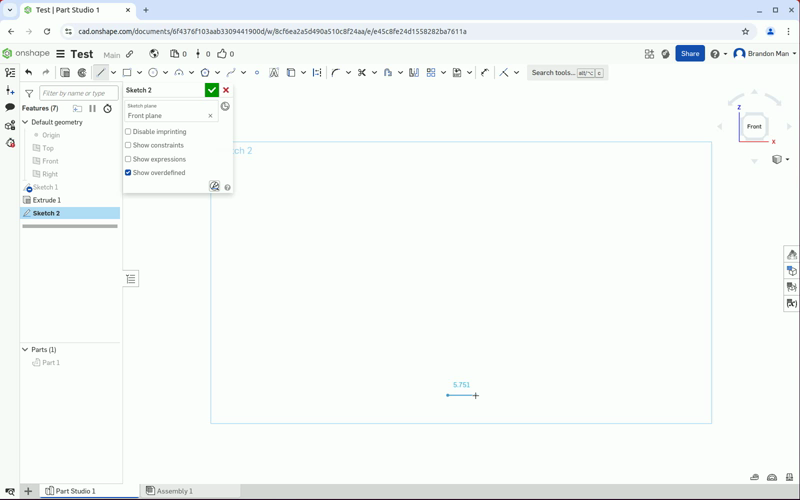
key_up(shift)
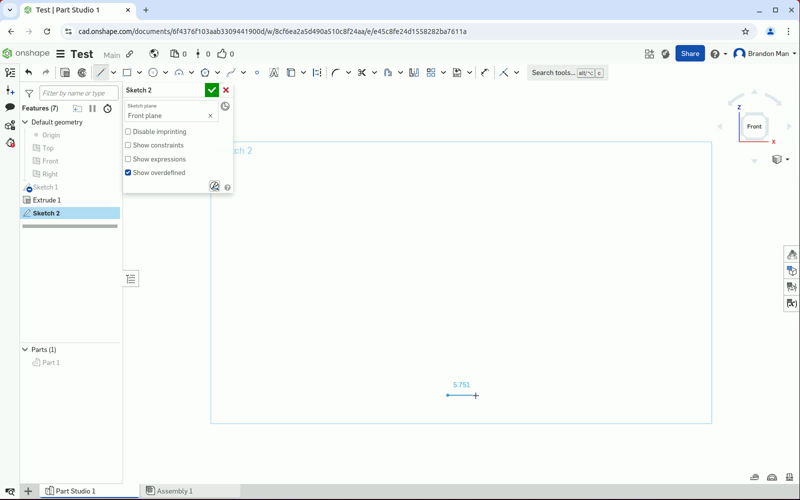
key_down(shift)
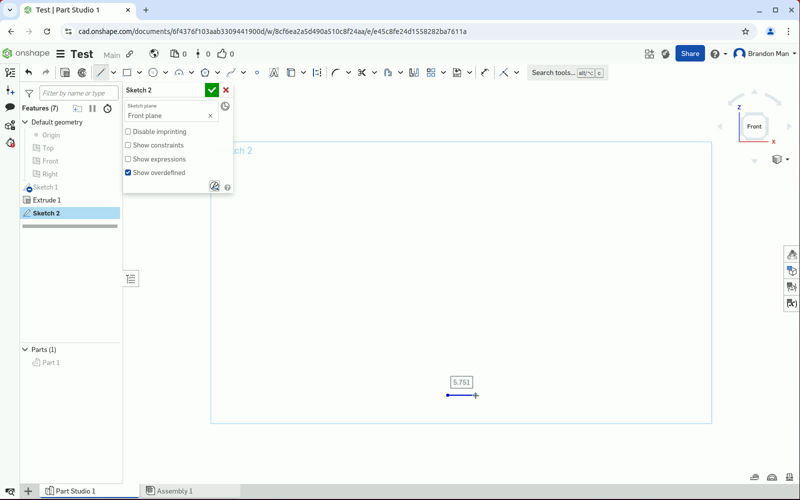
mouse_move(505, 395)
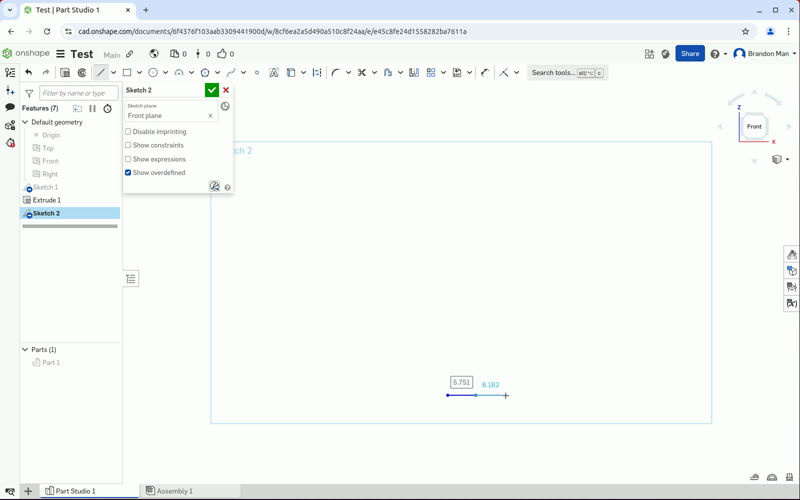
mouse_move(475, 370)
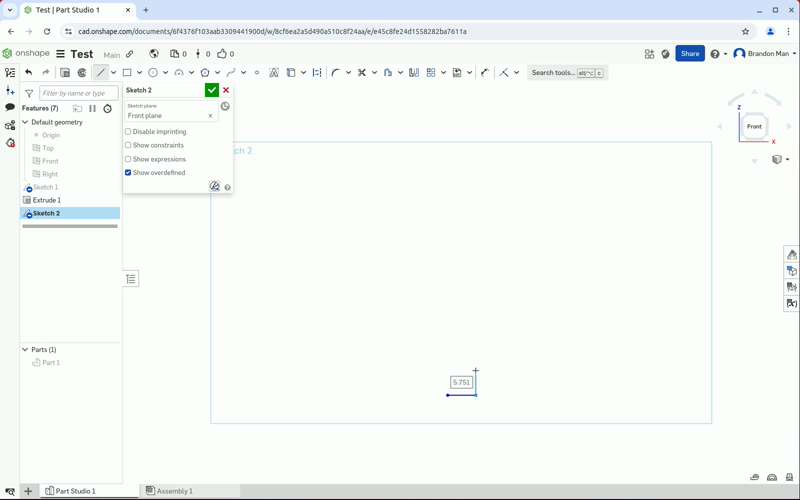
click(475, 370)
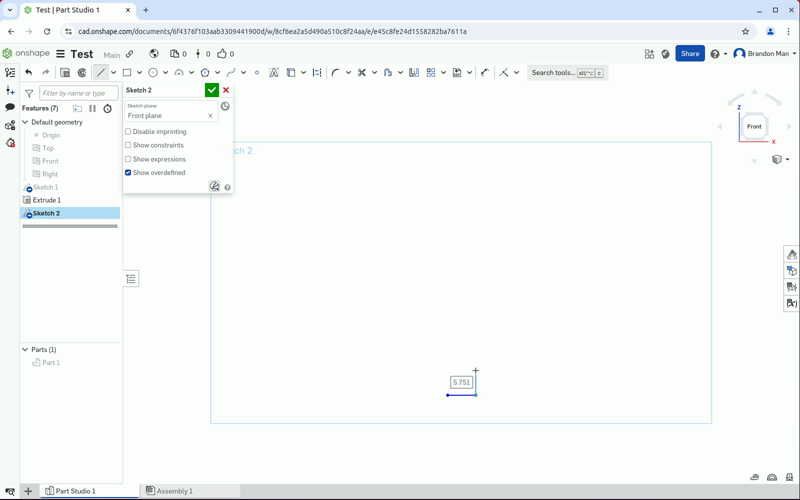
key_up(shift)
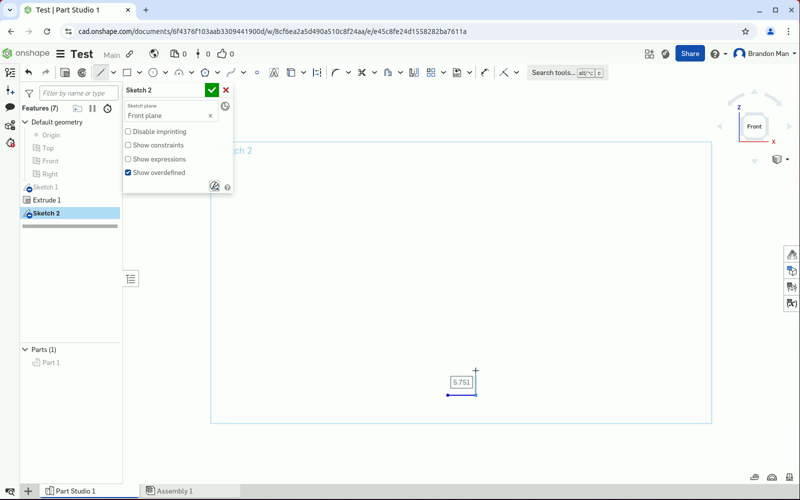
key_down(shift)
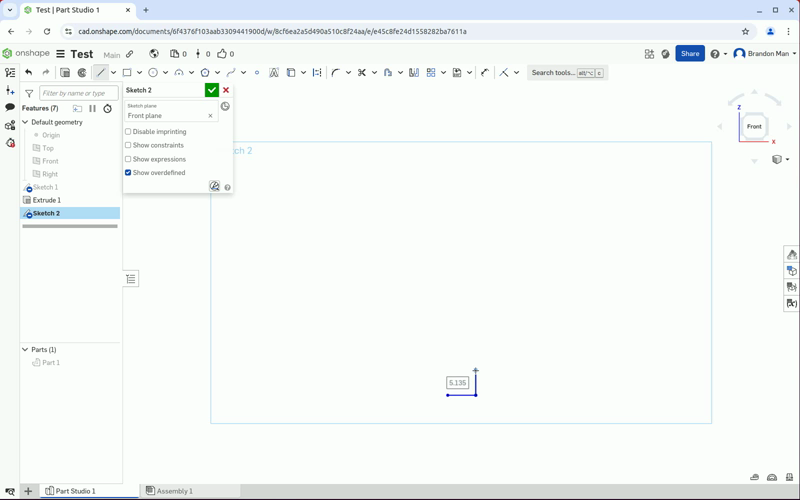
mouse_move(505, 370)
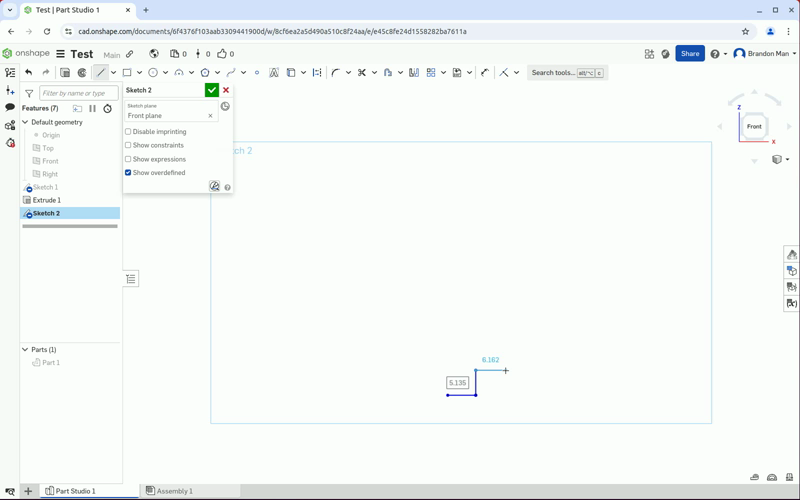
mouse_move(464, 370)
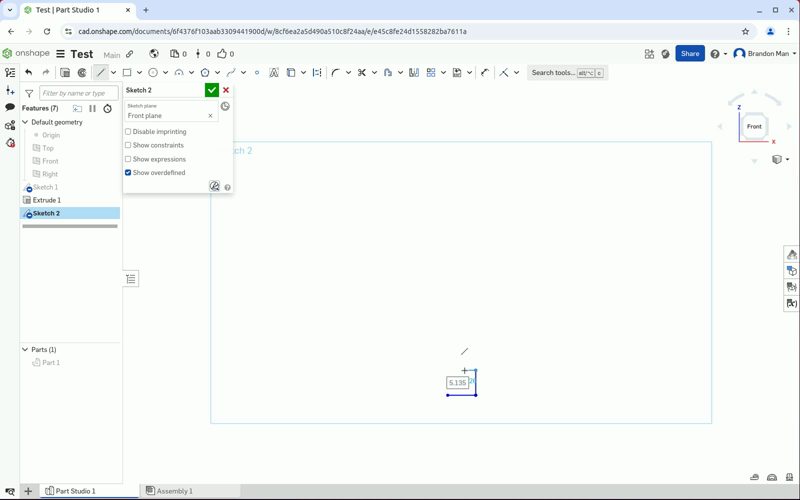
click(464, 370)
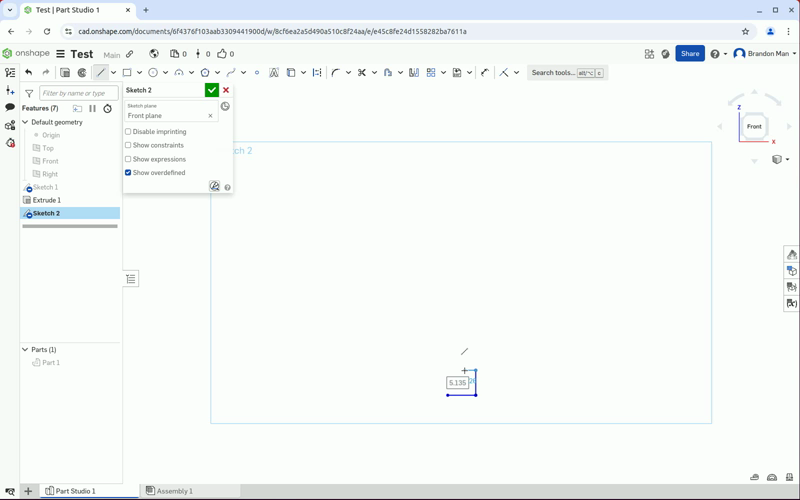
key_up(shift)
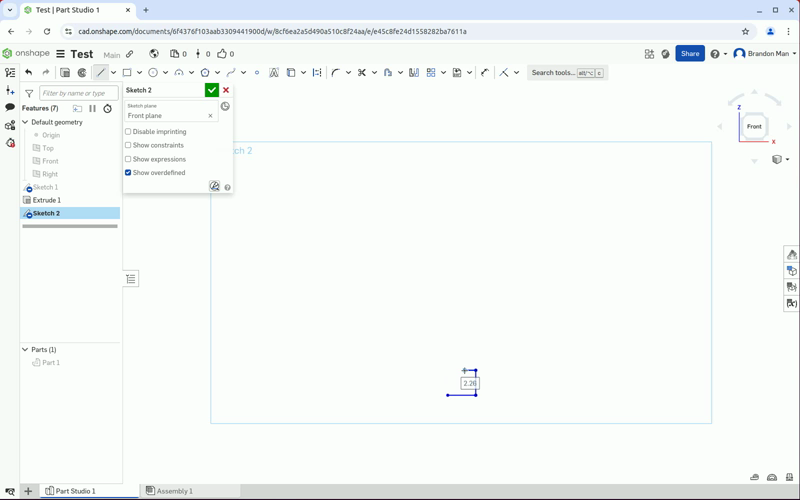
key_down(shift)
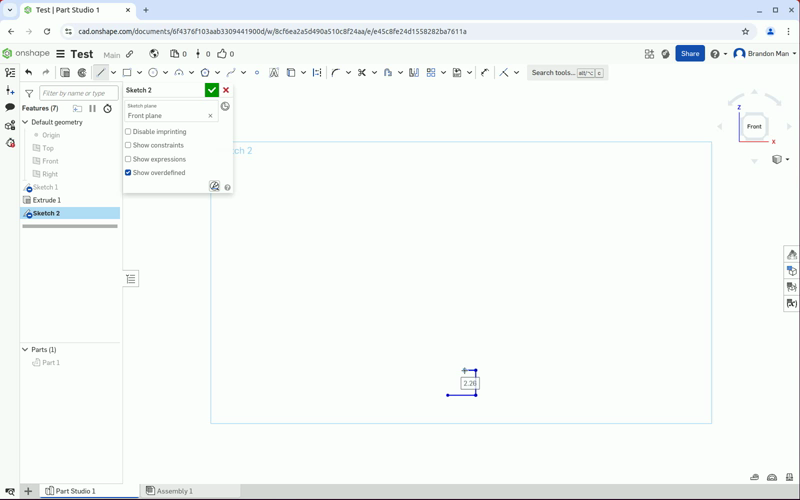
mouse_move(494, 370)
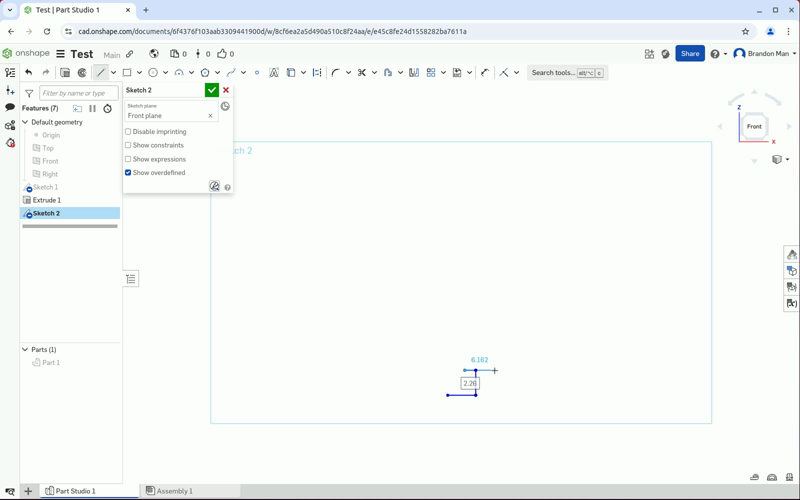
mouse_move(464, 389)
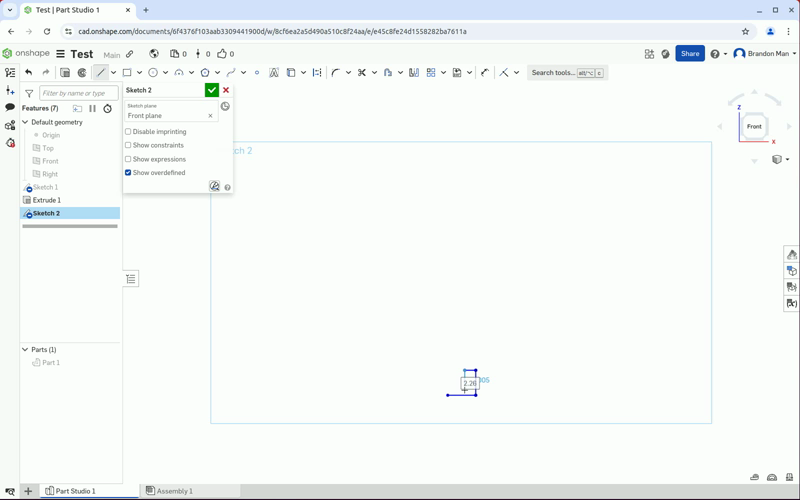
click(464, 389)
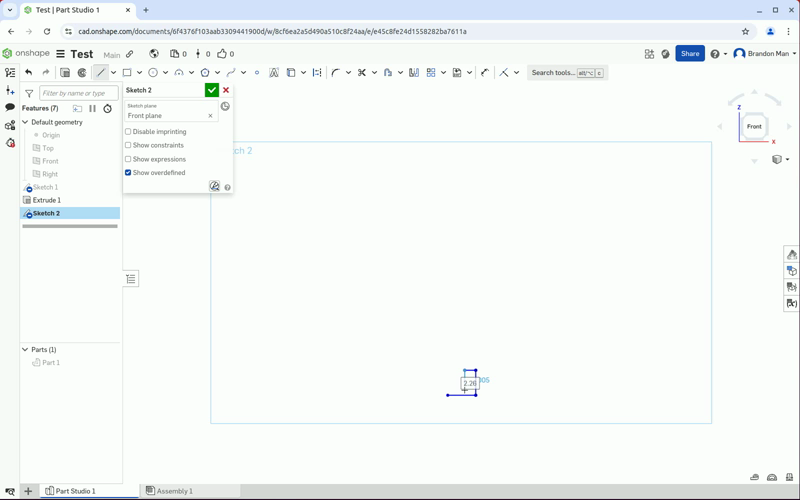
key_up(shift)
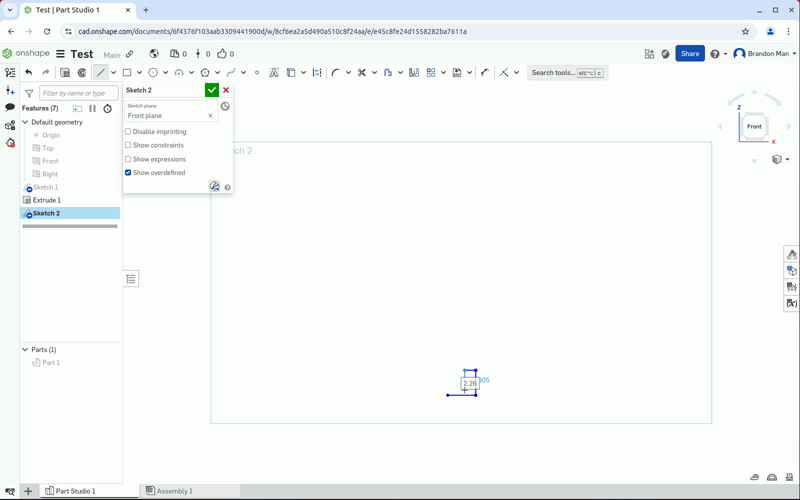
key_down(shift)
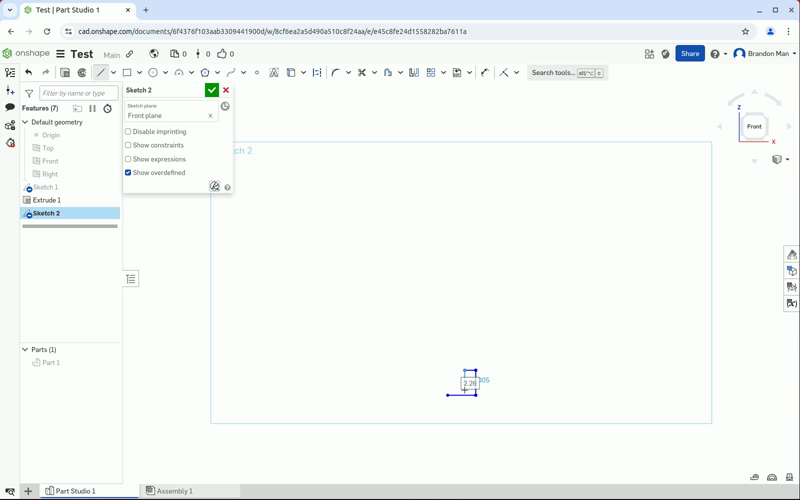
mouse_move(494, 389)
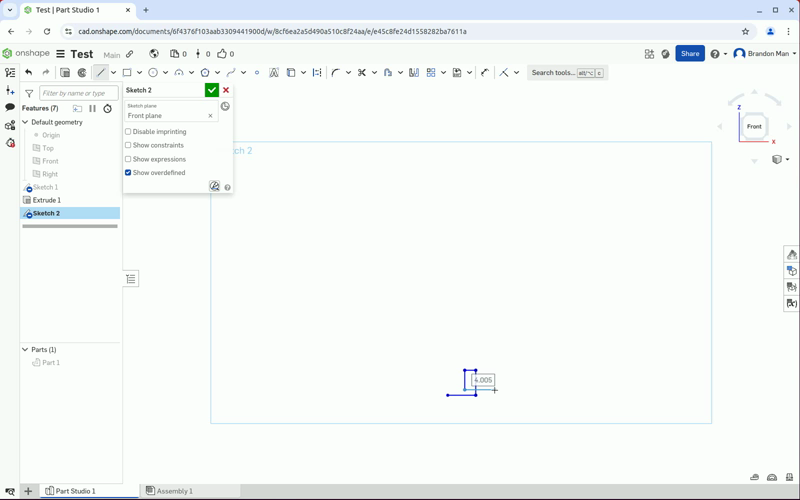
mouse_move(458, 389)
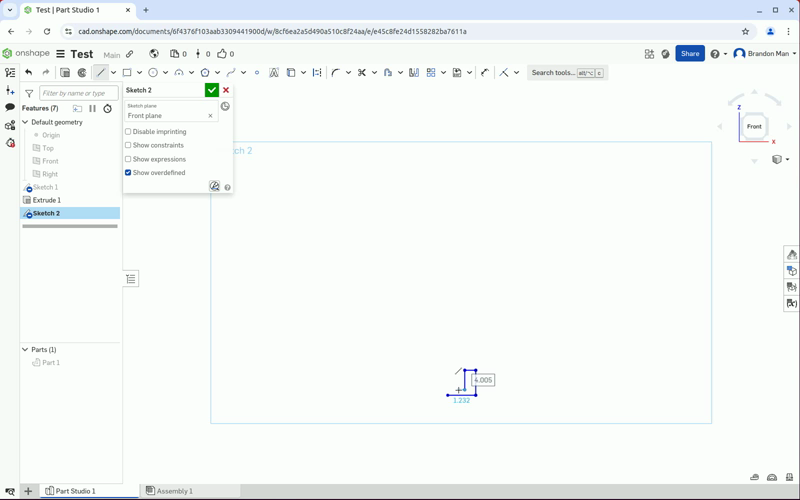
scroll(6)
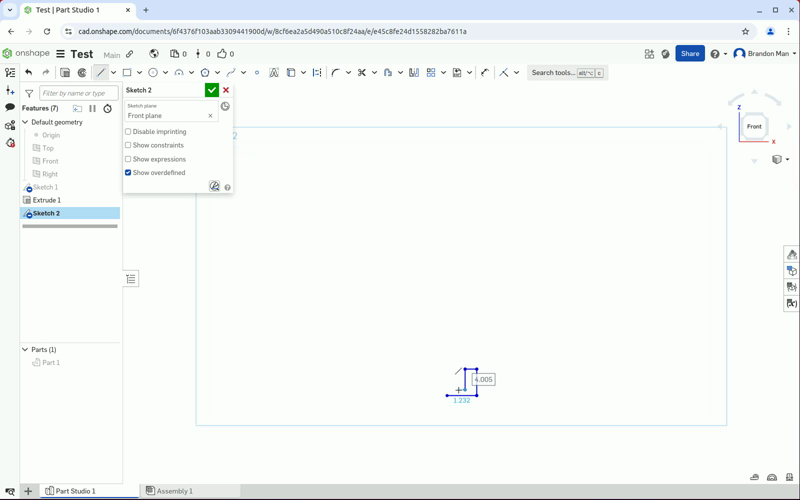
scroll(6)
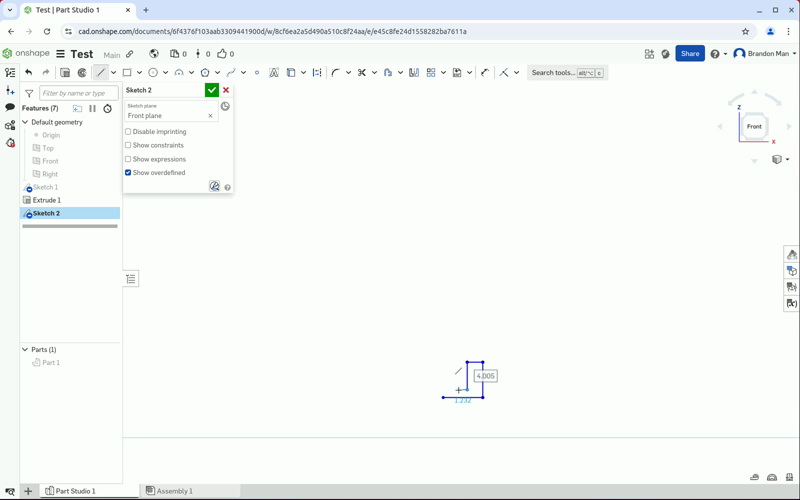
scroll(6)
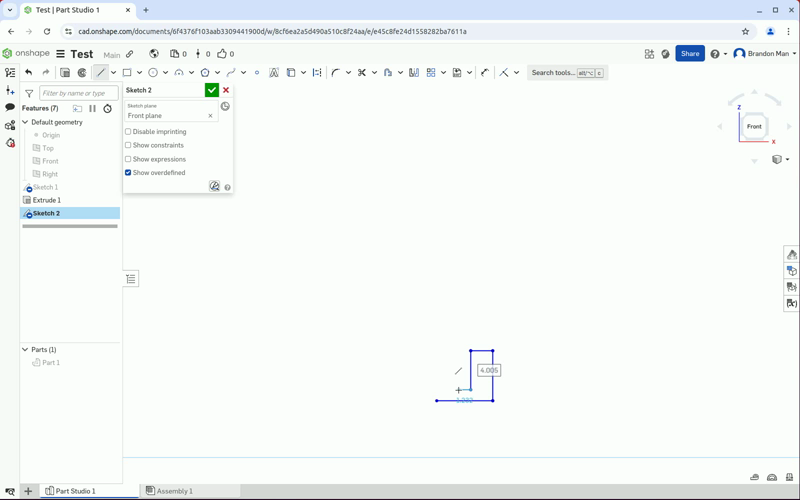
scroll(6)
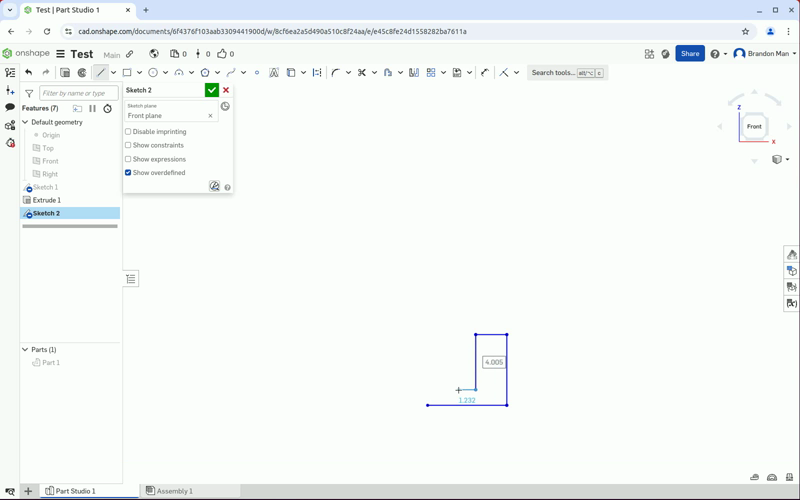
scroll(6)
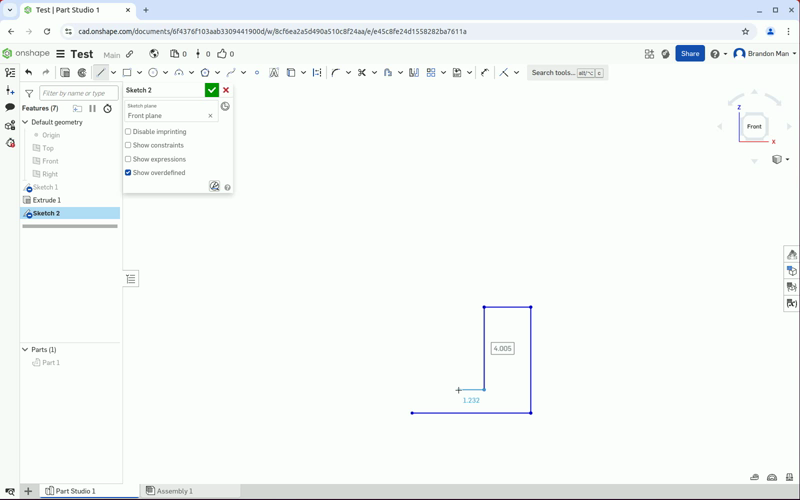
scroll(6)
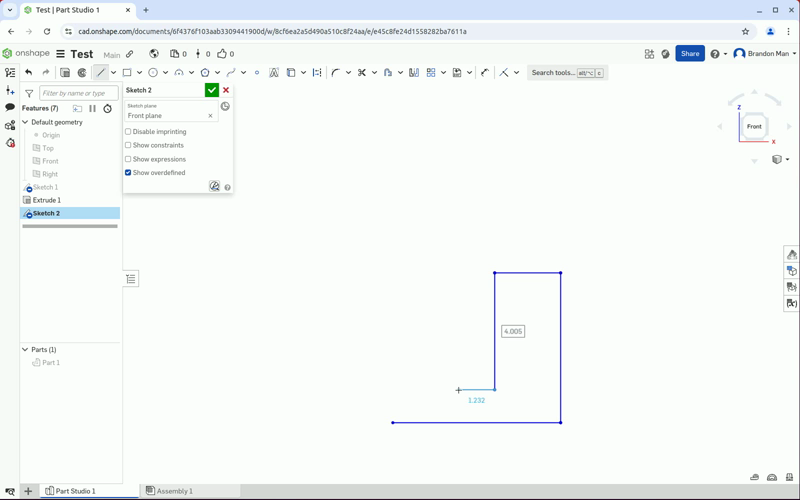
scroll(6)
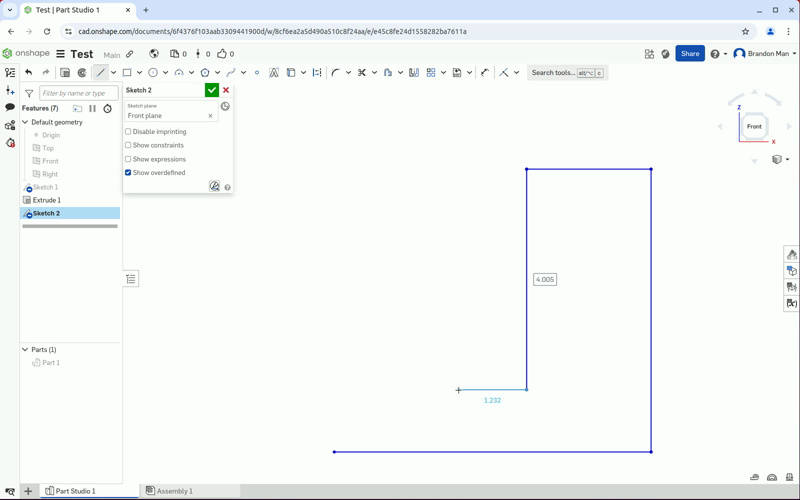
click(458, 389)
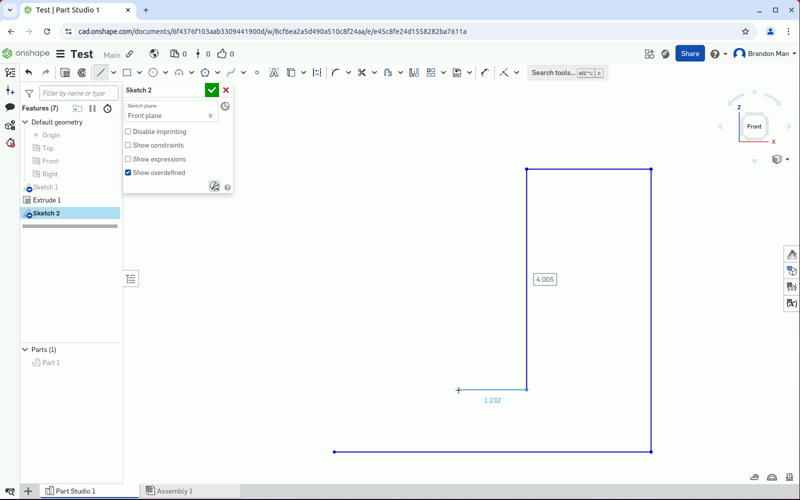
scroll(-6)
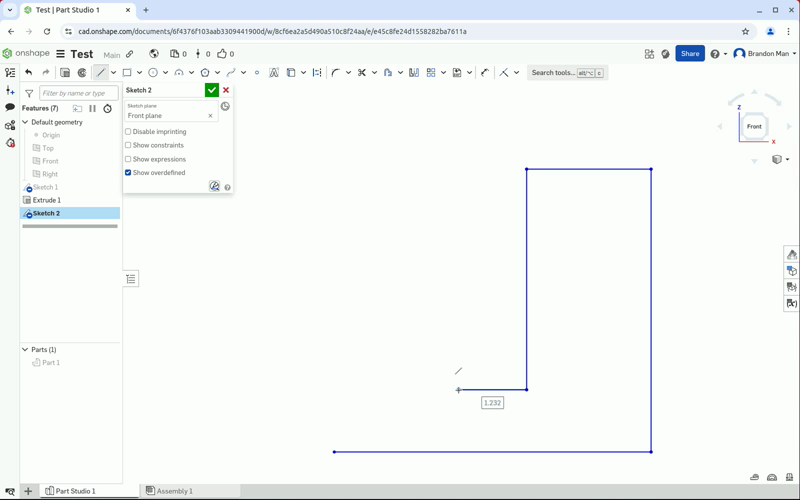
scroll(-6)
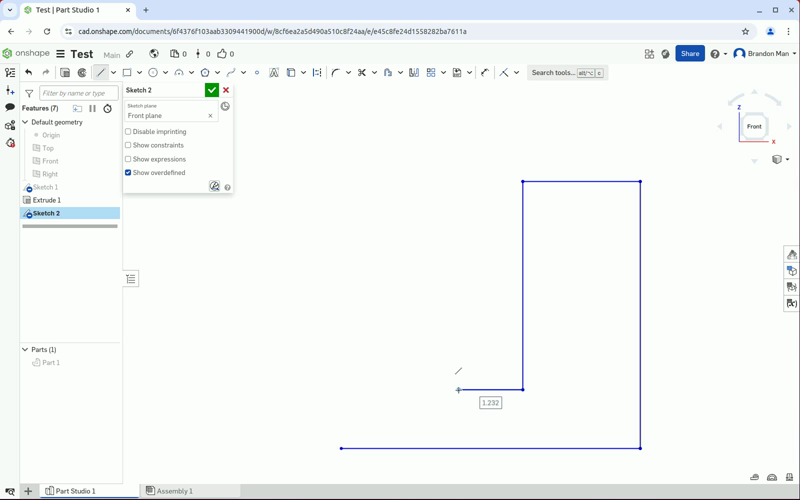
scroll(-6)
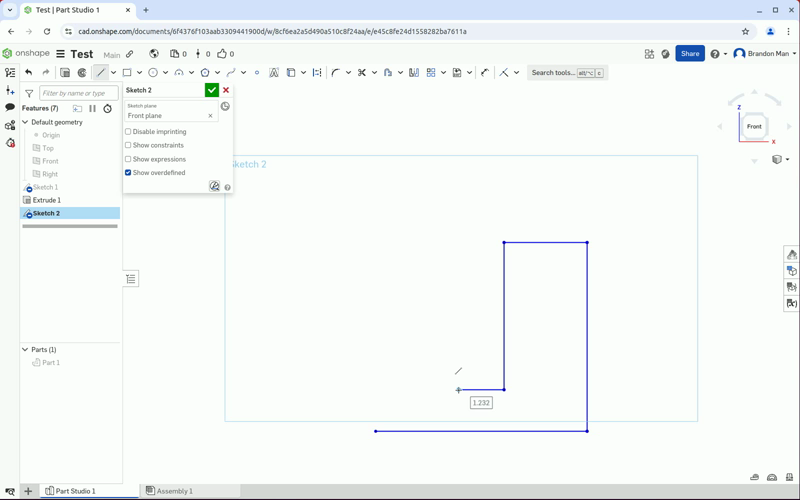
scroll(-6)
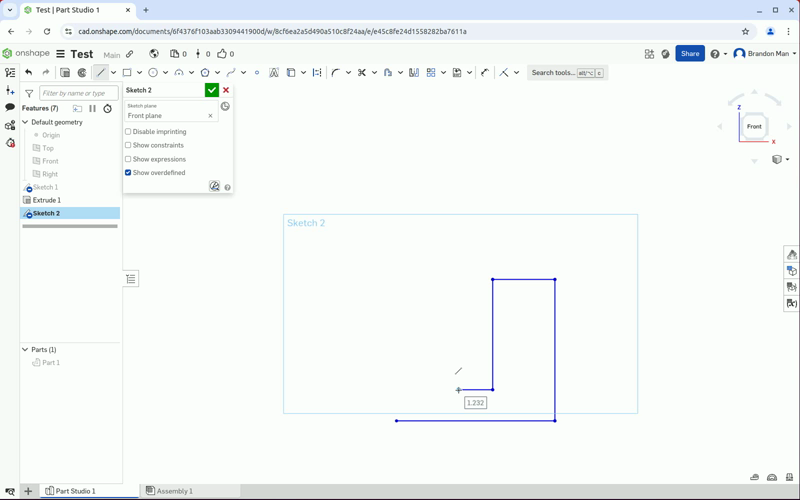
scroll(-6)
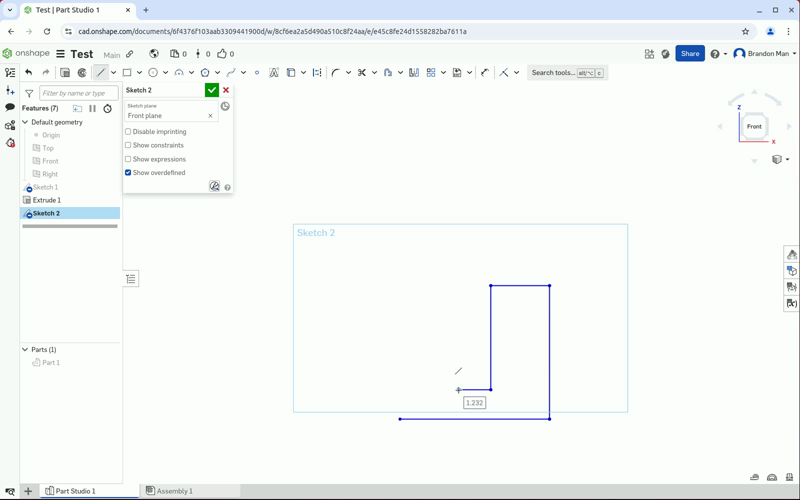
scroll(-6)
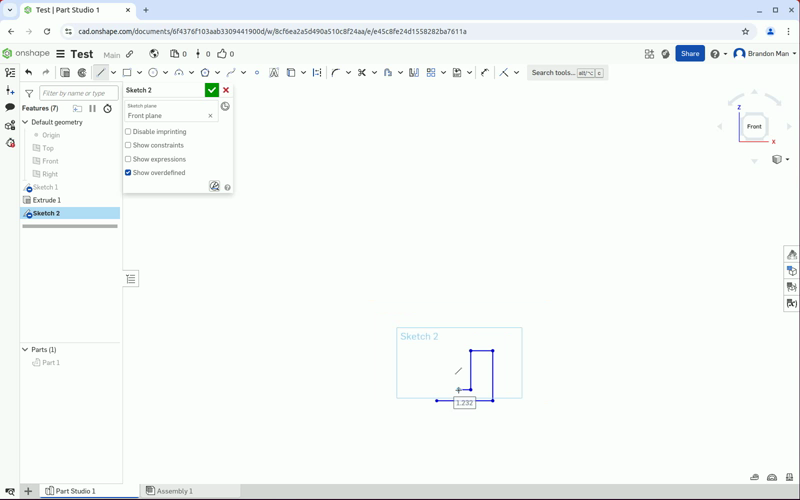
scroll(-6)
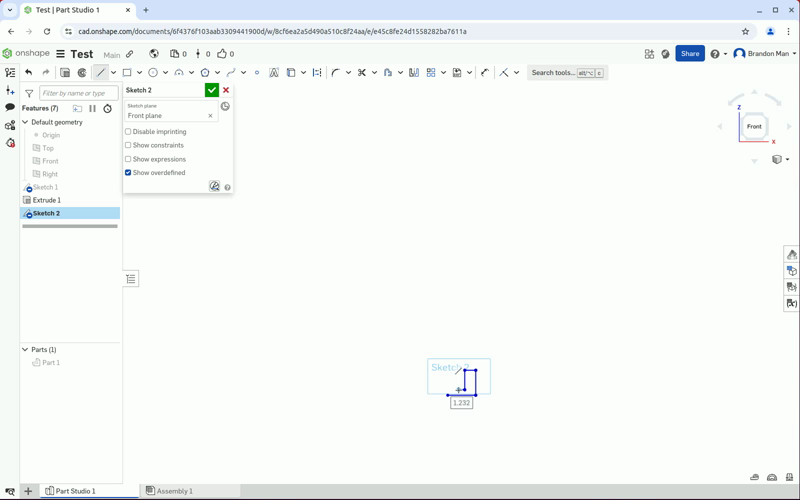
key_up(shift)
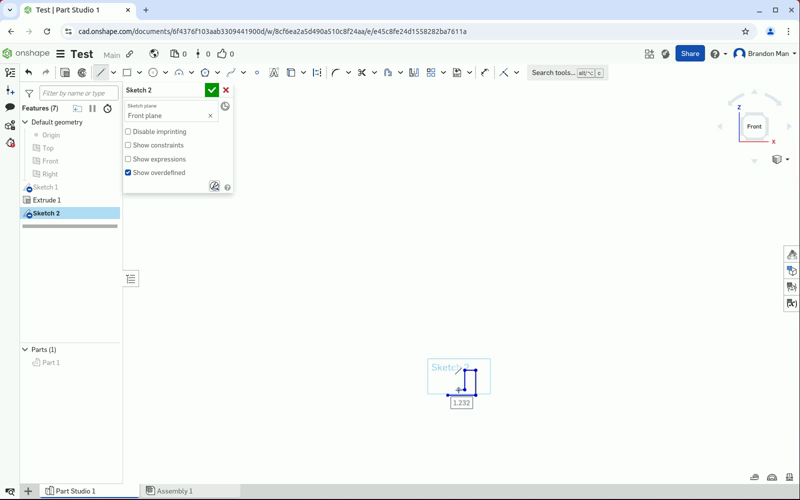
key_down(shift)
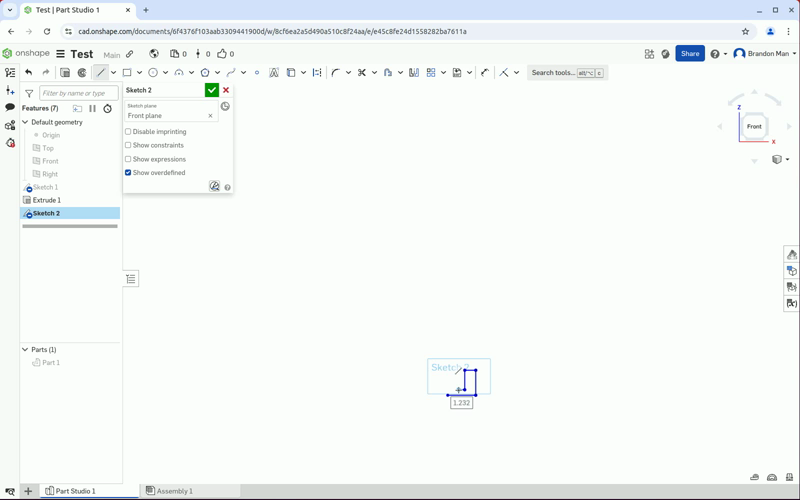
mouse_move(489, 389)
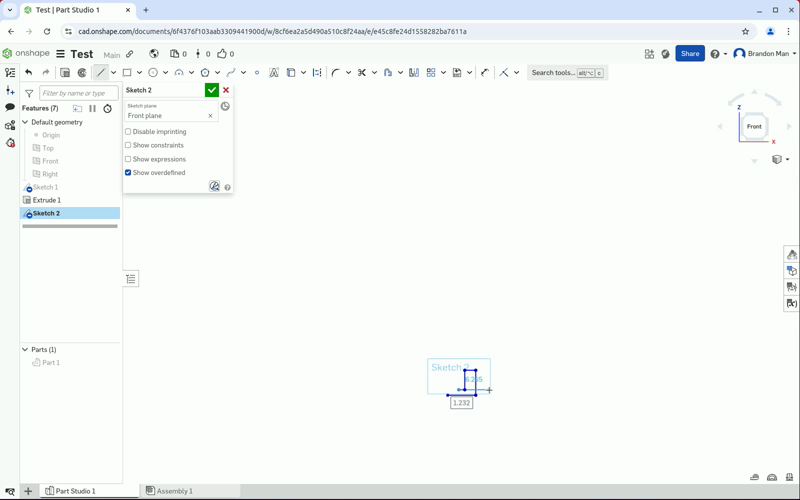
mouse_move(458, 370)
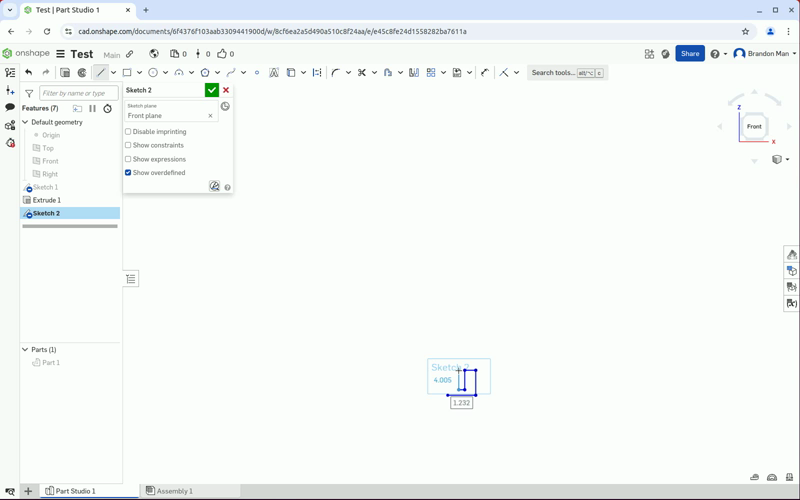
click(458, 370)
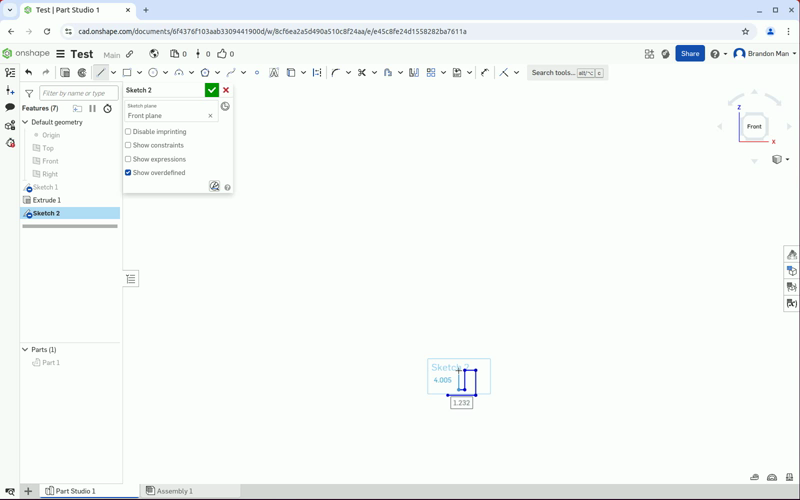
key_up(shift)
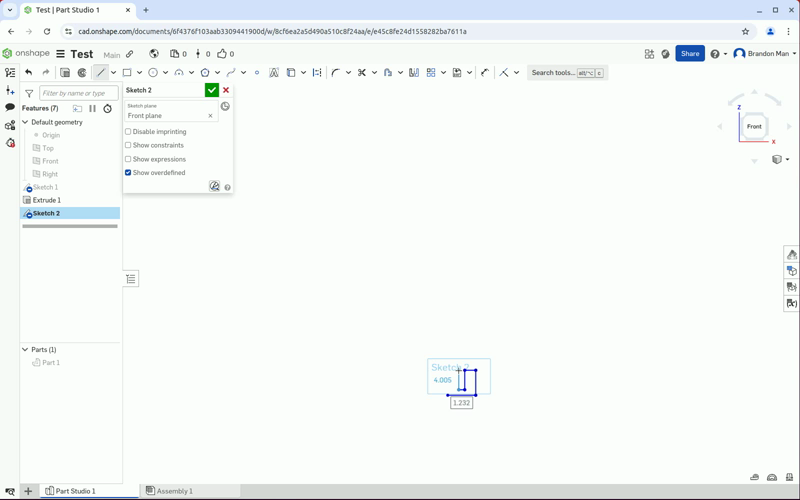
key_down(shift)
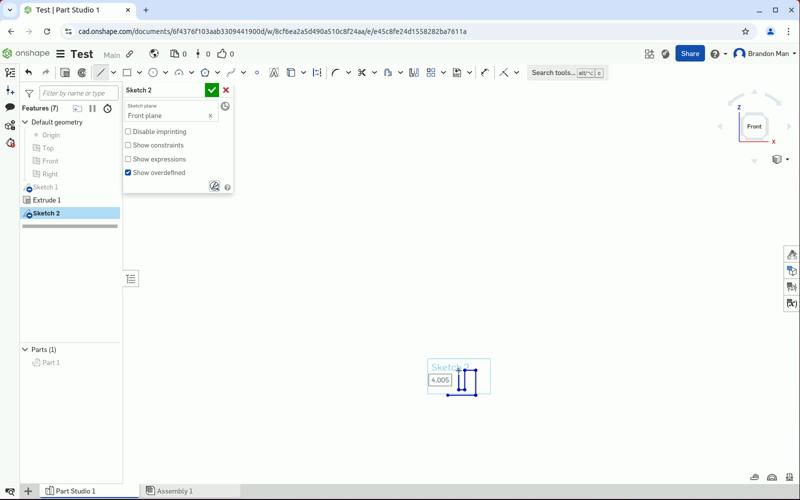
mouse_move(489, 370)
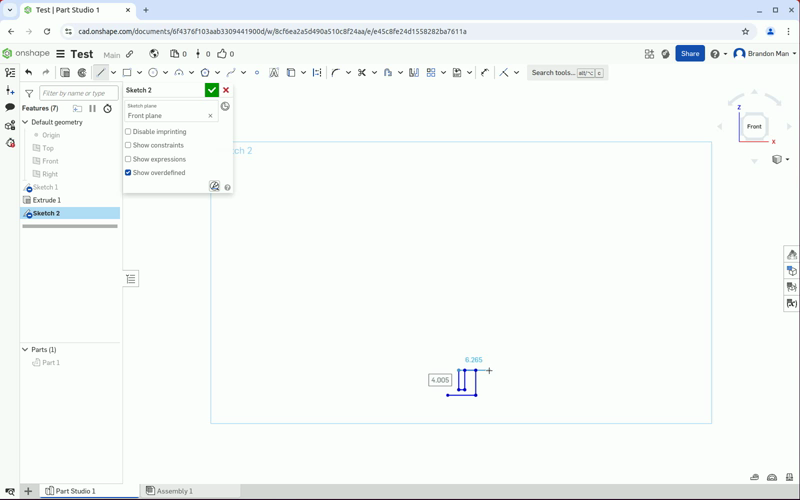
mouse_move(447, 370)
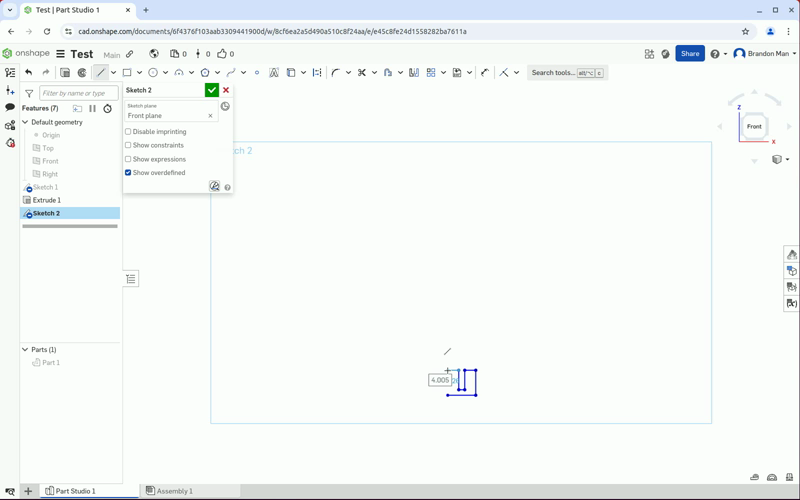
click(447, 370)
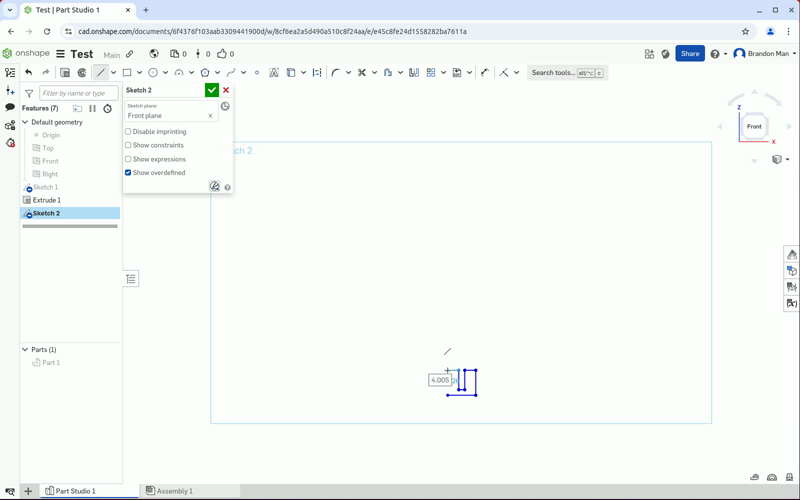
key_up(shift)
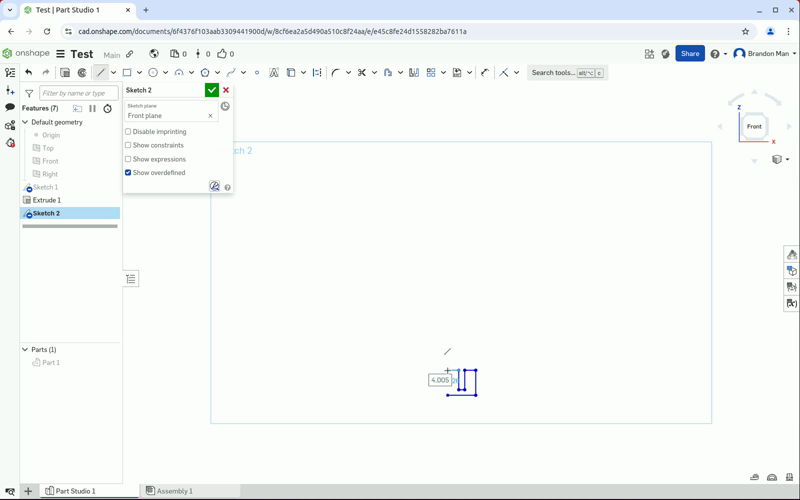
mouse_move(477, 370)
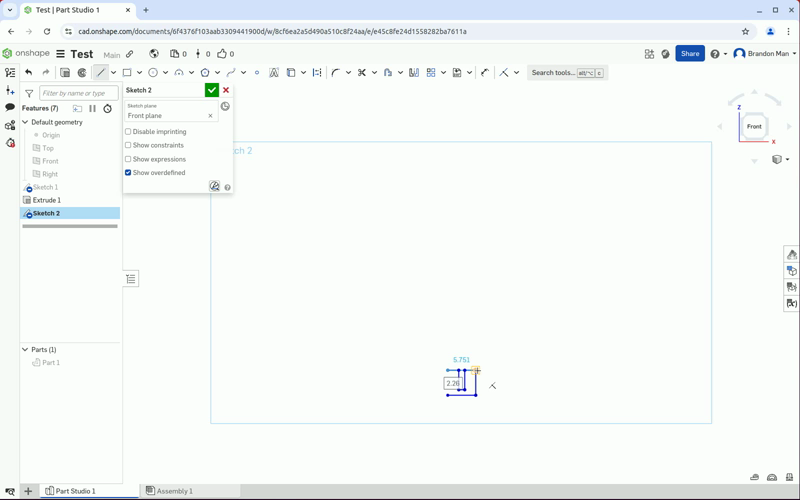
key_down(shift)
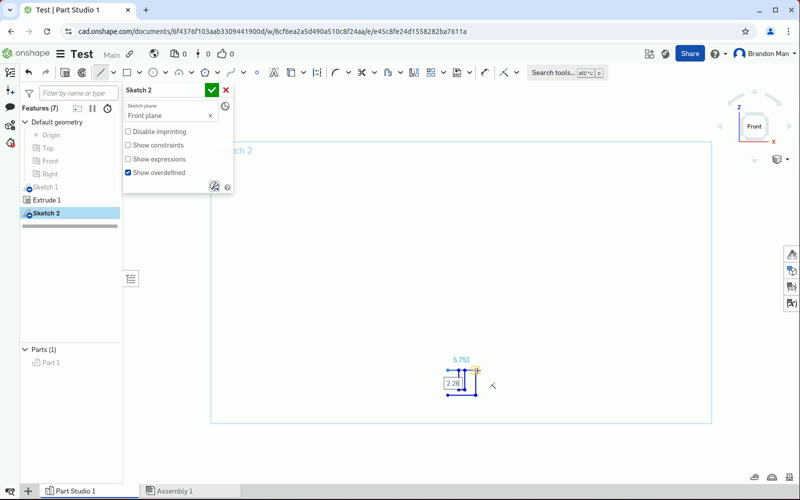
mouse_move(447, 395)
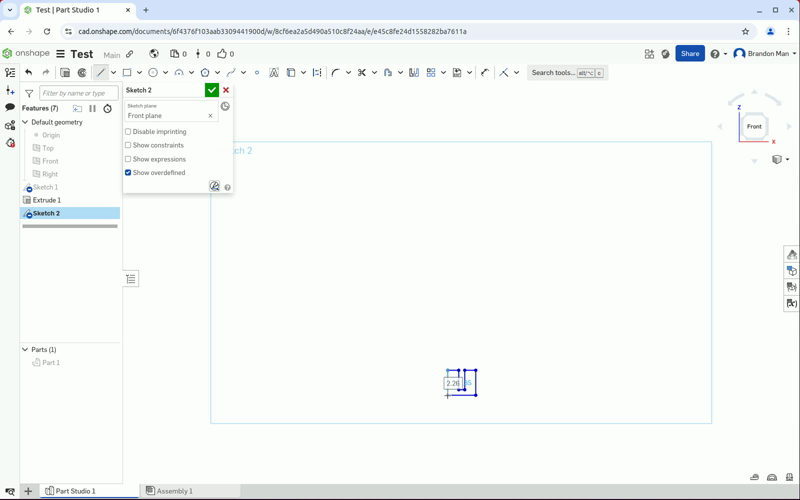
key_up(shift)
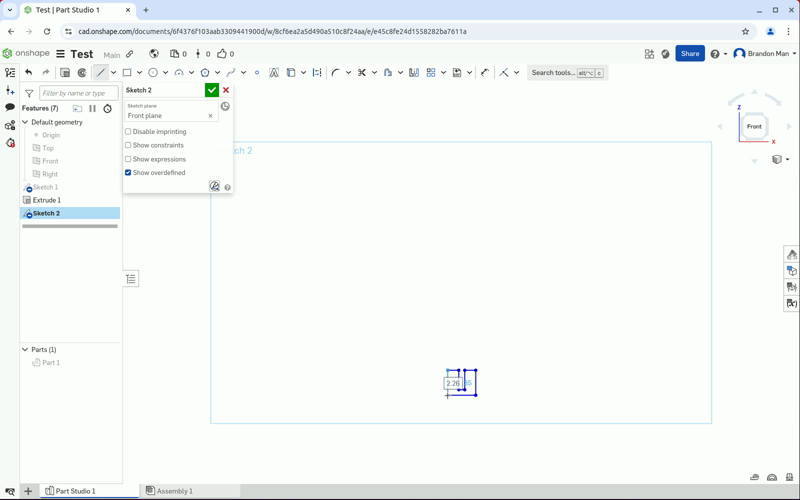
click(447, 395)
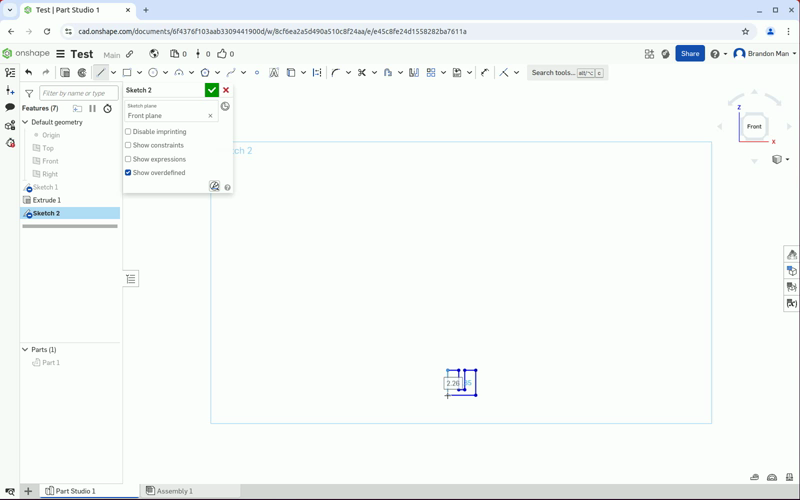
key(esc)
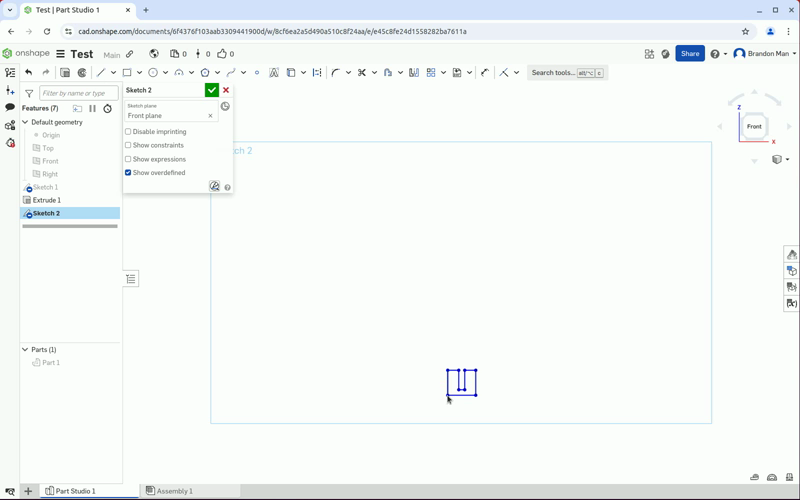
mouse_move(458, 373)
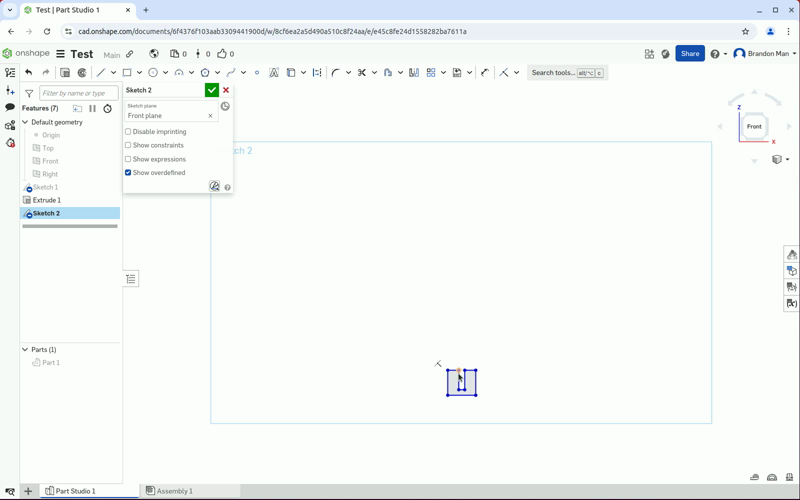
scroll(6)
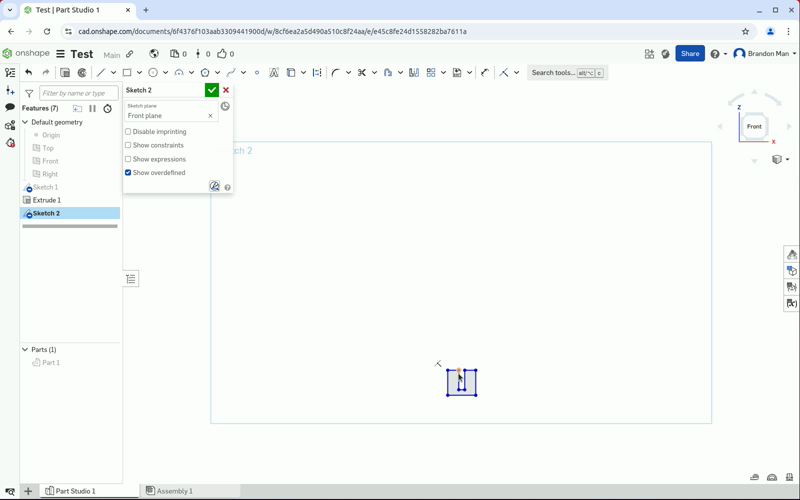
scroll(6)
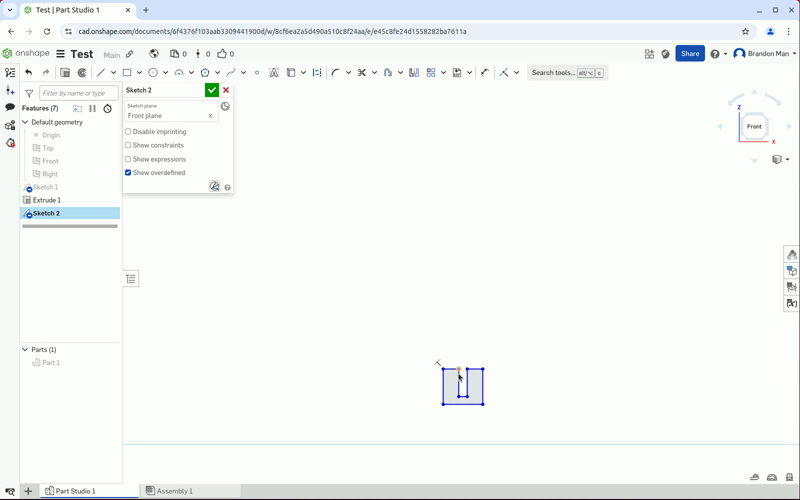
scroll(6)
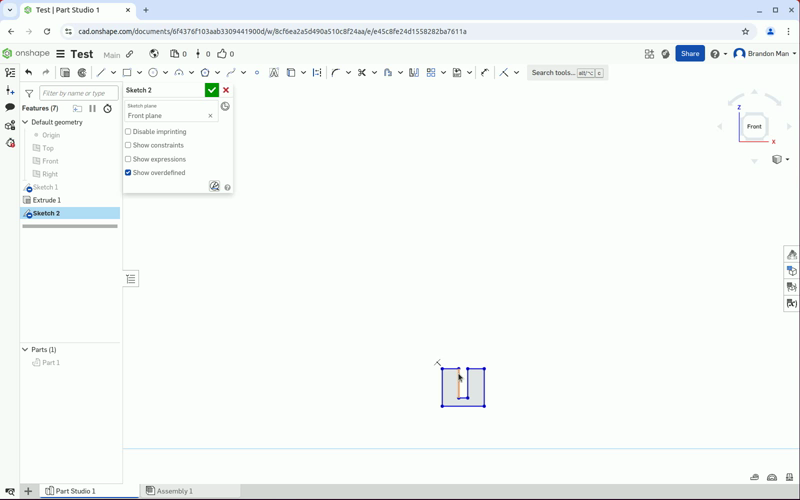
scroll(6)
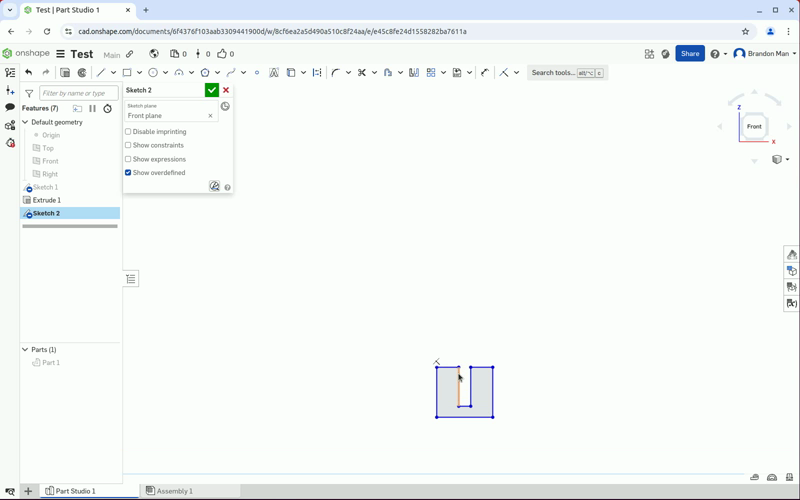
scroll(6)
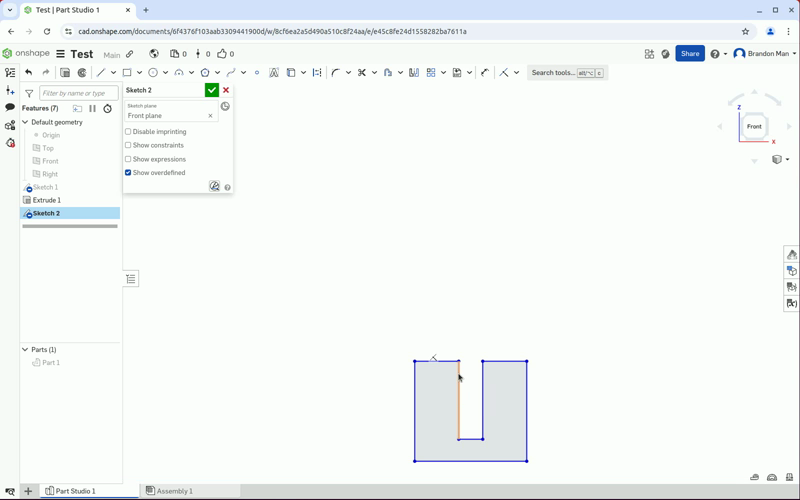
scroll(6)
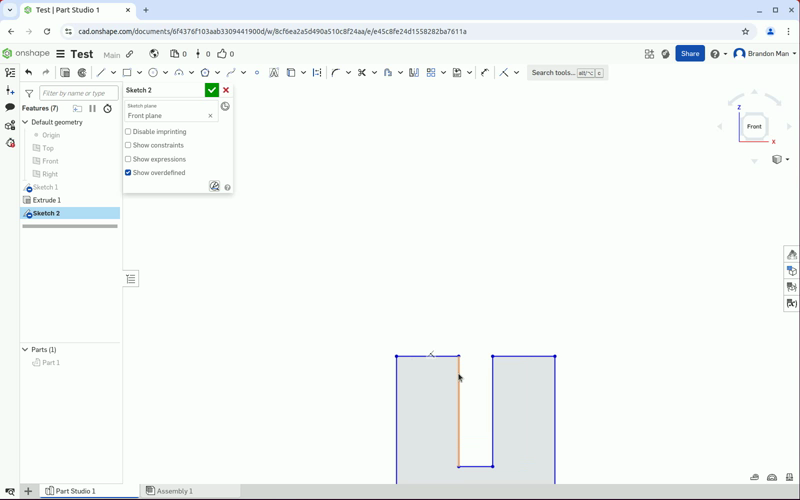
scroll(6)
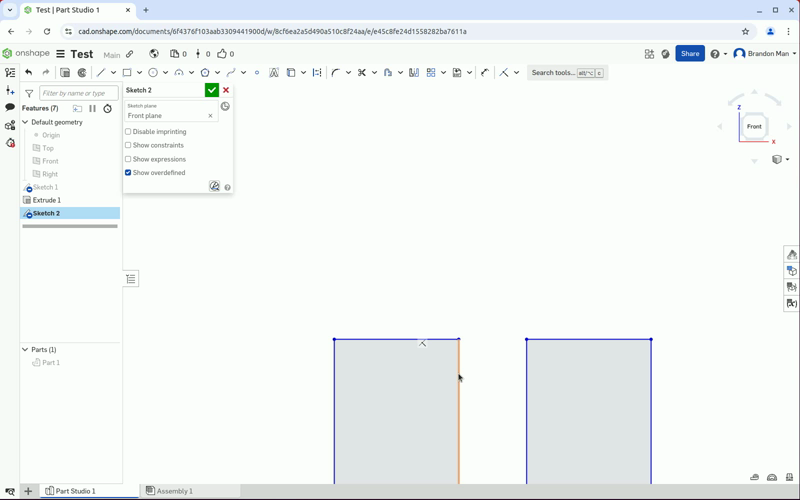
click(458, 373)
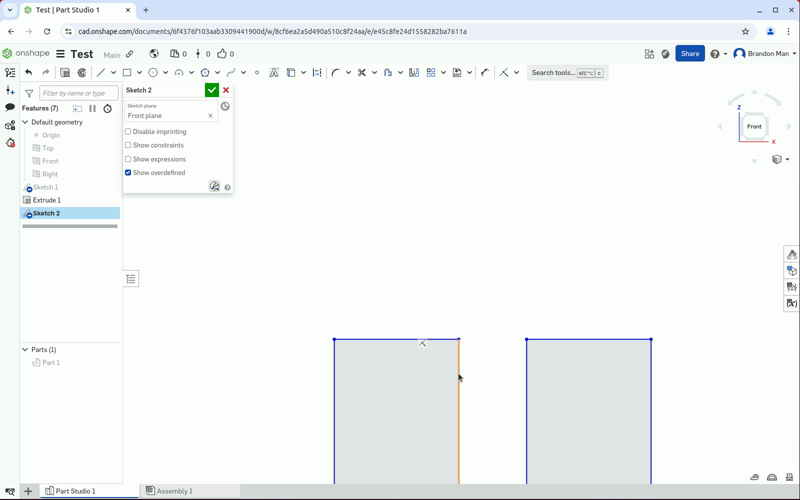
scroll(-6)
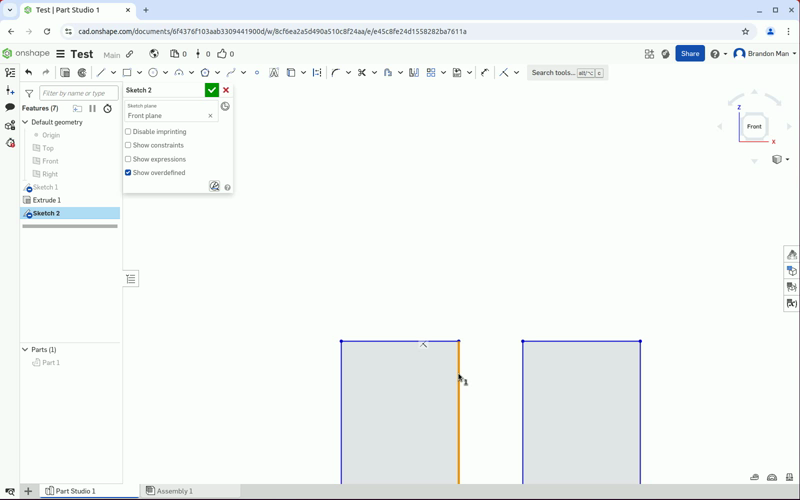
scroll(-6)
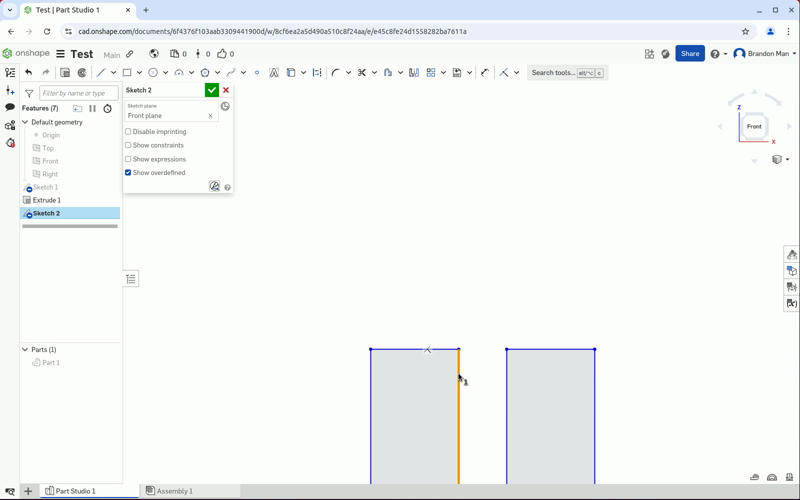
scroll(-6)
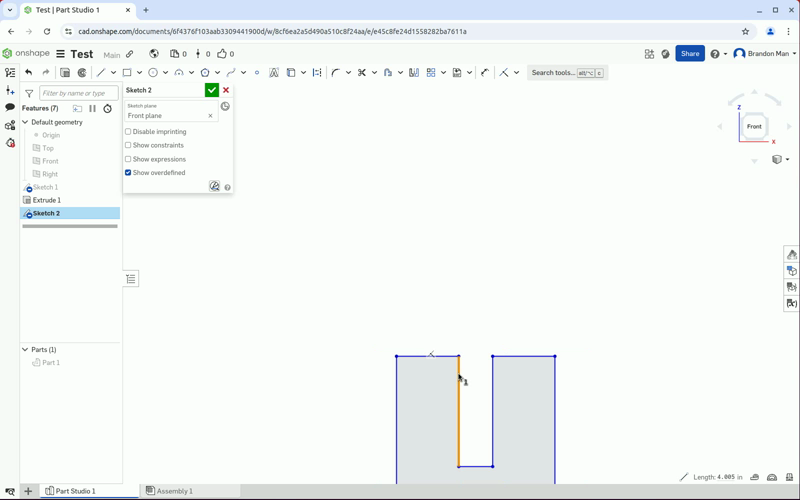
scroll(-6)
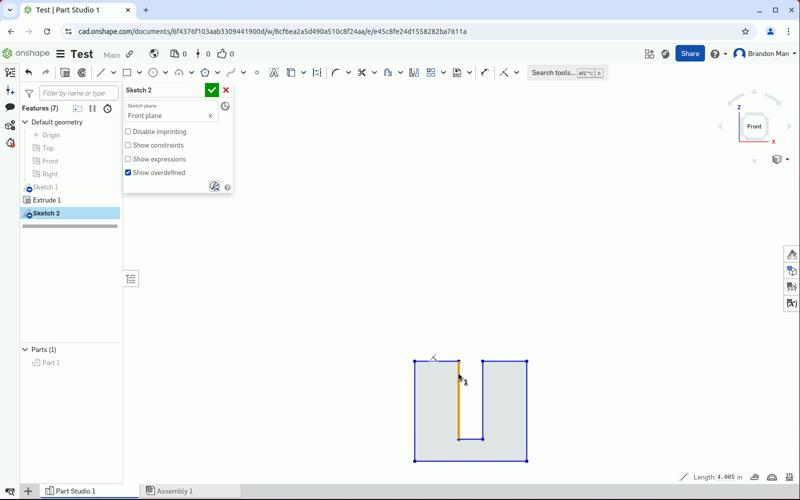
scroll(-6)
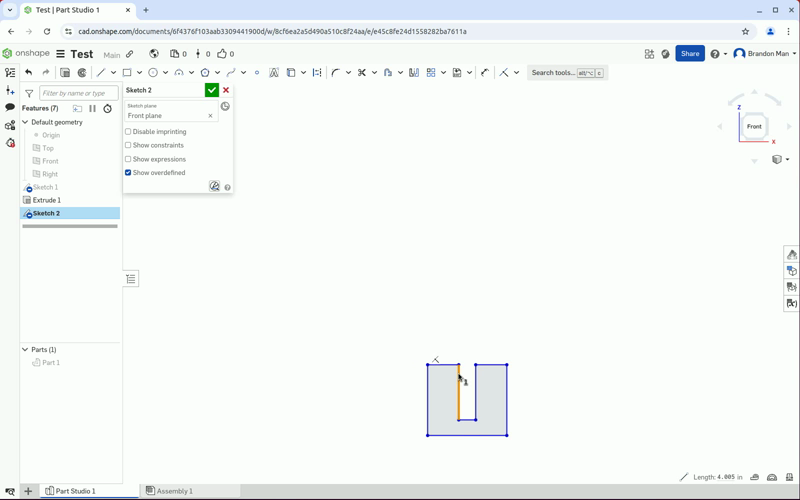
scroll(-6)
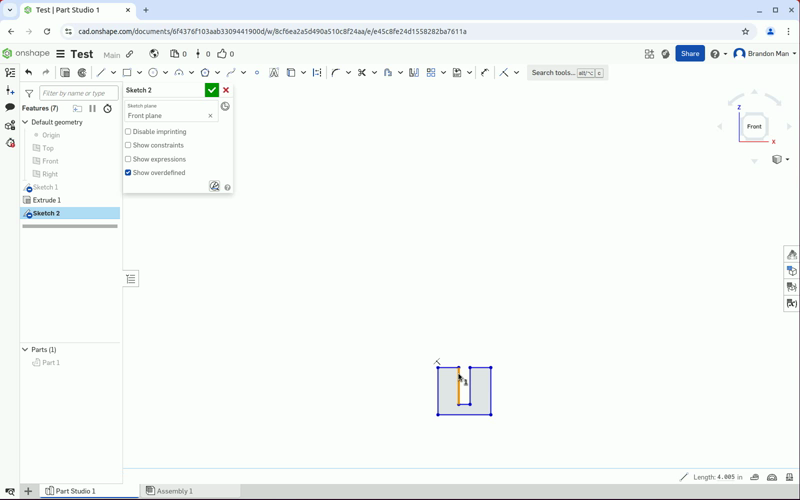
scroll(-6)
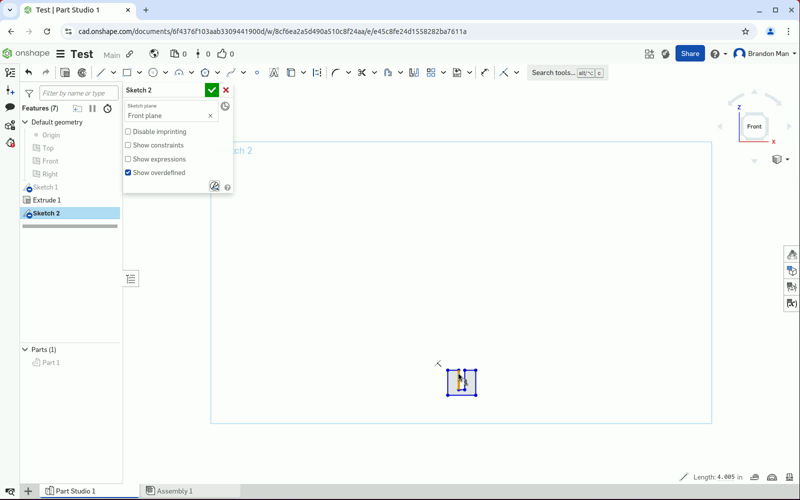
mouse_move(73, 352)
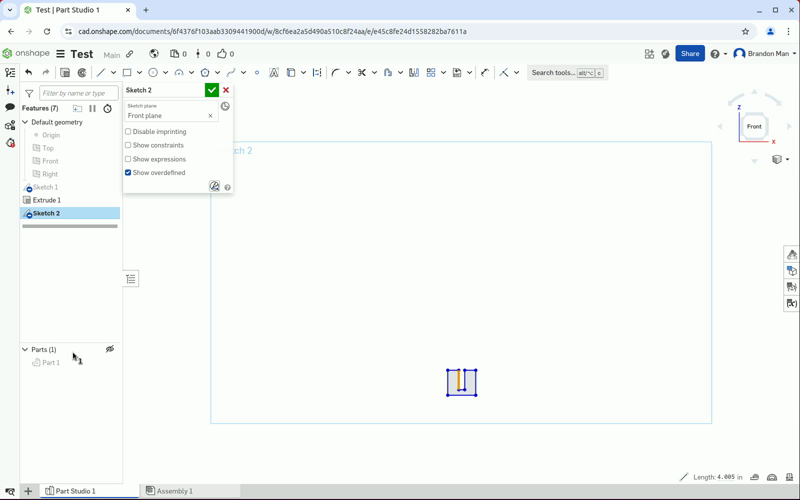
key(shift+y)
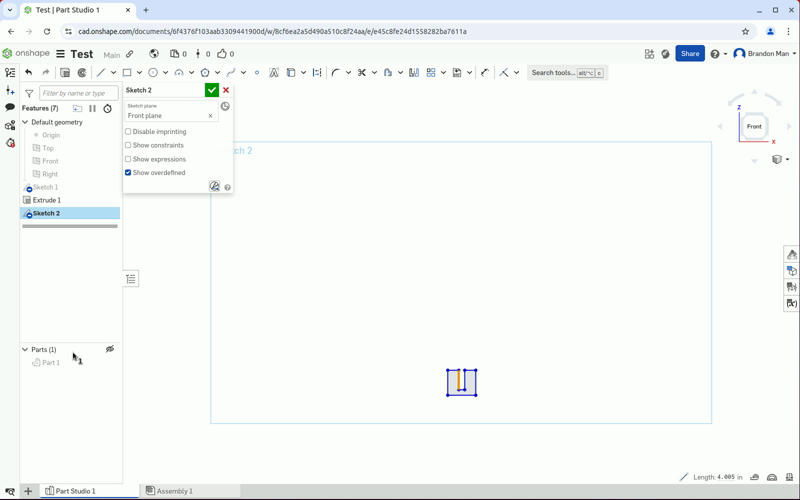
key(shift+e)
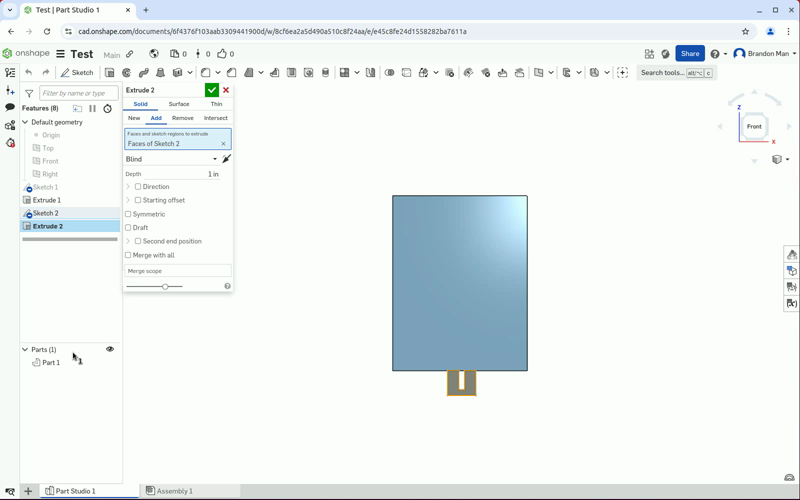
mouse_move(143, 106)
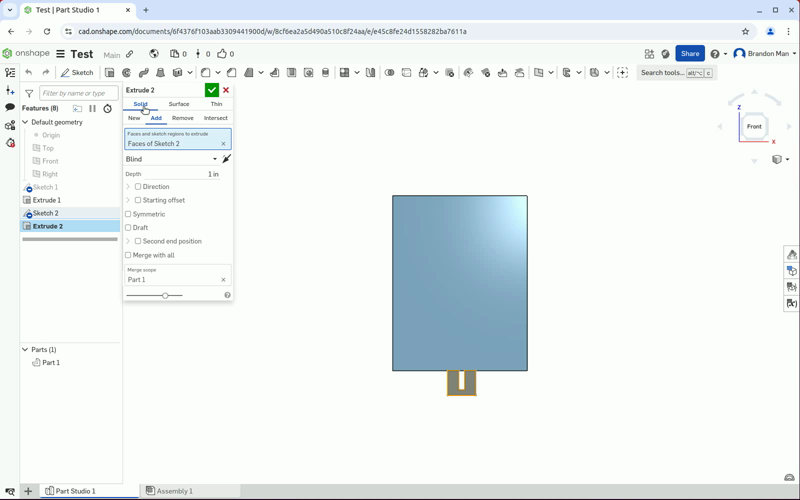
click(143, 106)
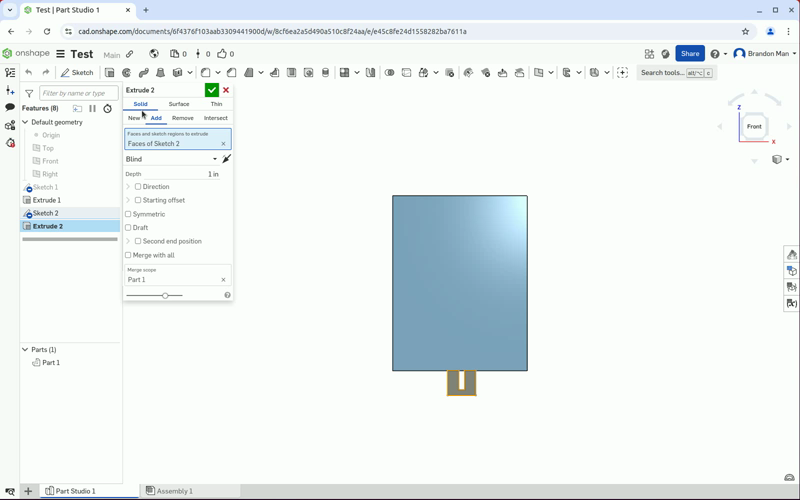
mouse_move(137, 120)
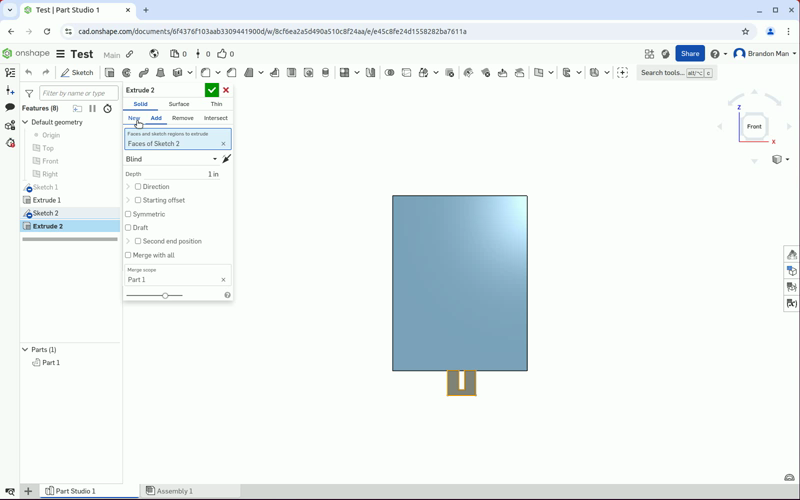
click(137, 120)
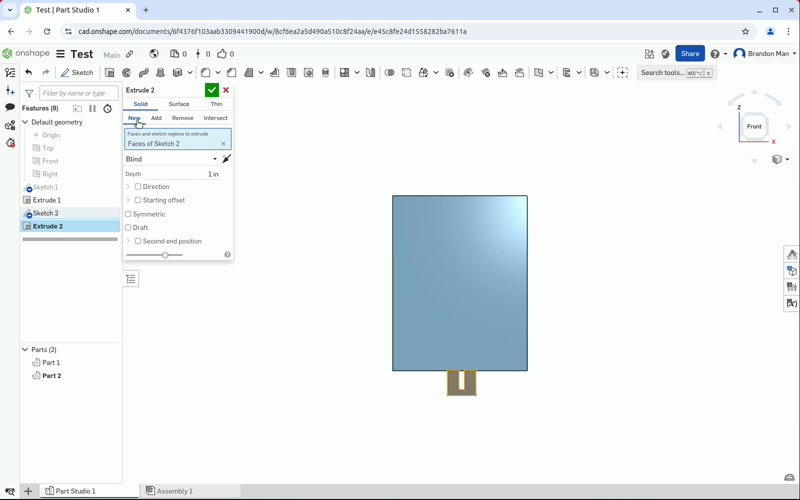
key(tab, 4)
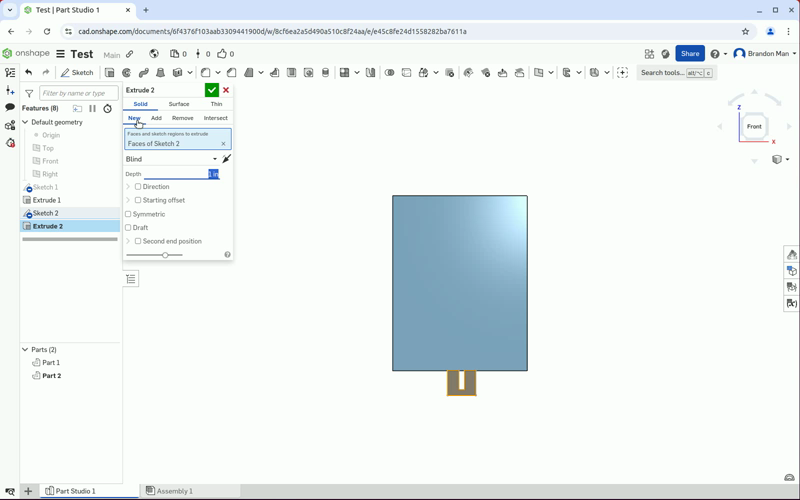
text(1.204)
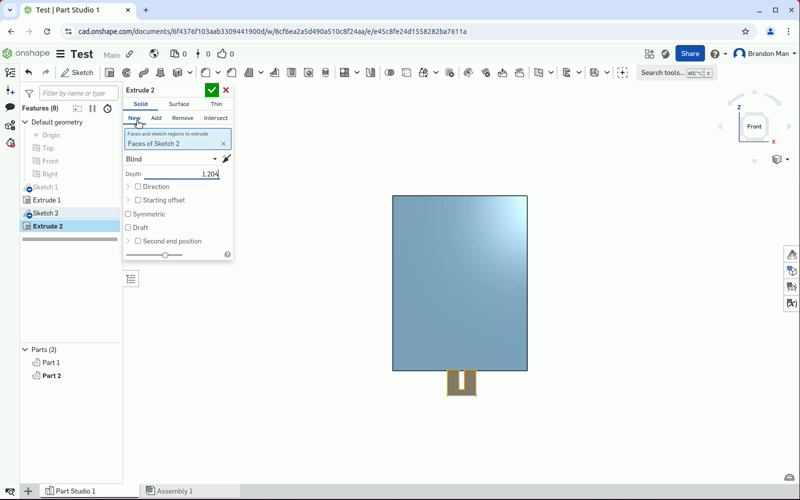
key(enter)
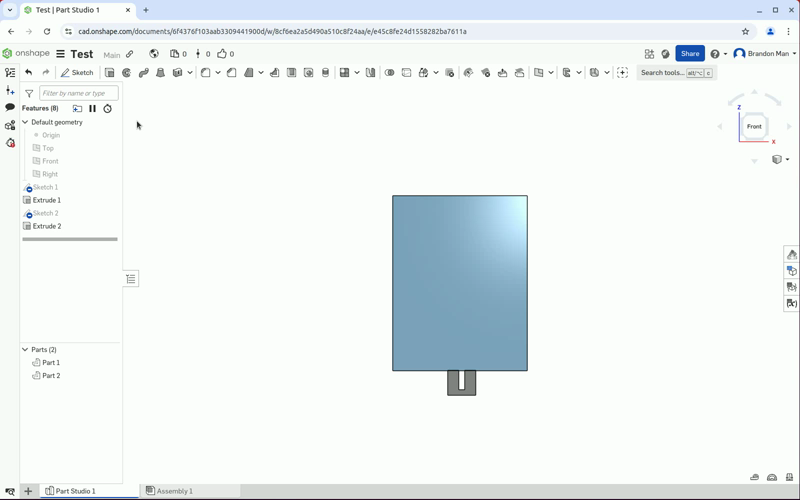
key(shift+h)
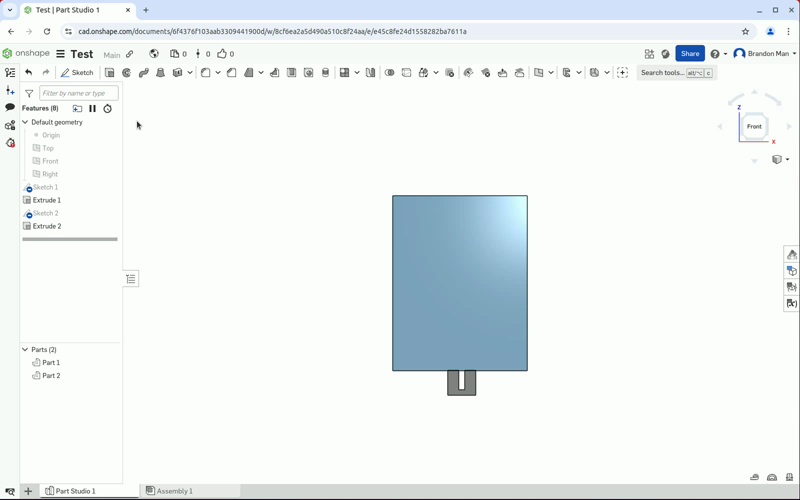
key(shift+h)
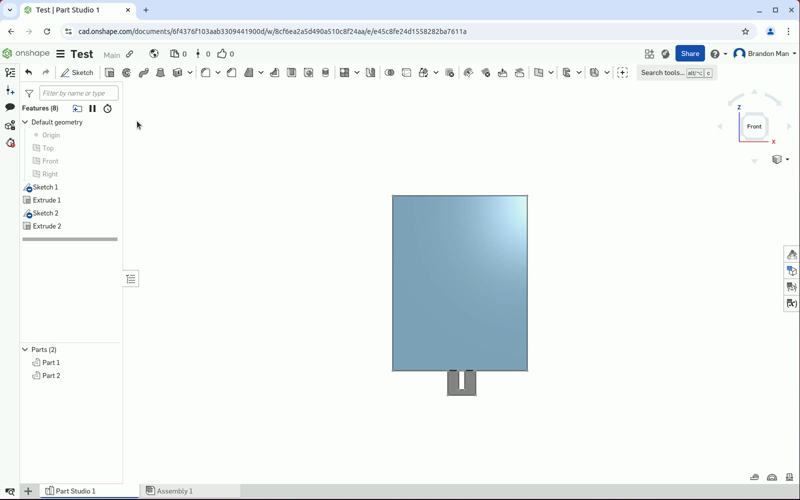
key(shift+7)
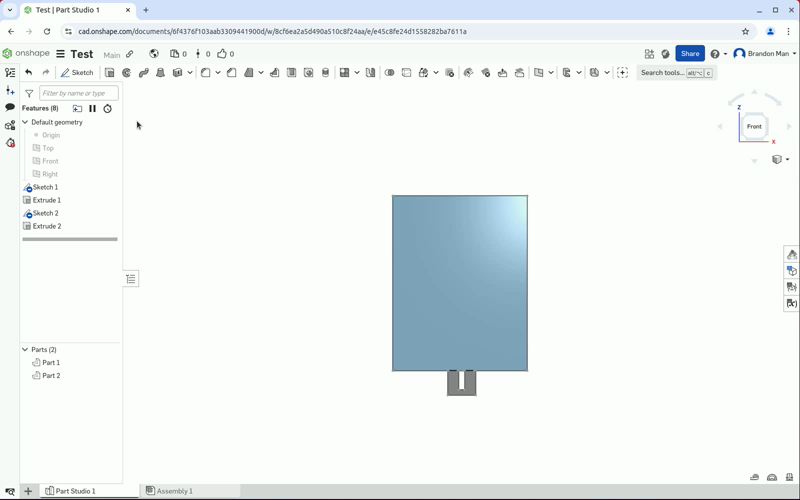
key(left, 2)
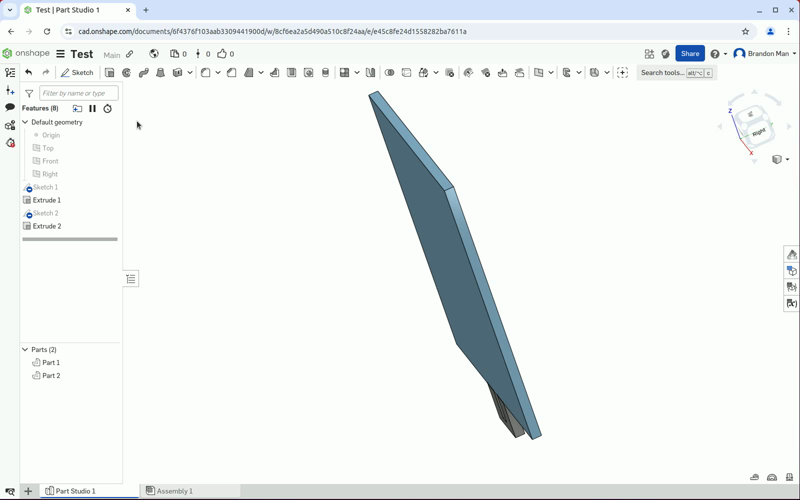
key(down, 2)
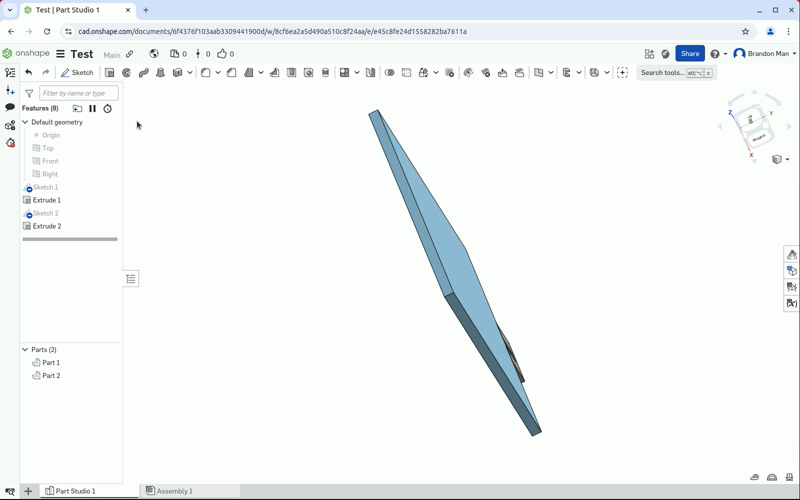
key(up, 2)
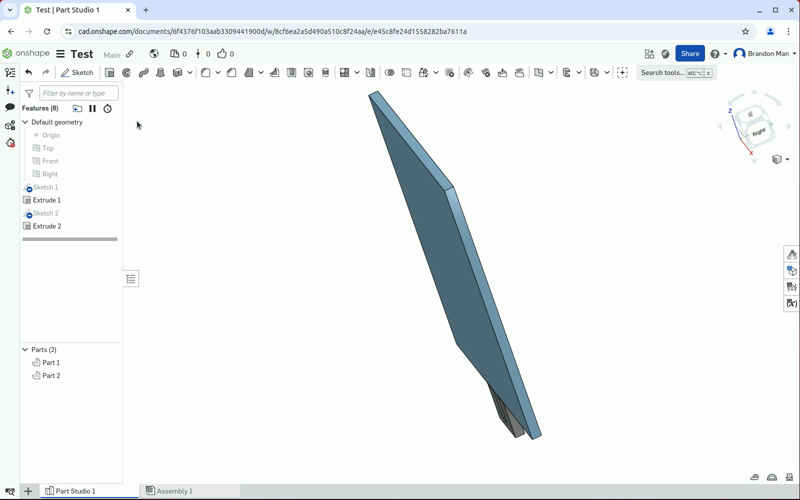
key(right, 2)
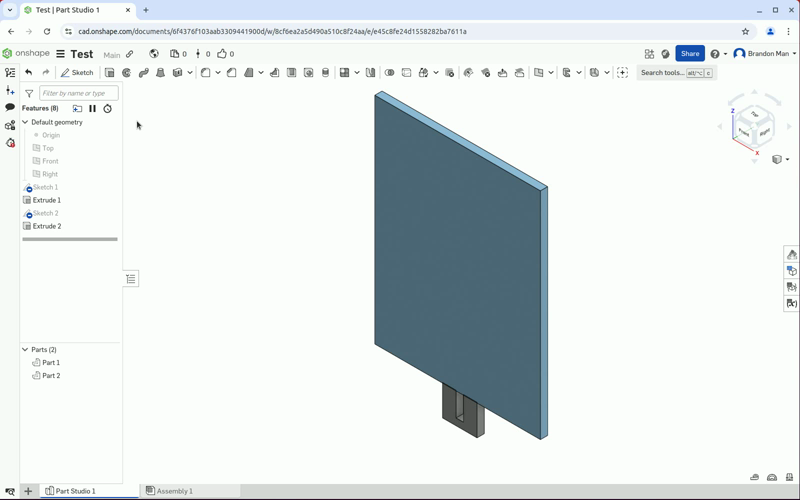
mouse_move(73, 189)
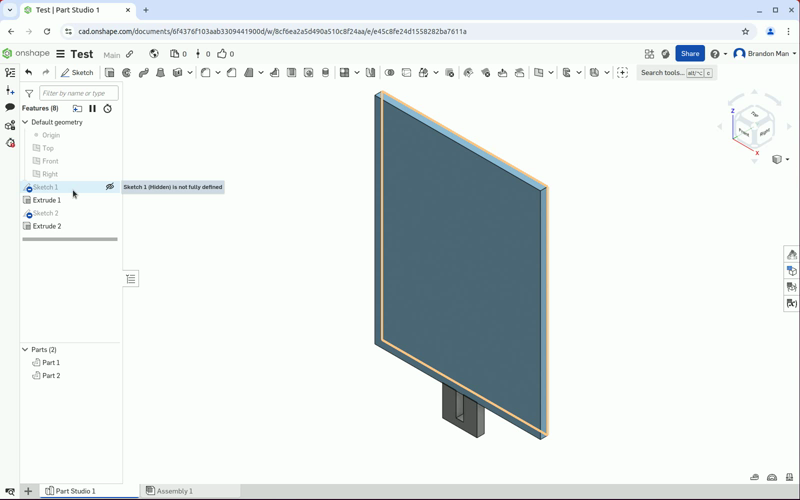
click(73, 189)